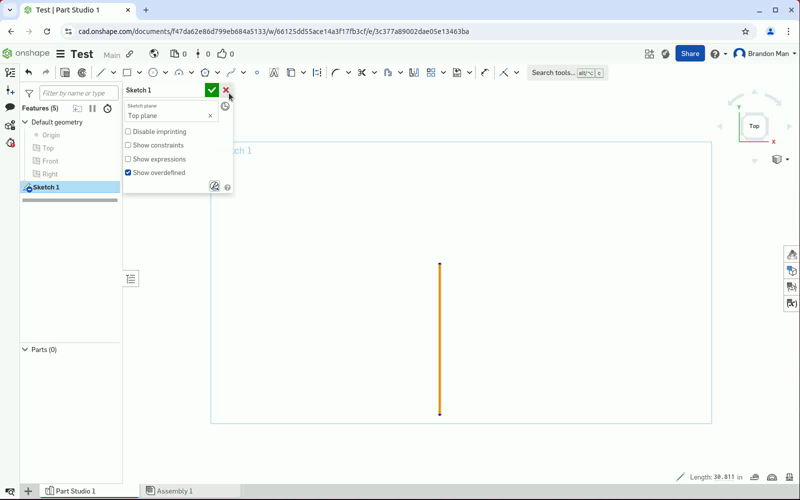
key(shift+h)
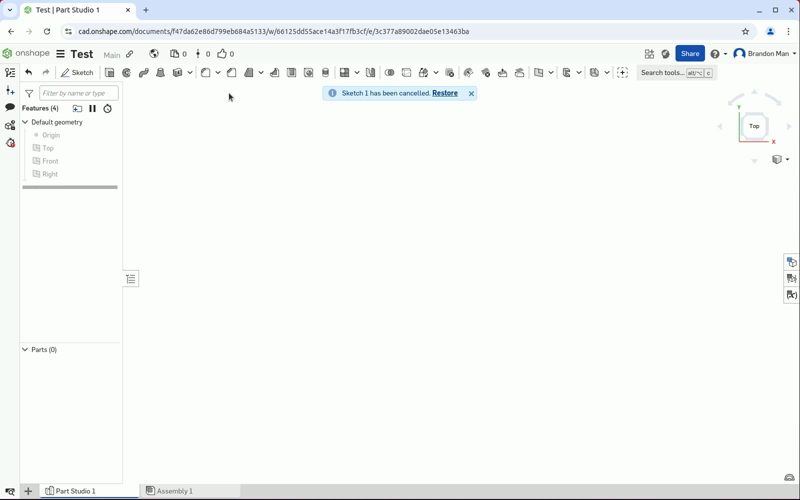
mouse_move(73, 352)
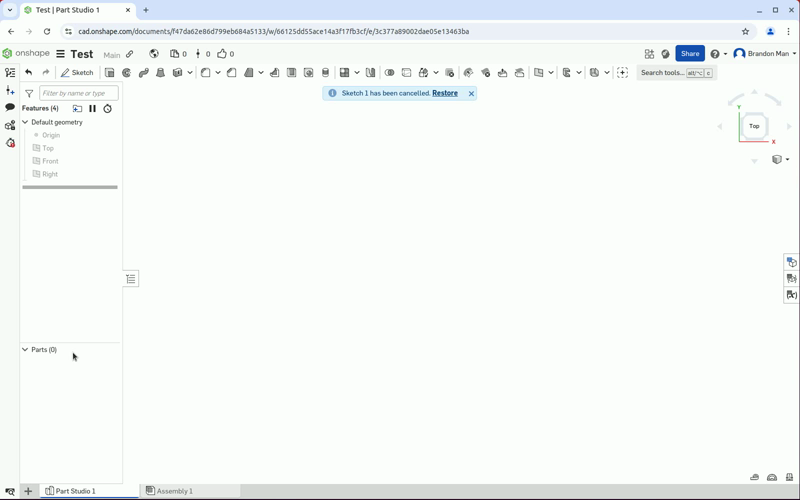
key(y)
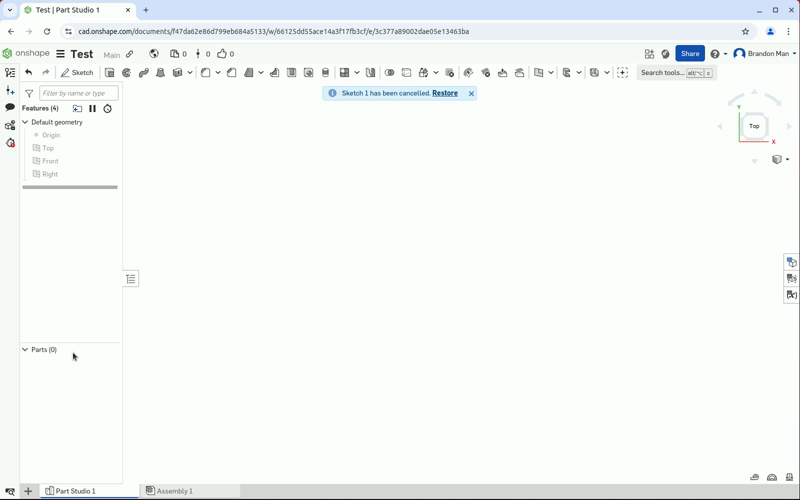
key(shift+p)
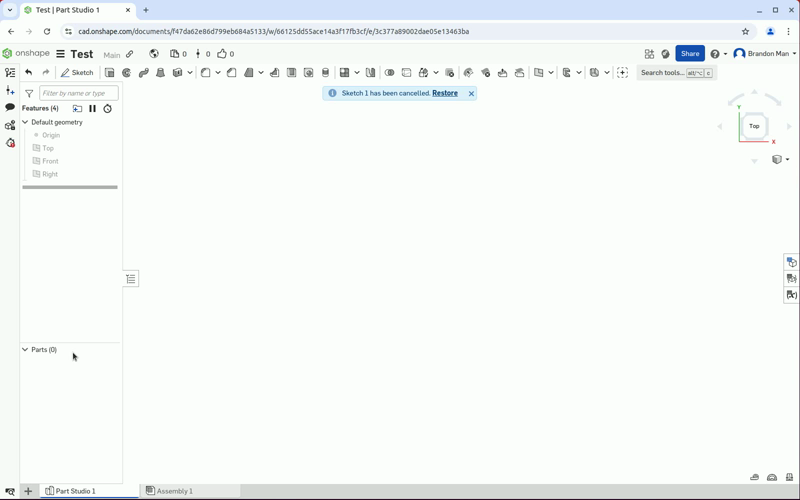
key(space)
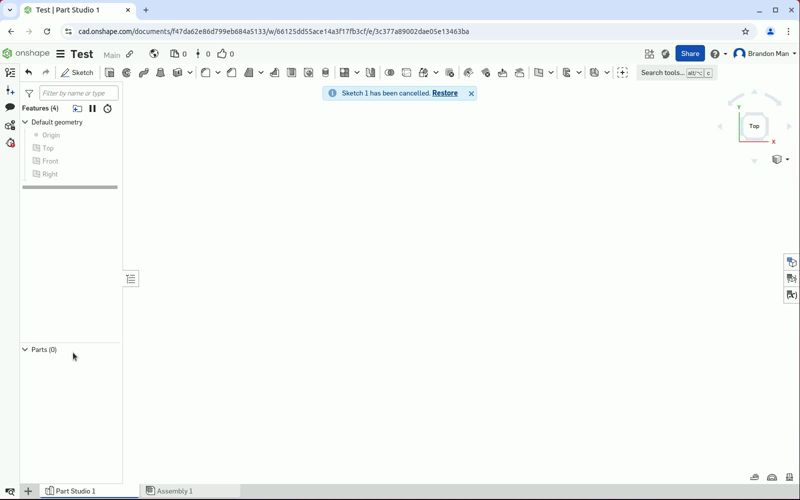
key_down(shift)
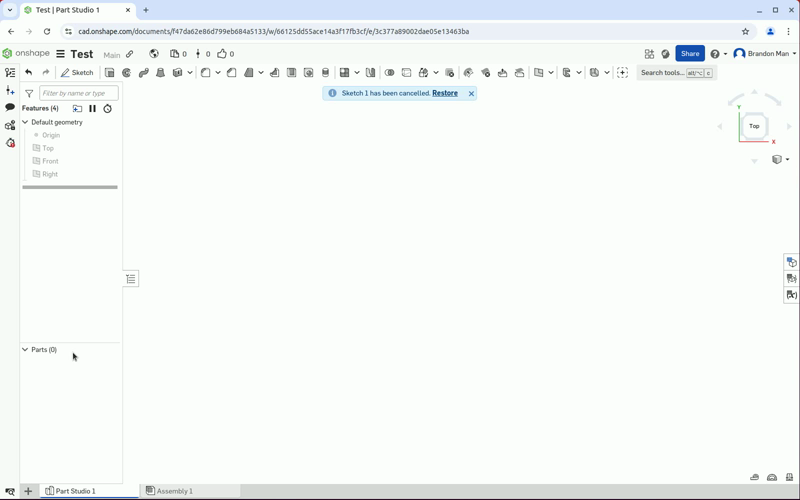
key(up)
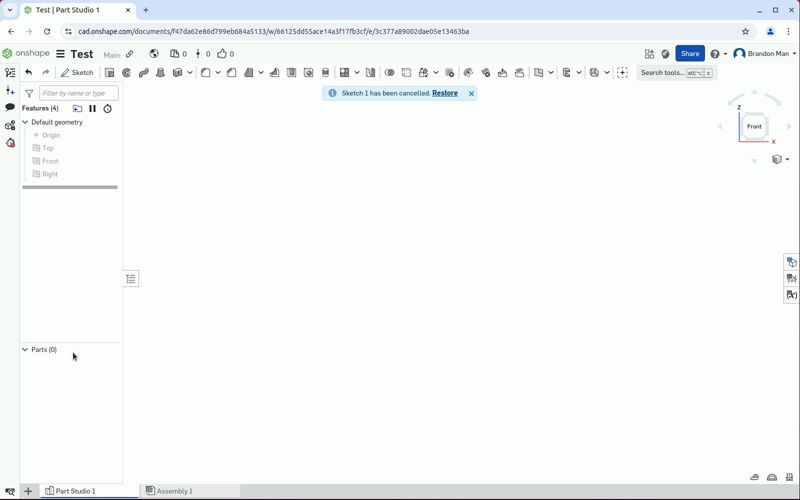
key_up(shift)
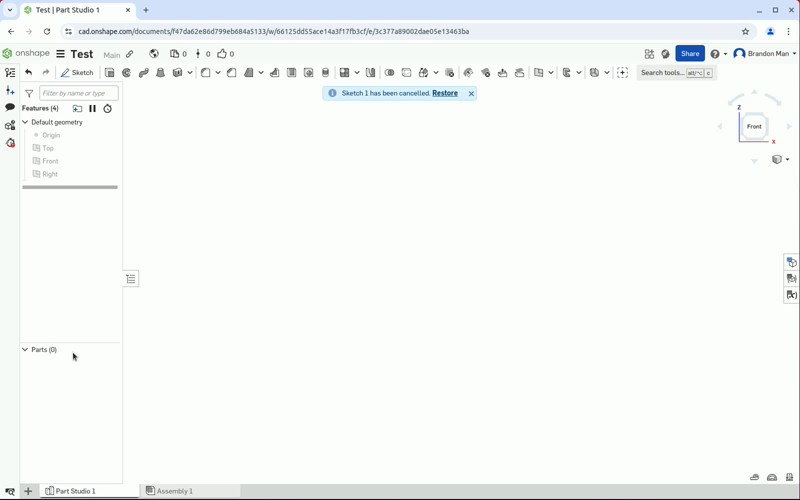
mouse_move(73, 352)
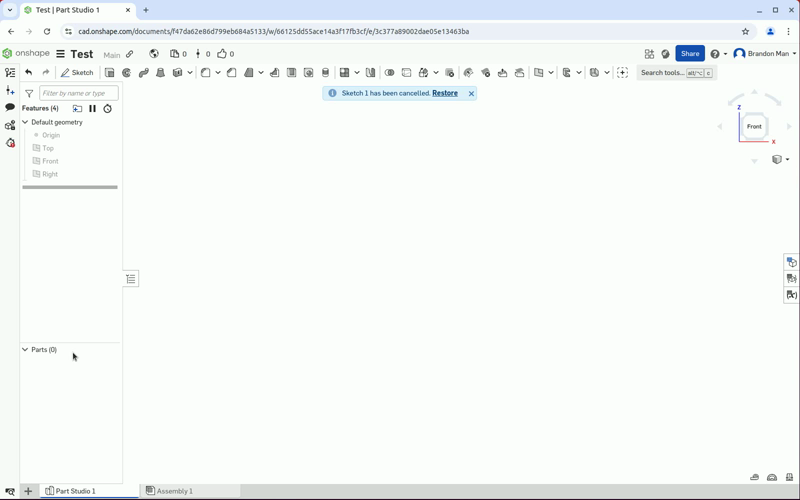
key(shift+y)
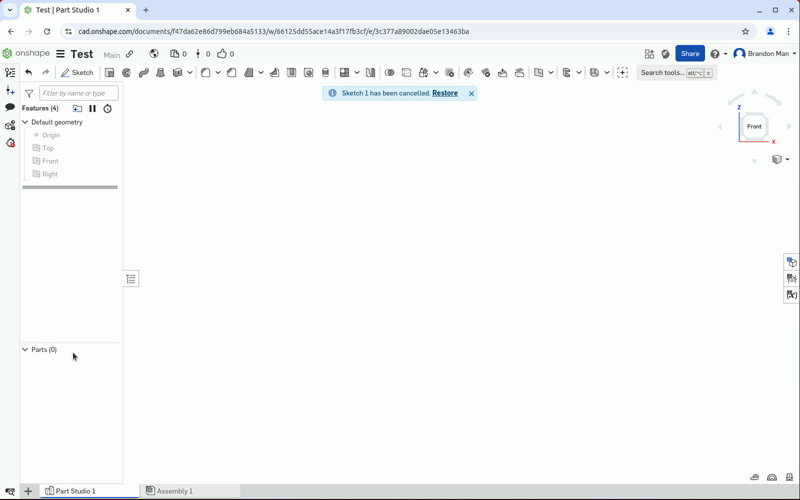
key(shift+s)
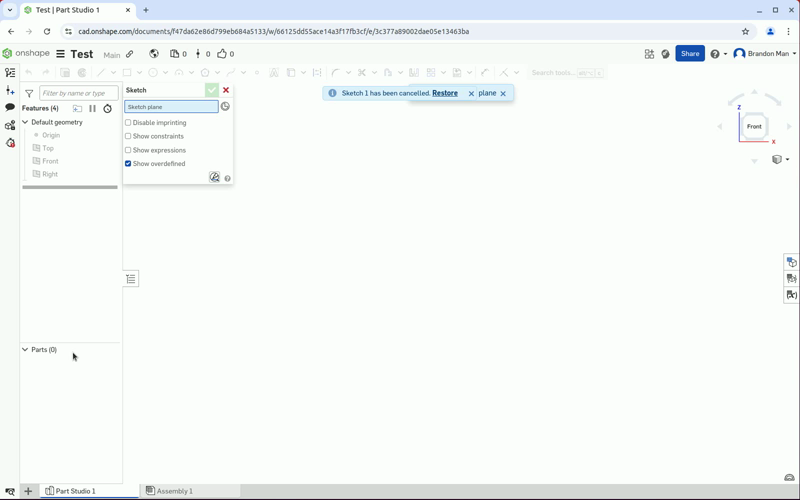
mouse_move(73, 163)
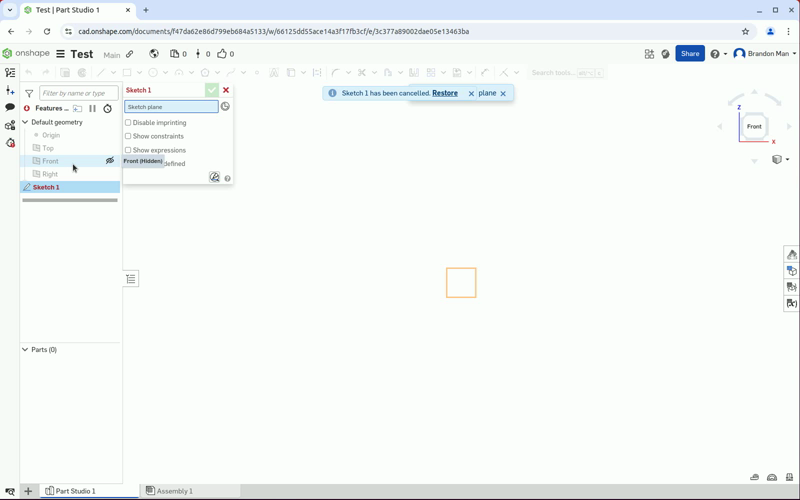
click(73, 163)
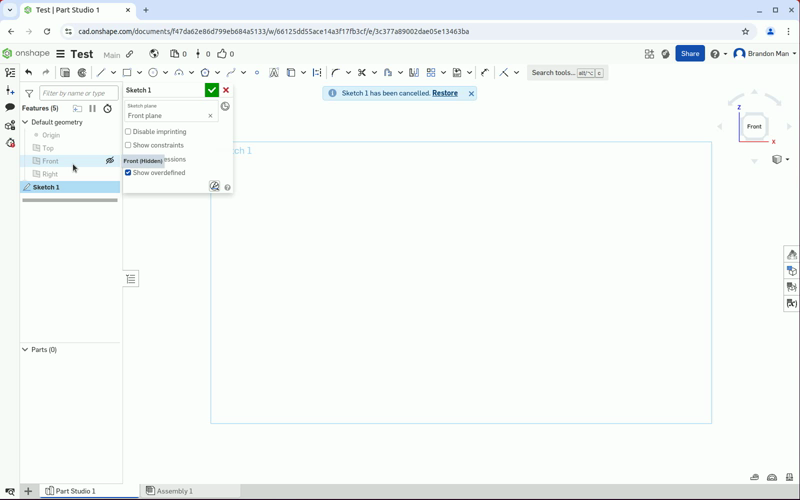
mouse_move(73, 352)
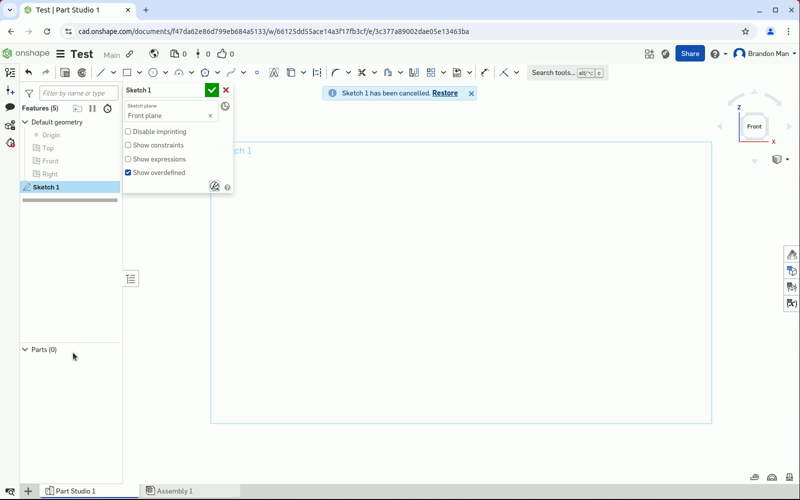
key(y)
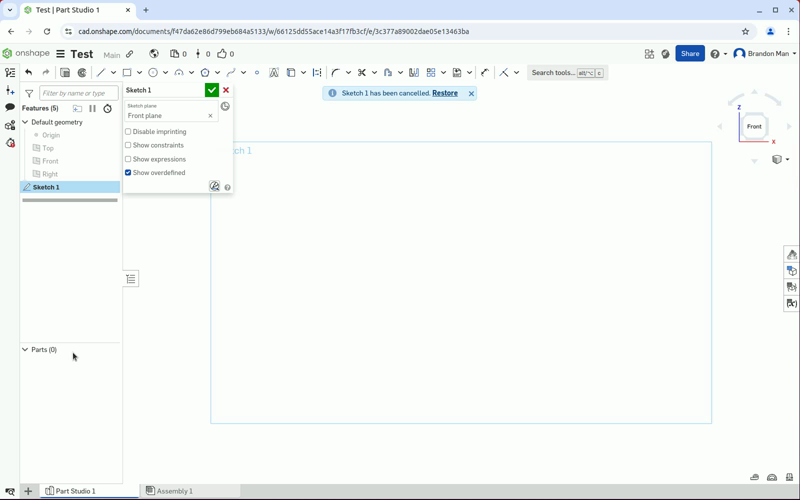
key(l)
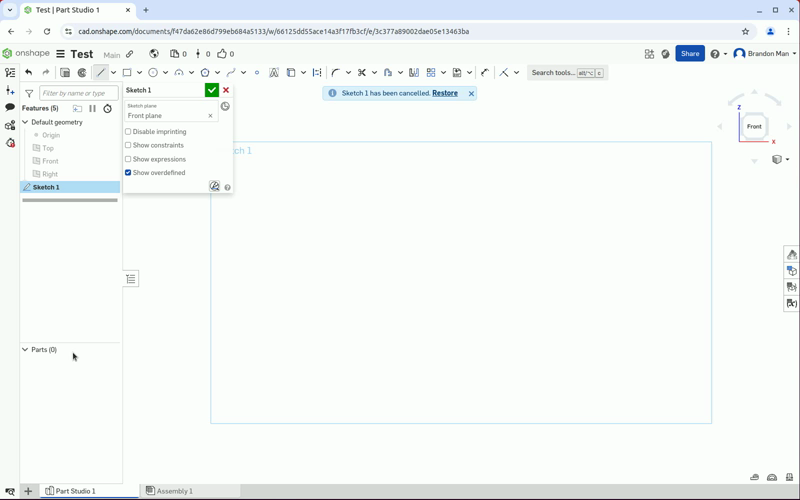
key_down(shift)
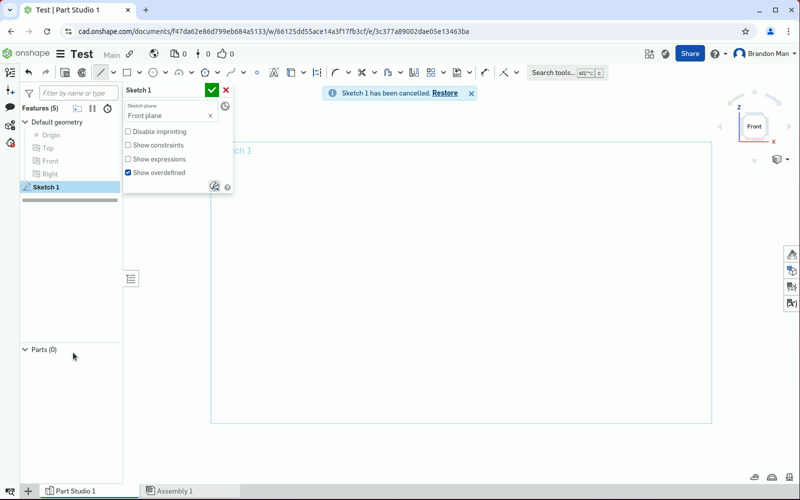
mouse_move(420, 395)
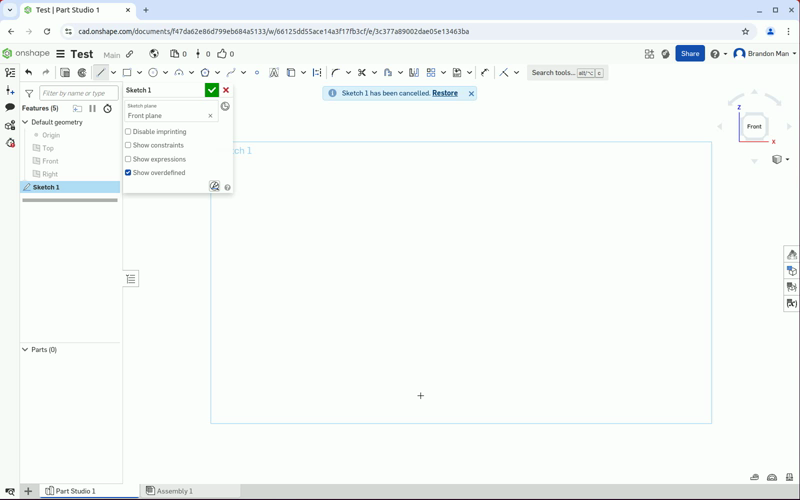
click(420, 395)
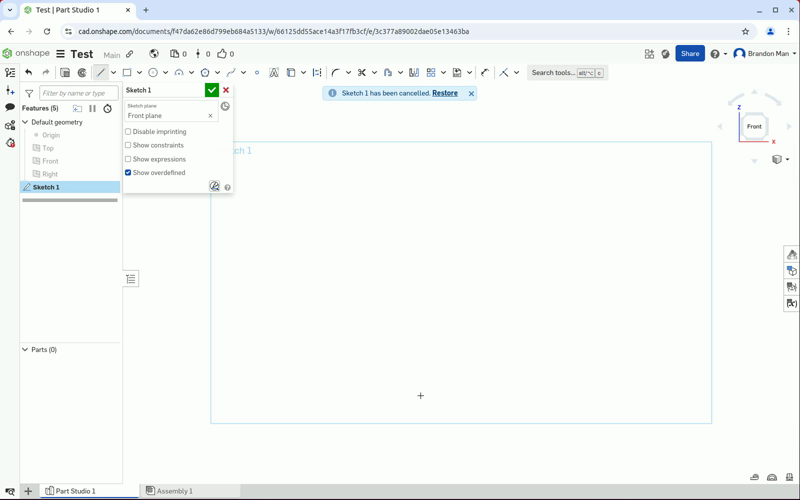
key_up(shift)
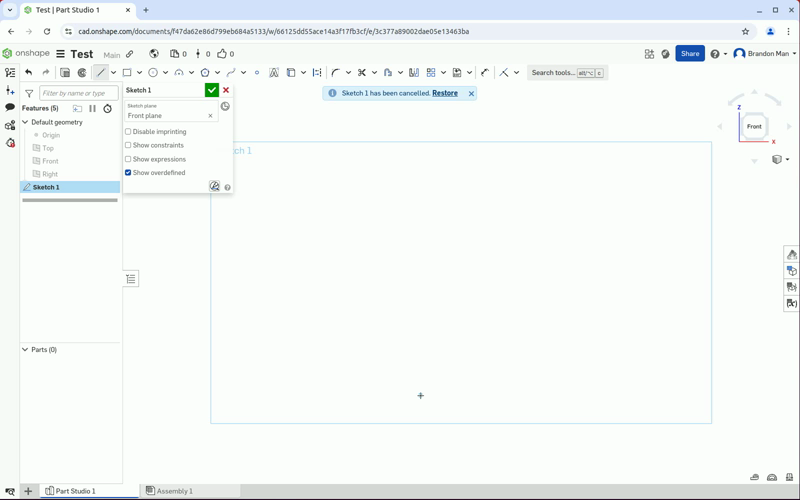
key_down(shift)
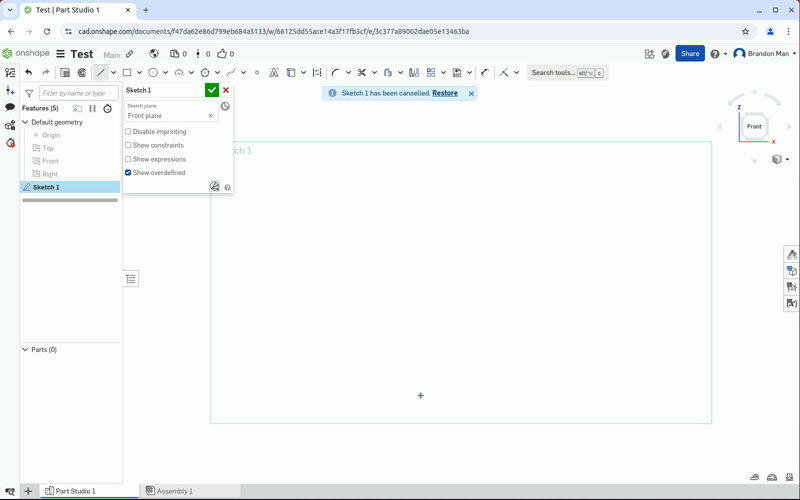
mouse_move(450, 395)
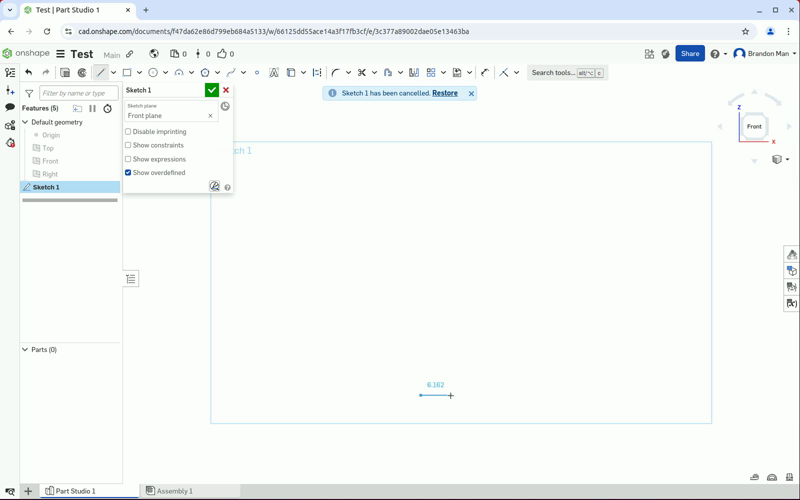
mouse_move(461, 395)
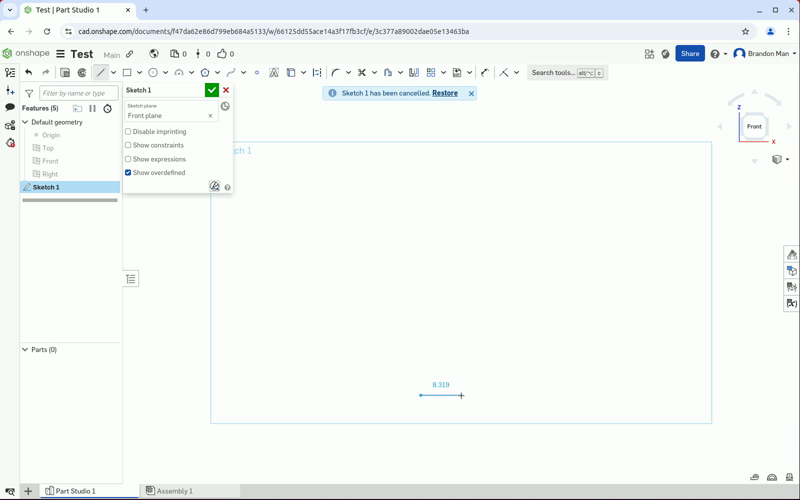
click(461, 395)
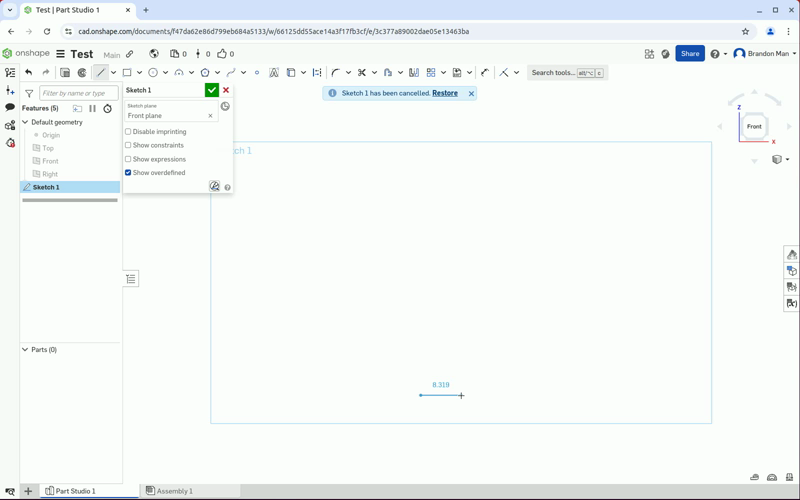
key_up(shift)
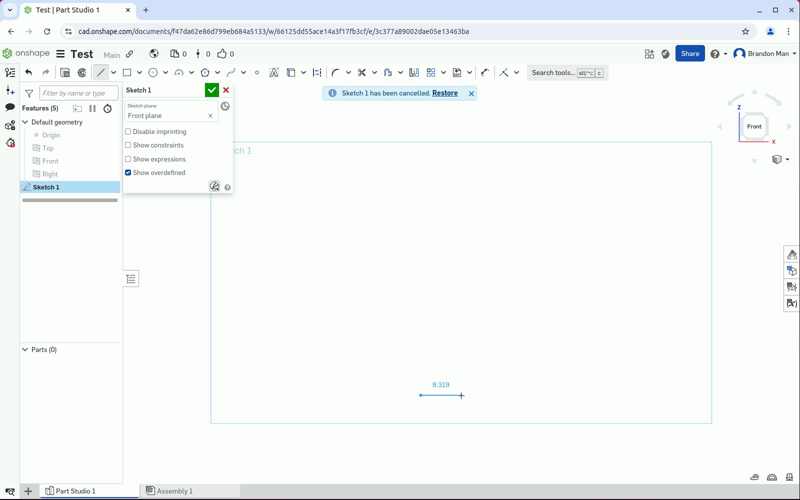
key_down(shift)
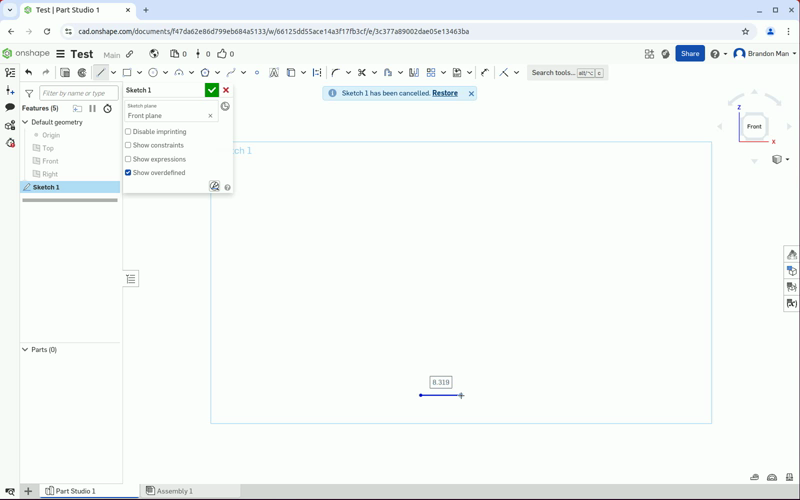
mouse_move(491, 395)
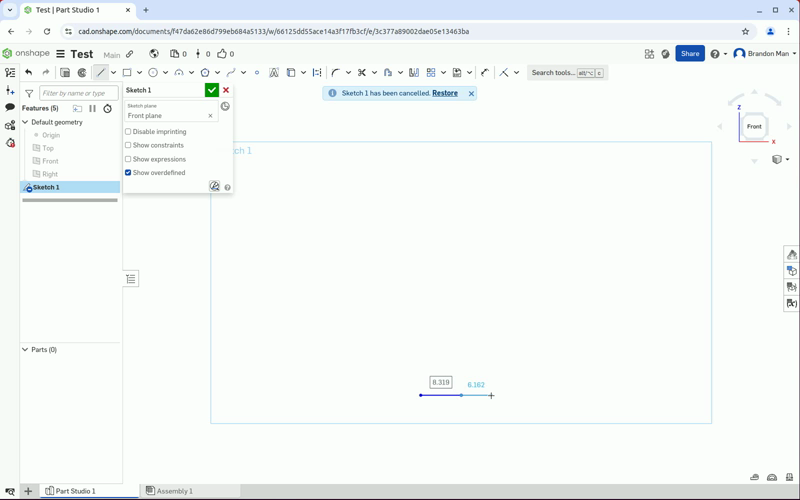
mouse_move(461, 354)
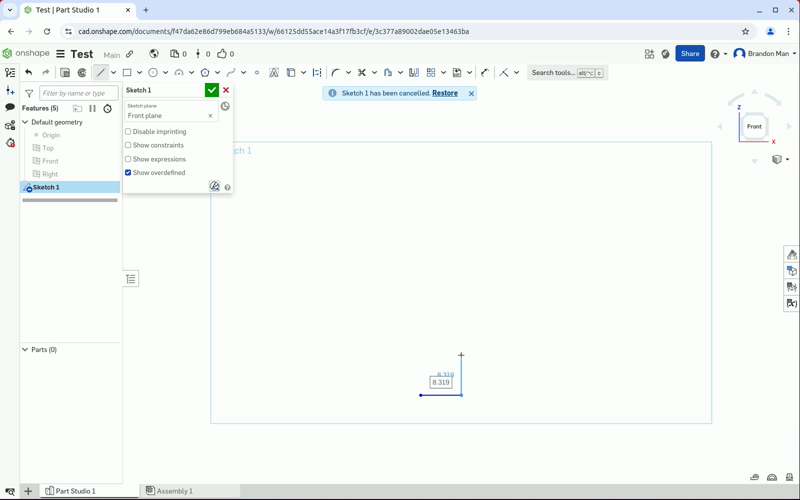
click(461, 354)
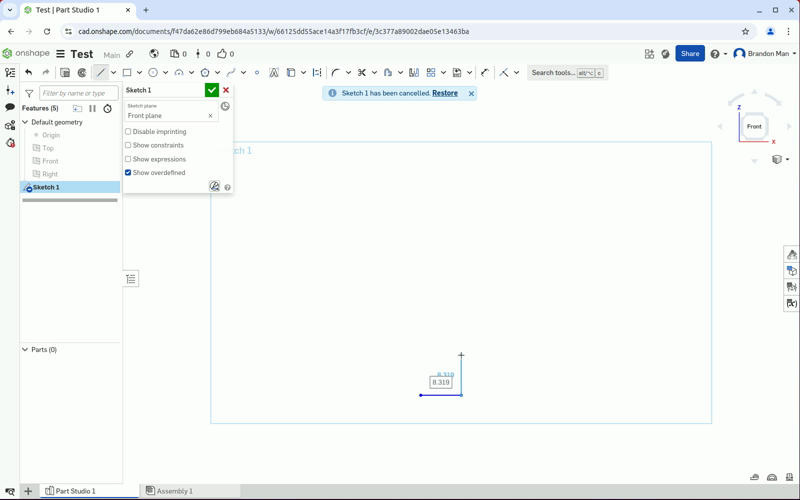
key_up(shift)
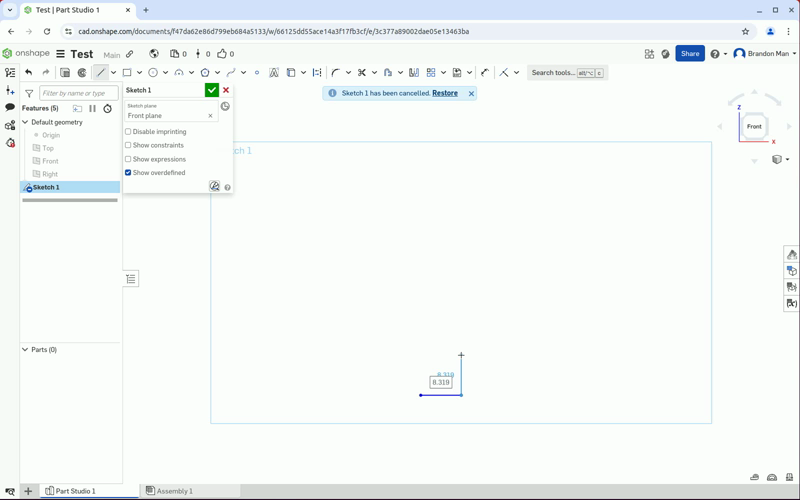
key_down(shift)
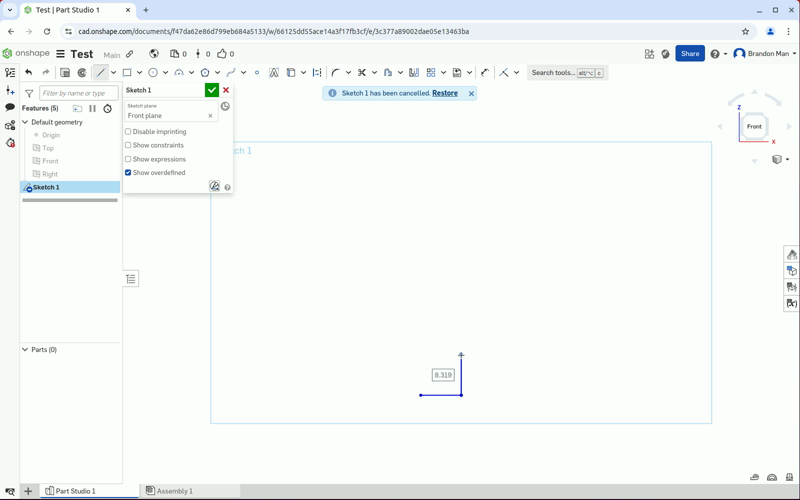
mouse_move(491, 354)
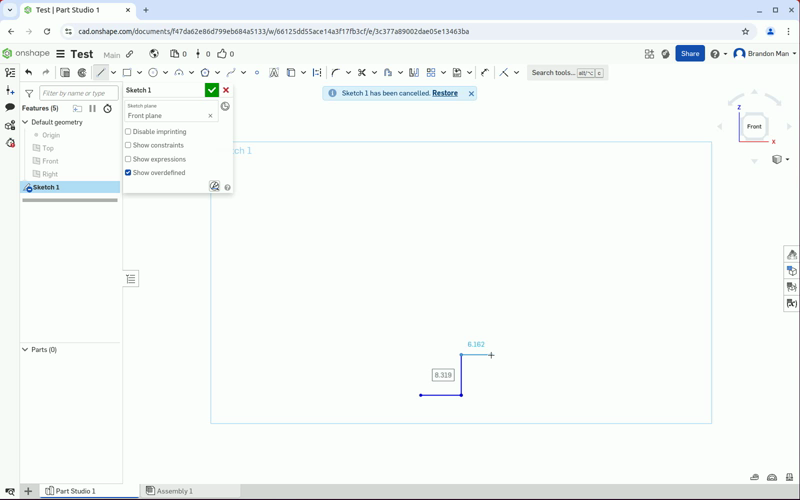
mouse_move(420, 354)
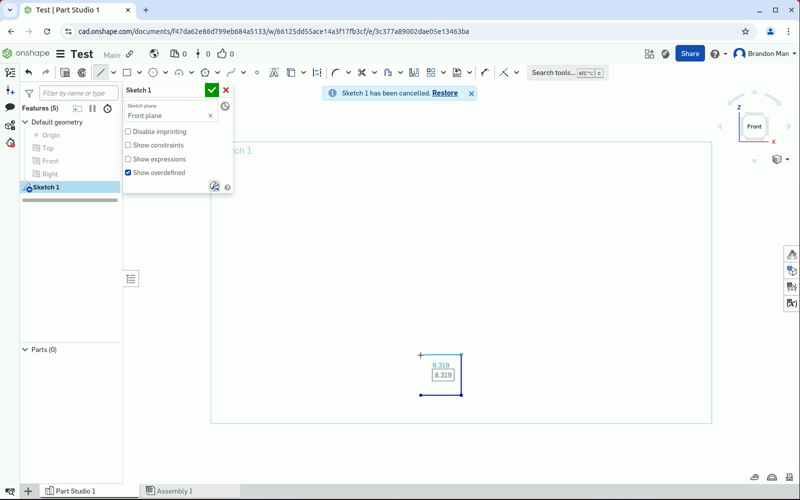
click(420, 354)
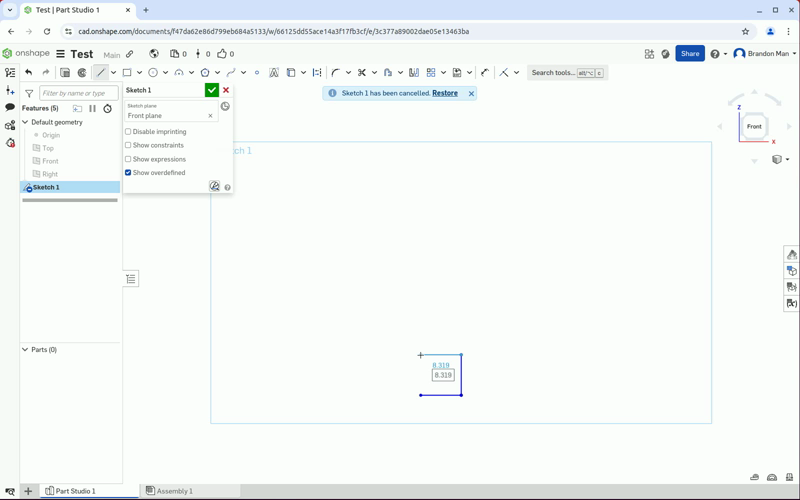
key_up(shift)
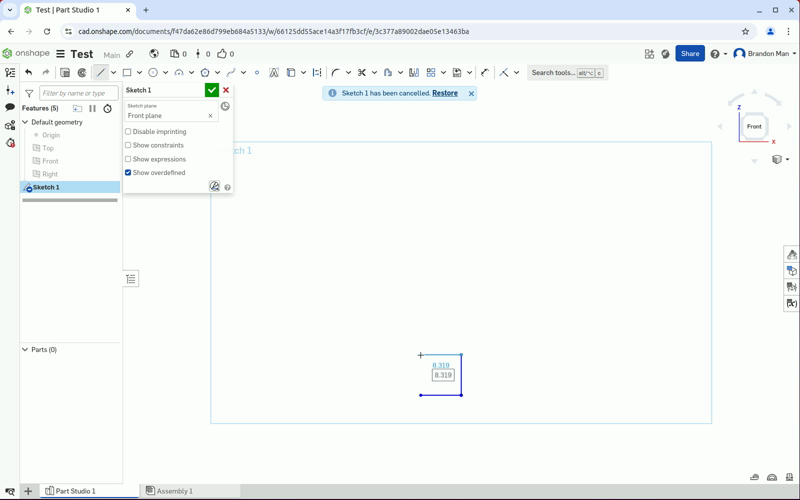
mouse_move(450, 354)
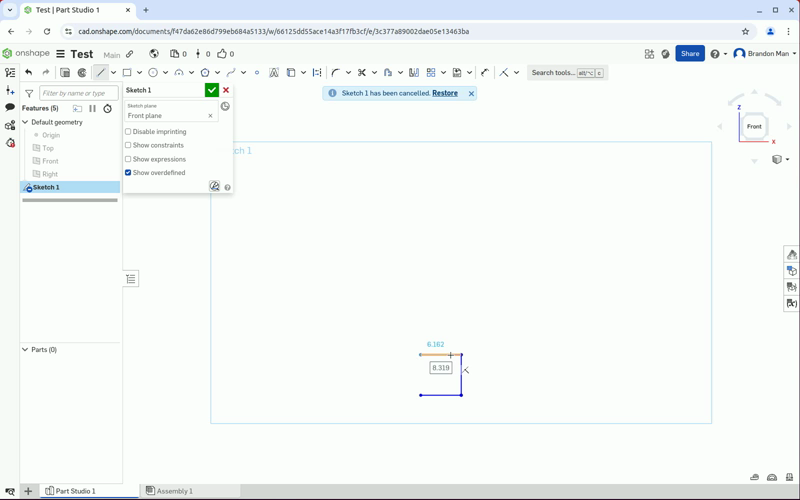
key_down(shift)
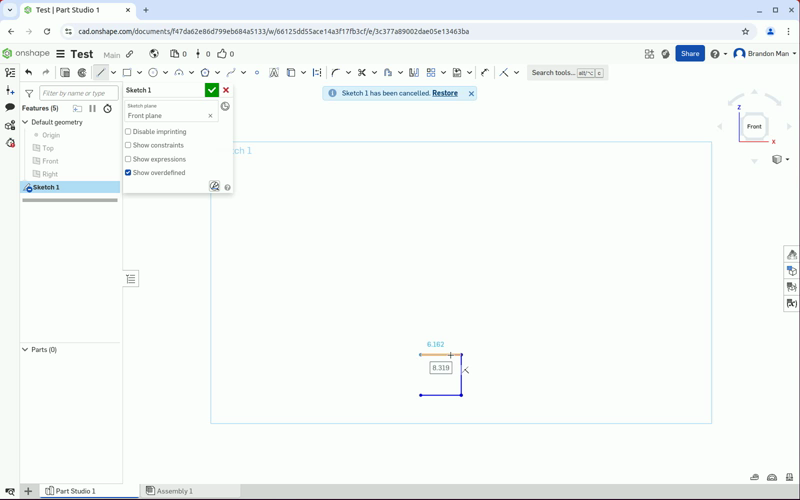
mouse_move(420, 395)
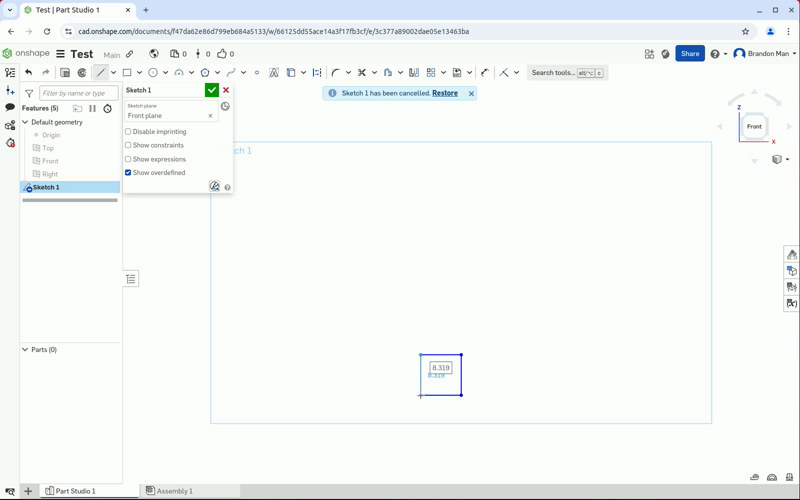
key_up(shift)
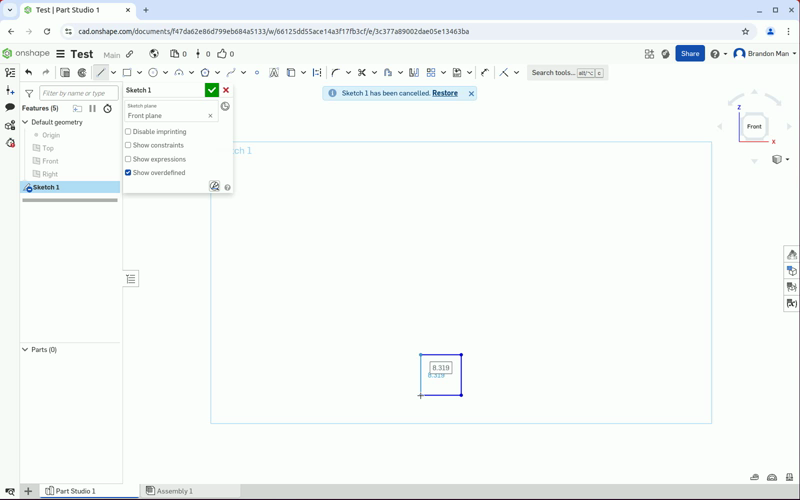
click(420, 395)
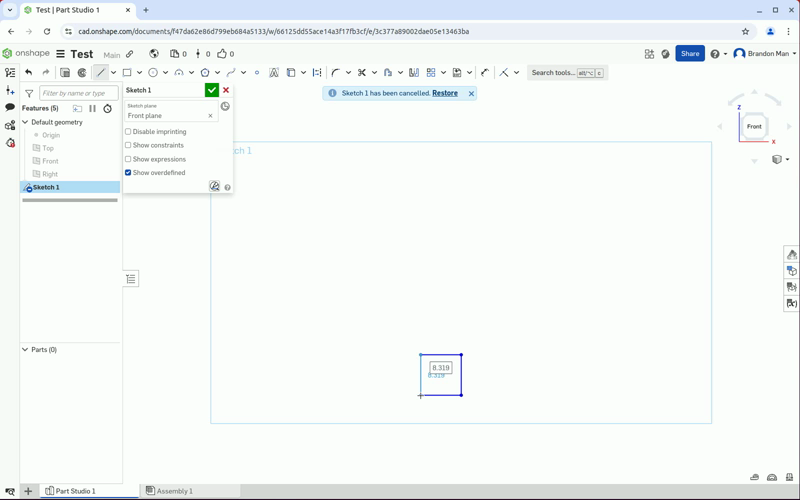
key(esc)
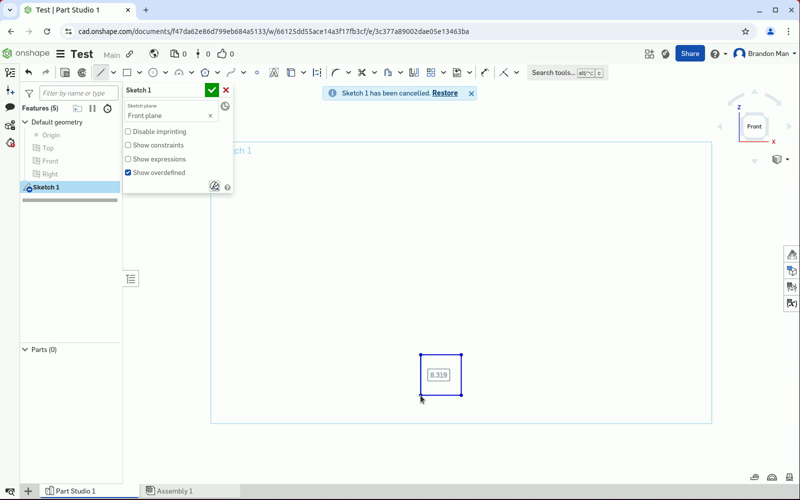
mouse_move(434, 377)
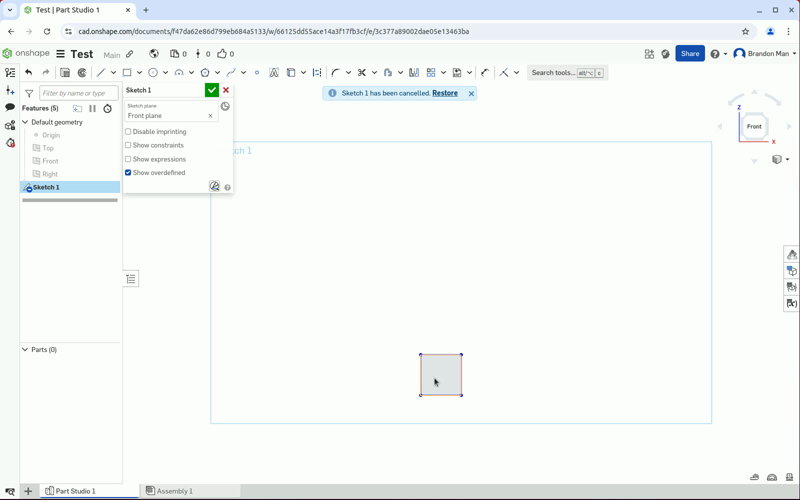
scroll(6)
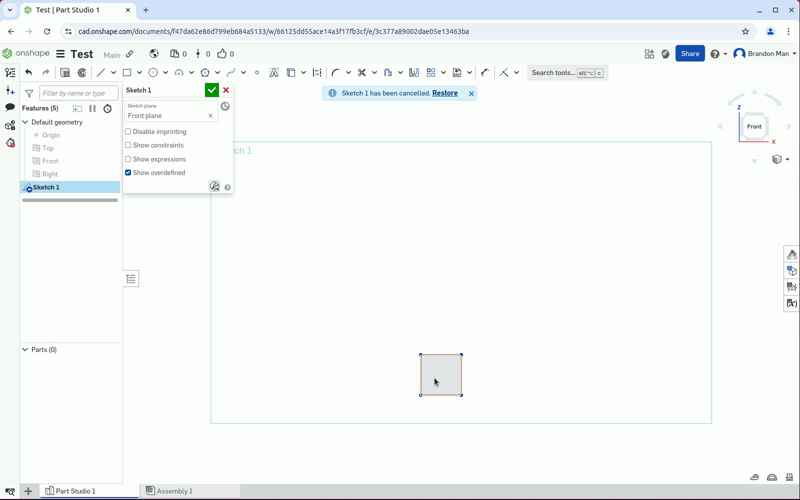
scroll(6)
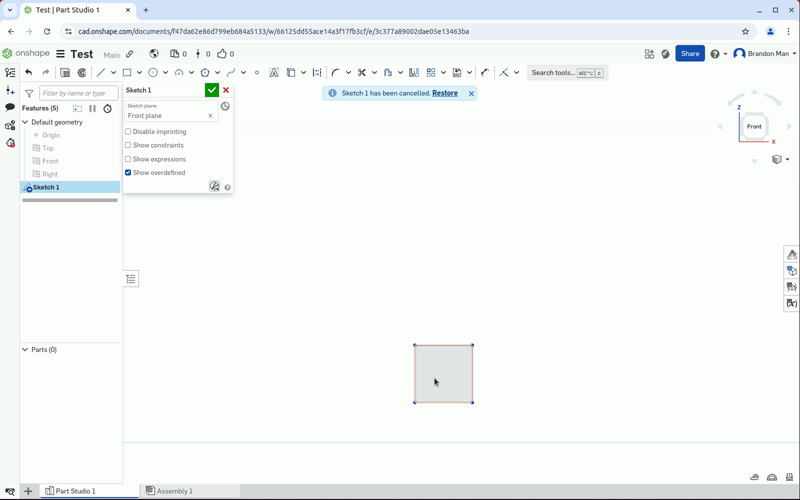
scroll(6)
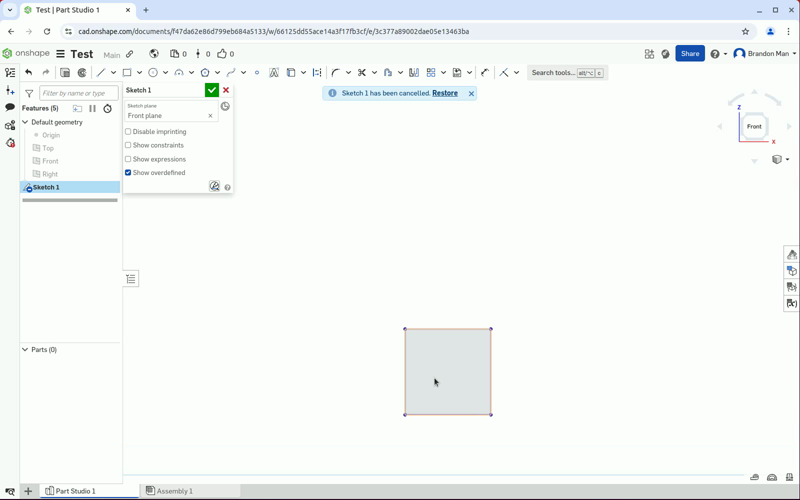
scroll(6)
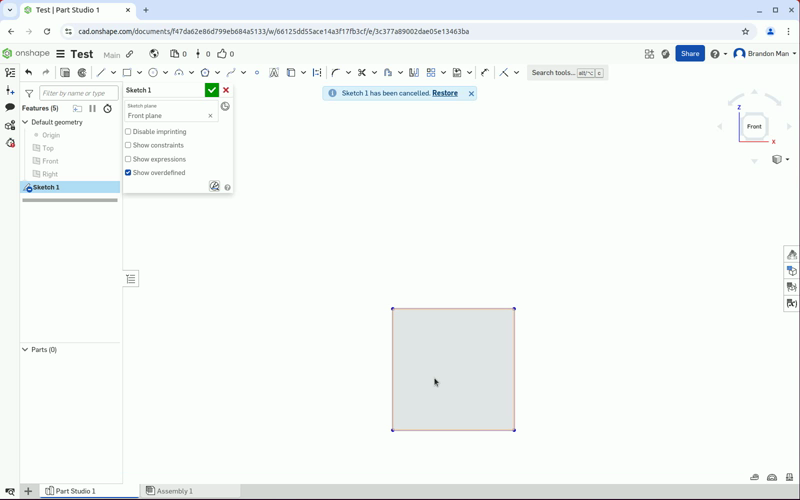
scroll(6)
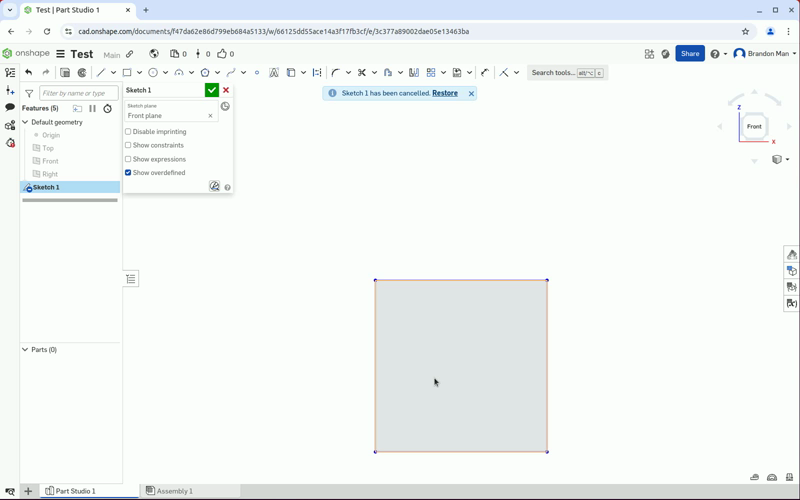
scroll(6)
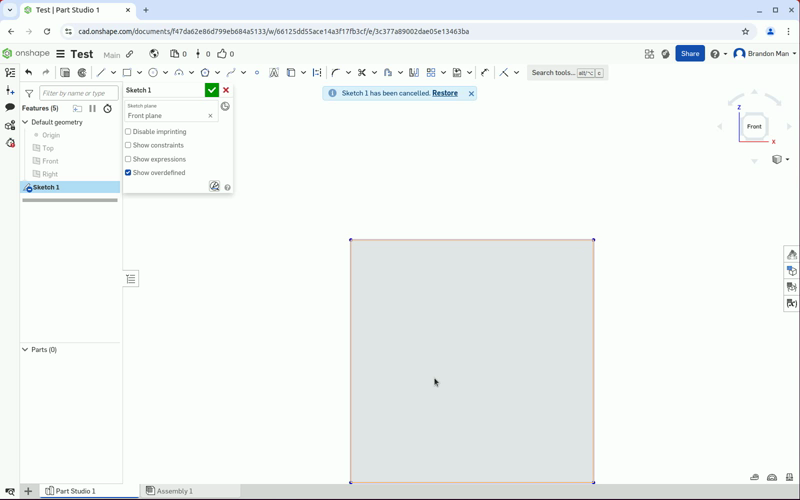
scroll(6)
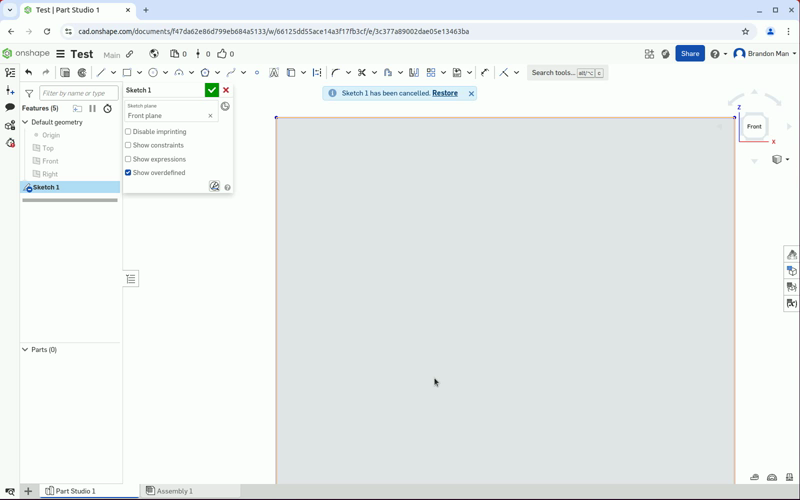
click(434, 377)
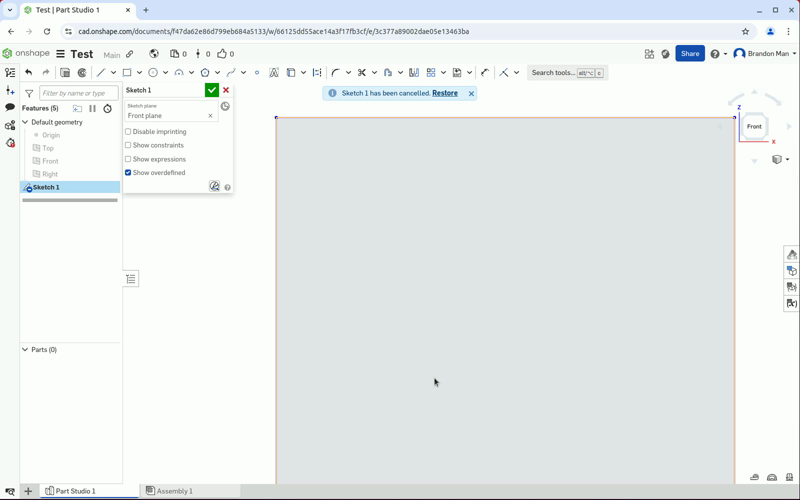
scroll(-6)
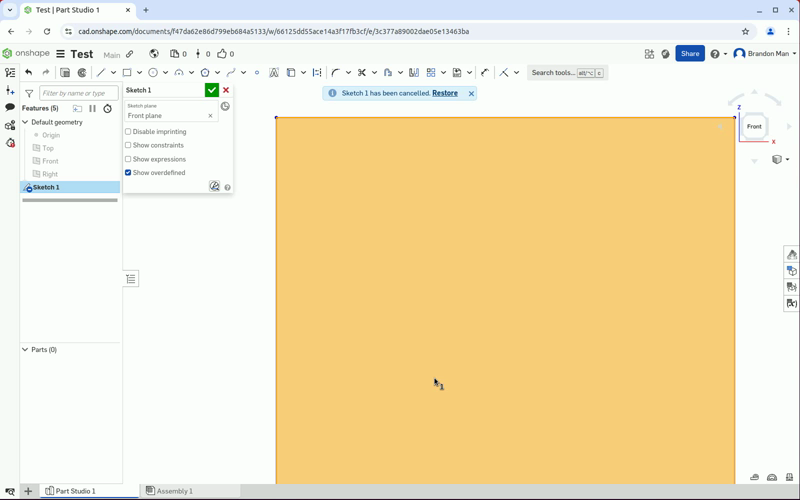
scroll(-6)
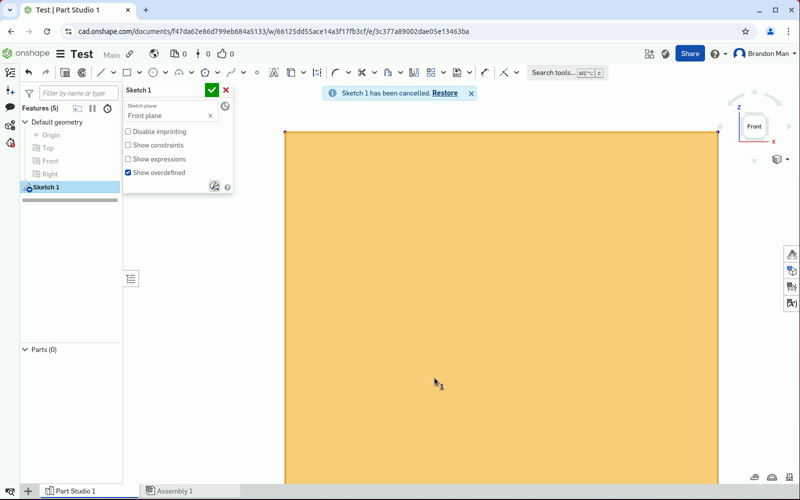
scroll(-6)
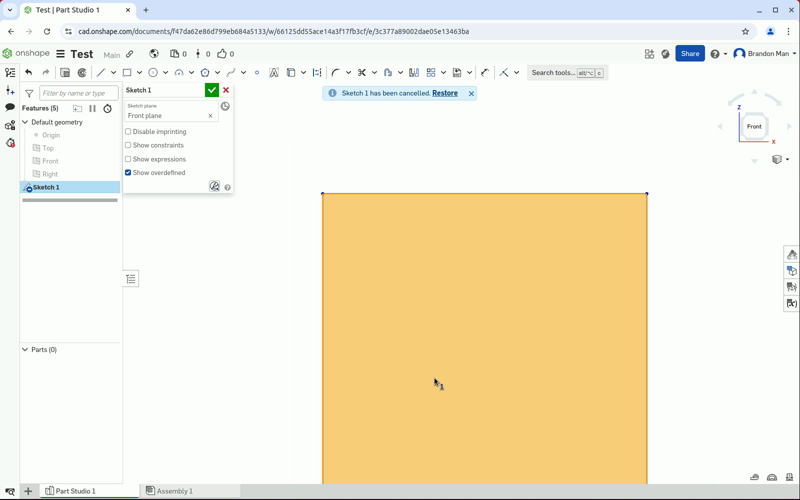
scroll(-6)
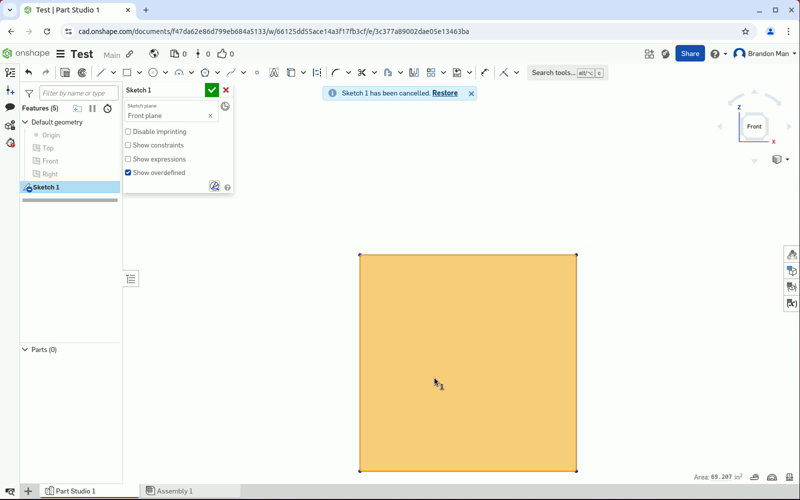
scroll(-6)
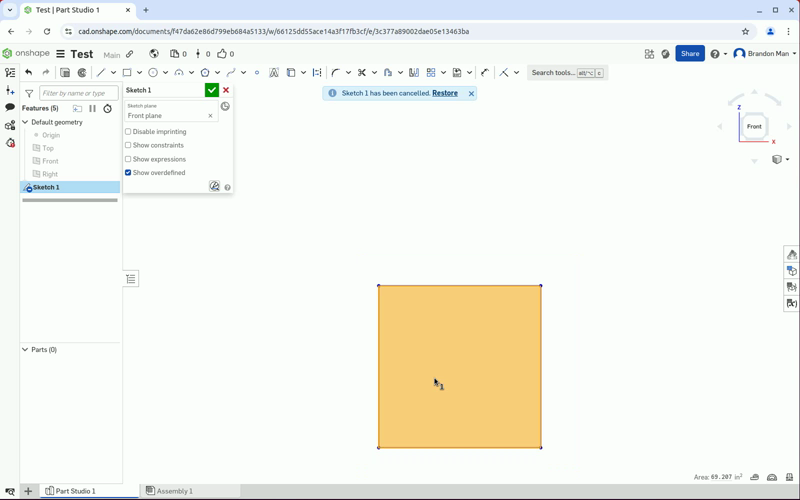
scroll(-6)
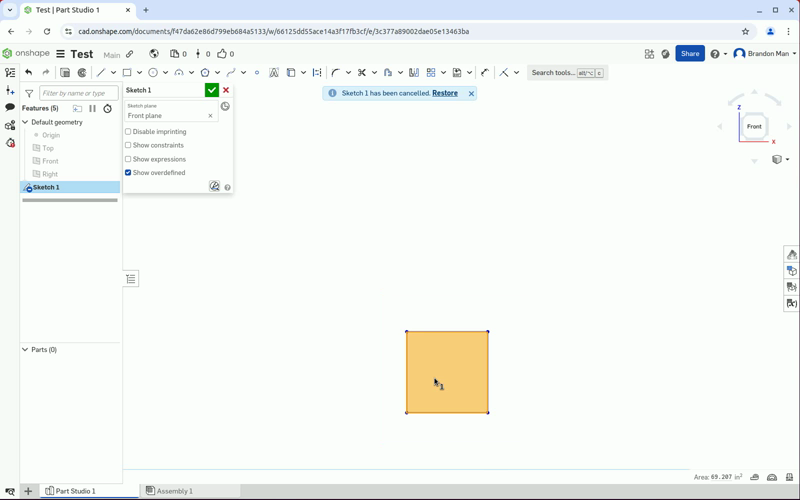
scroll(-6)
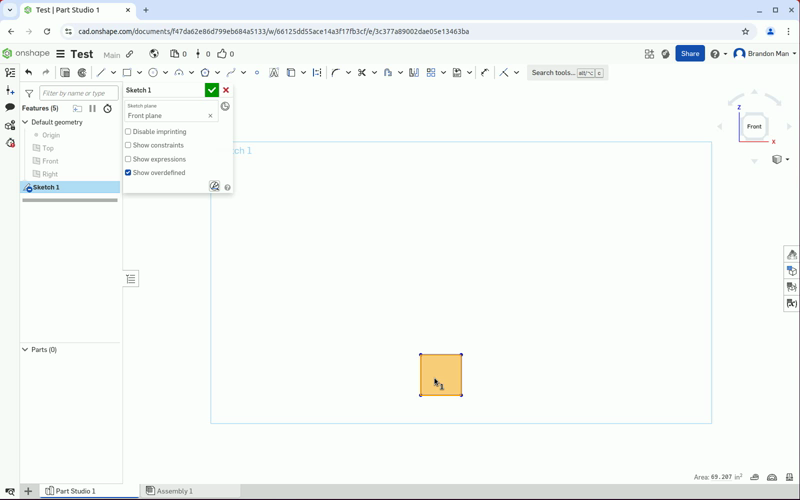
mouse_move(73, 352)
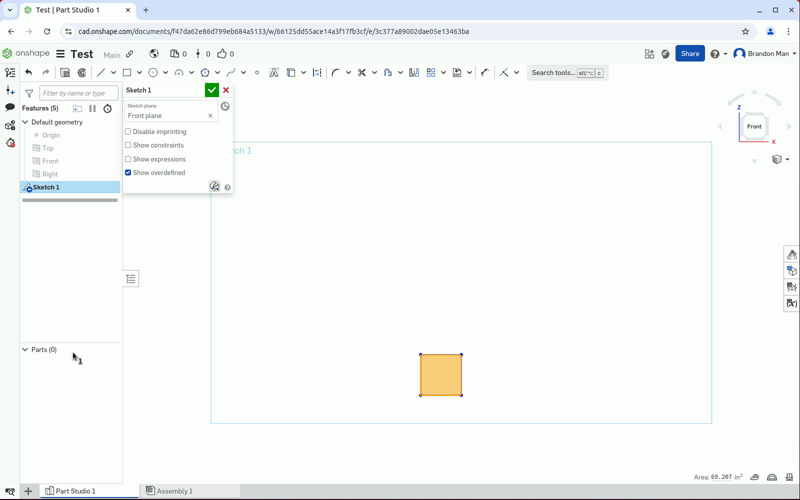
key(shift+y)
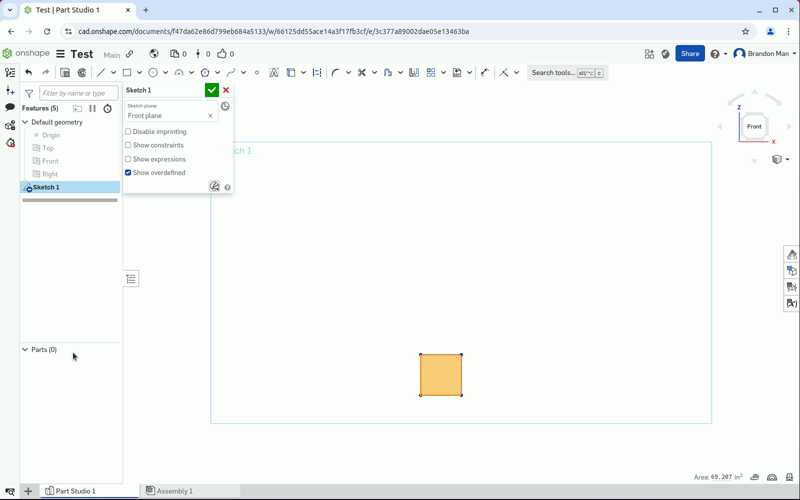
key(shift+e)
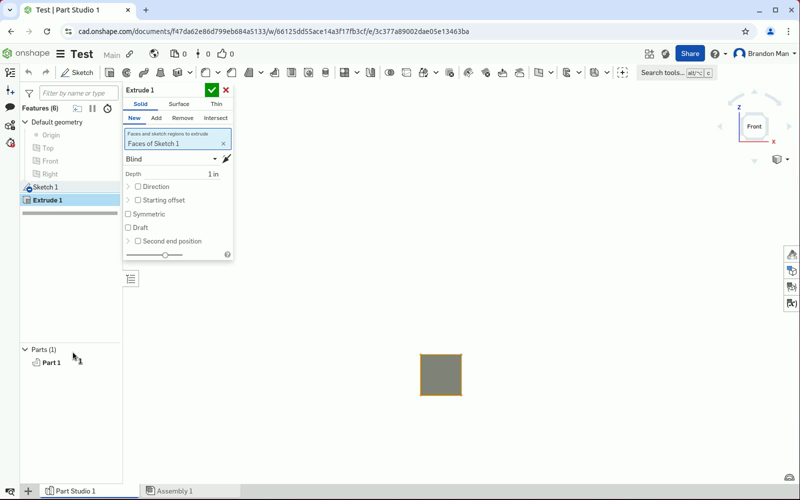
mouse_move(143, 106)
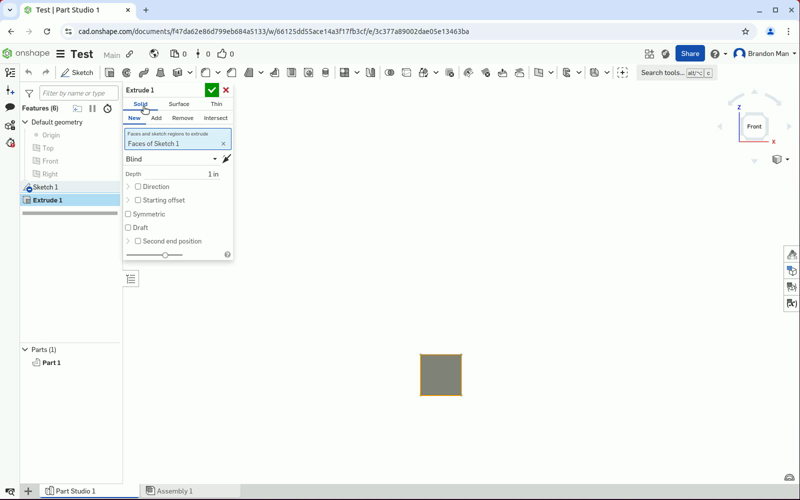
click(143, 106)
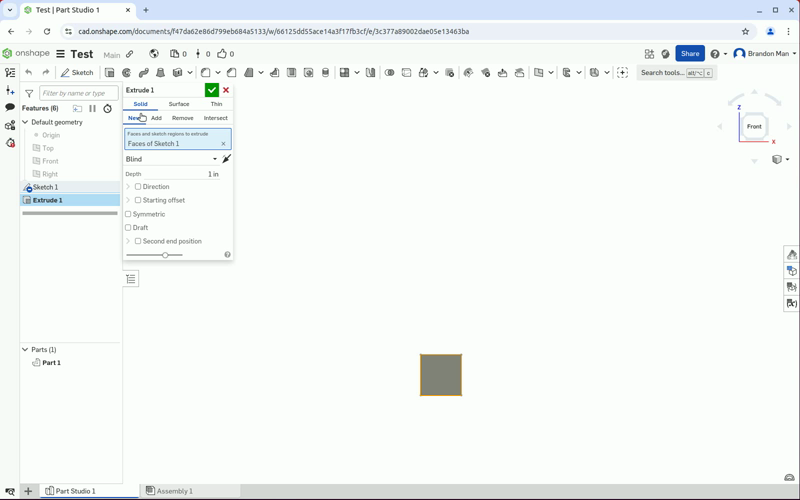
mouse_move(137, 120)
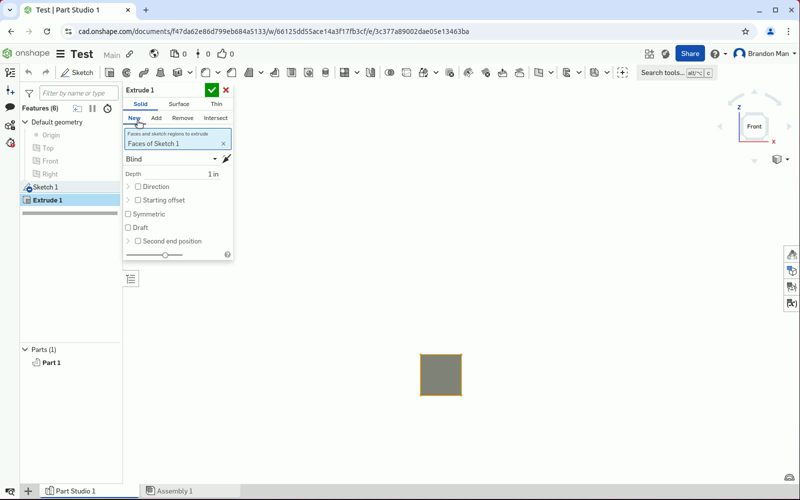
click(137, 120)
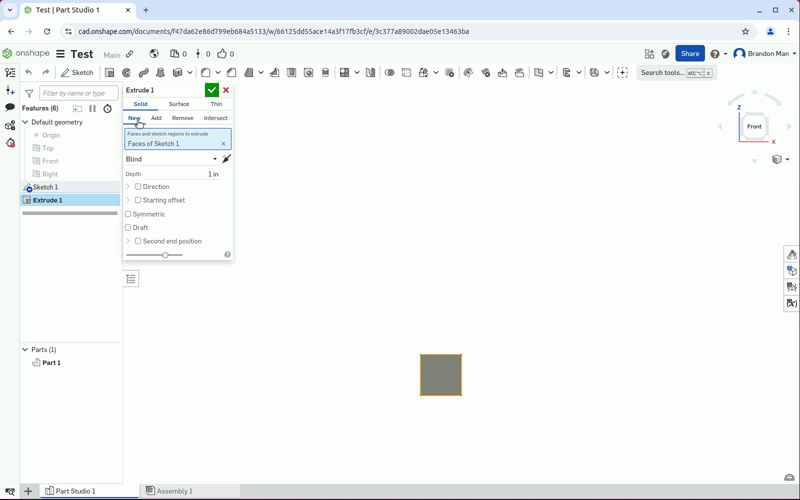
key(tab, 4)
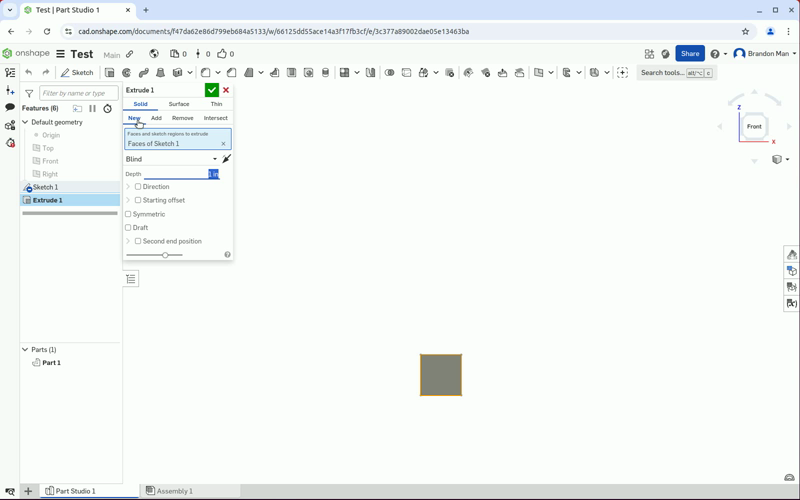
text(-16.368)
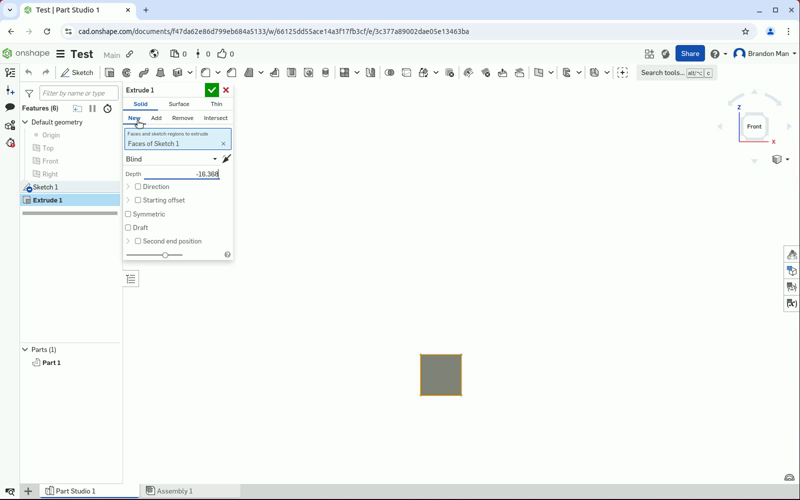
key(enter)
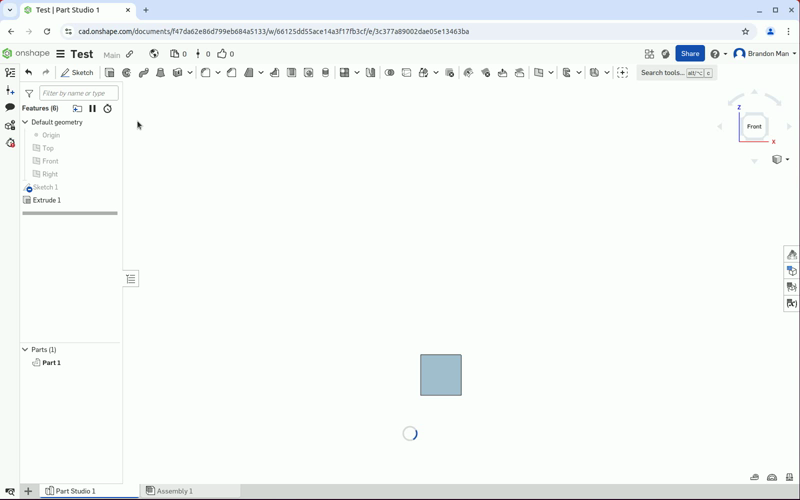
key(shift+h)
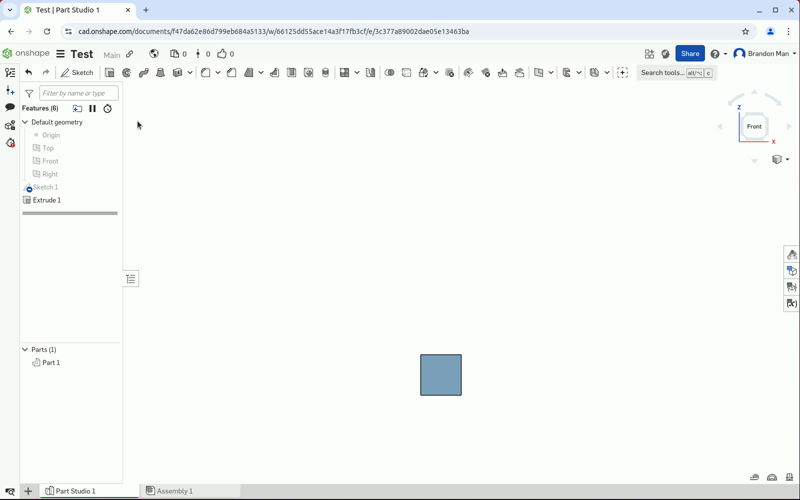
key(shift+h)
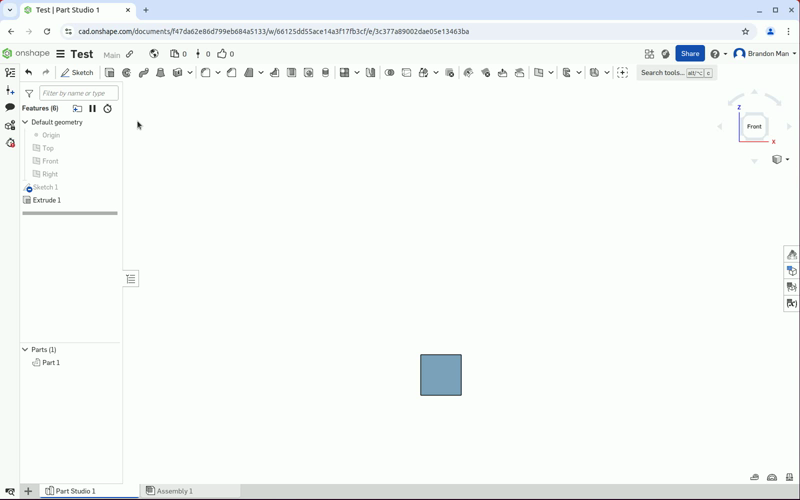
mouse_move(73, 189)
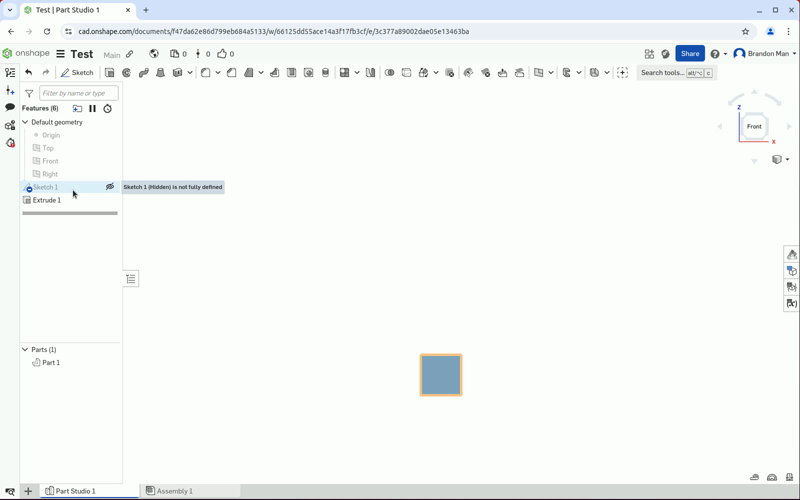
click(73, 189)
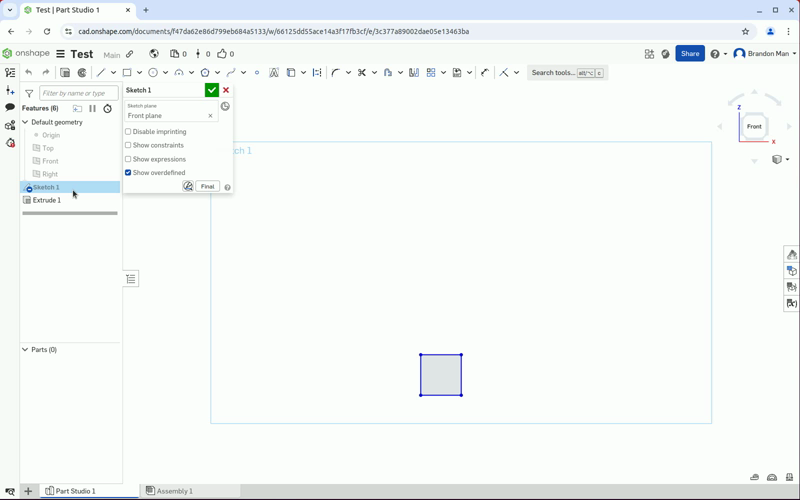
mouse_move(229, 92)
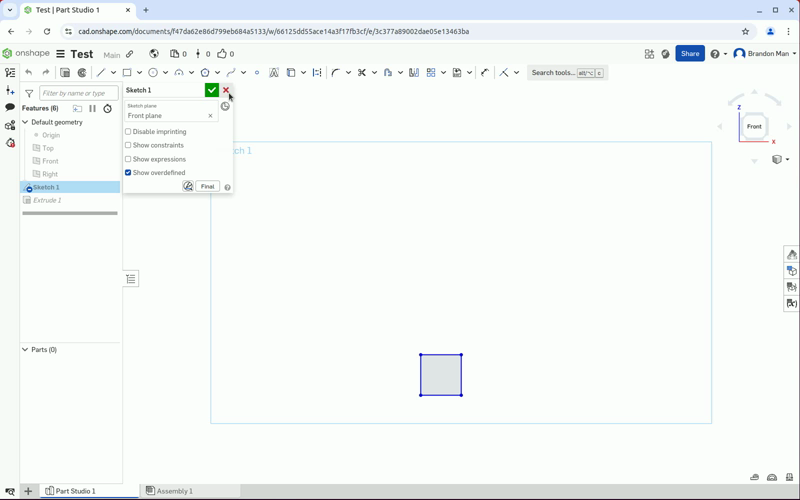
click(229, 92)
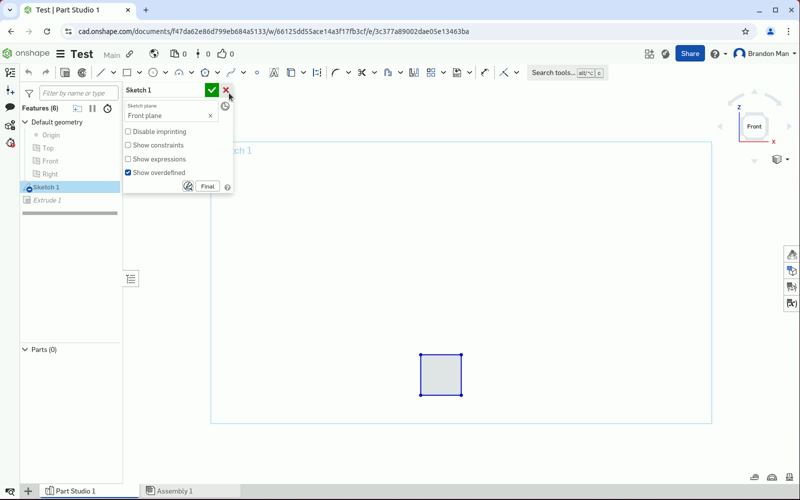
key(shift+s)
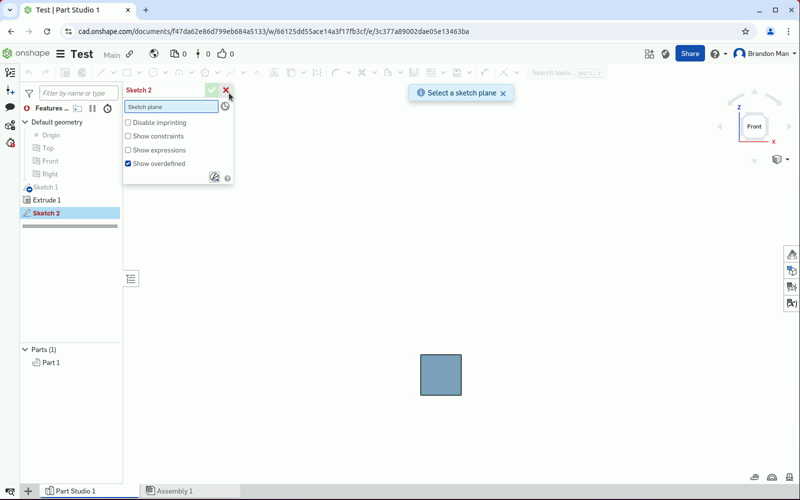
mouse_move(73, 163)
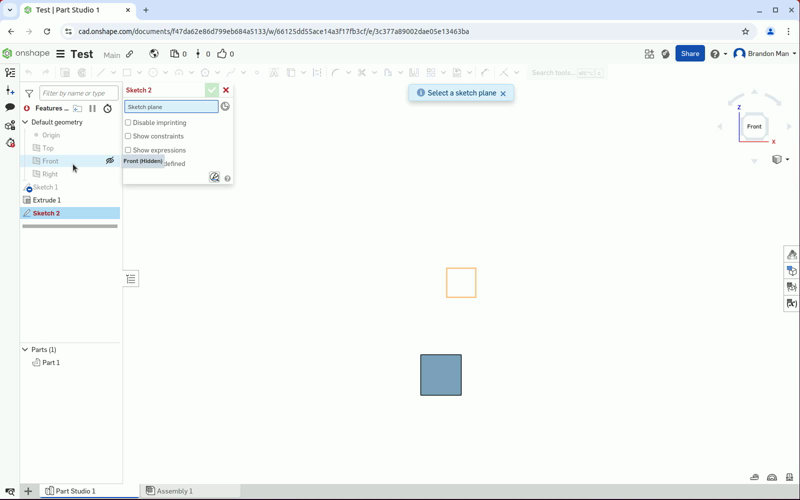
click(73, 163)
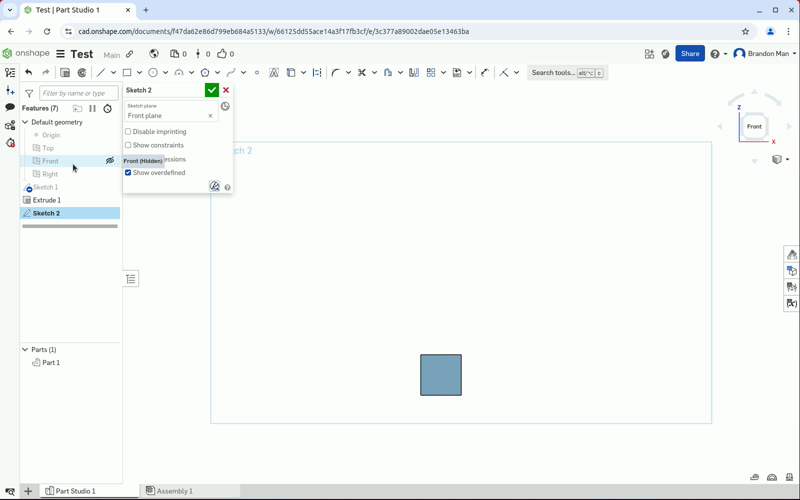
mouse_move(73, 352)
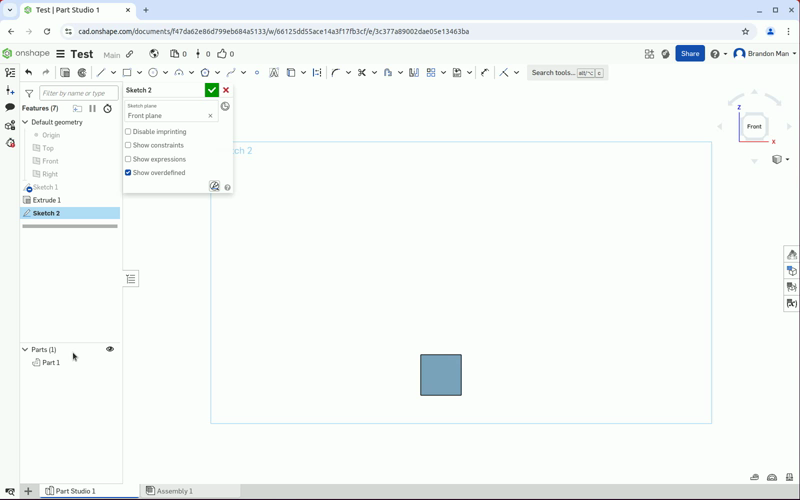
key(y)
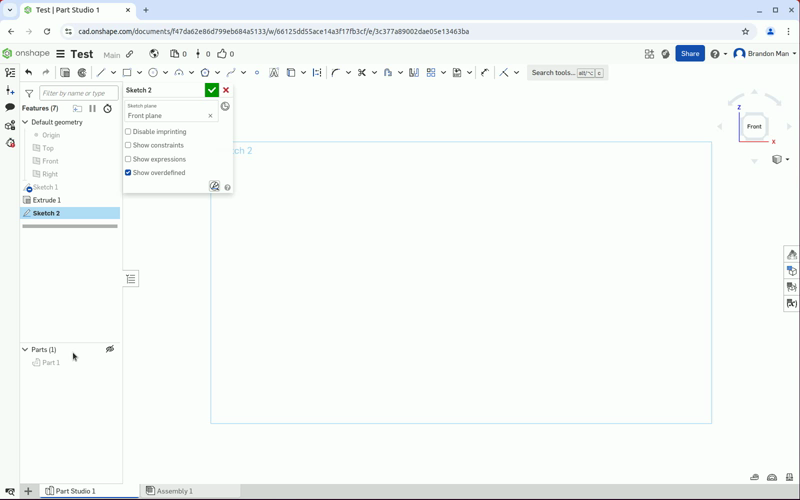
key(l)
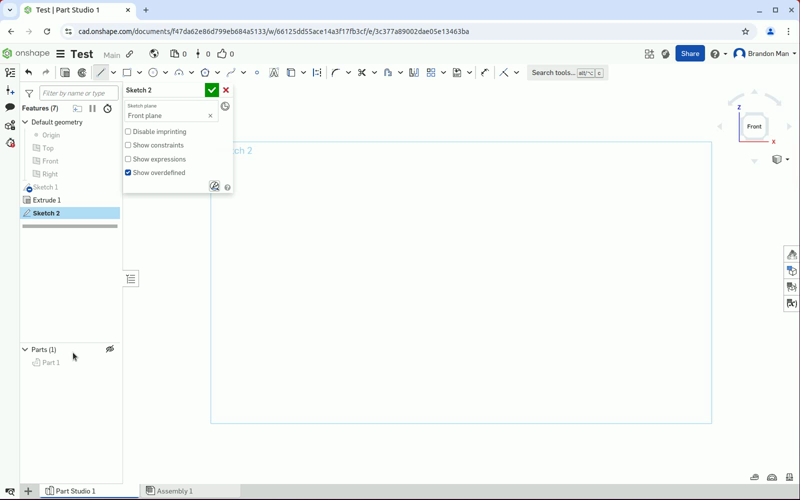
key_down(shift)
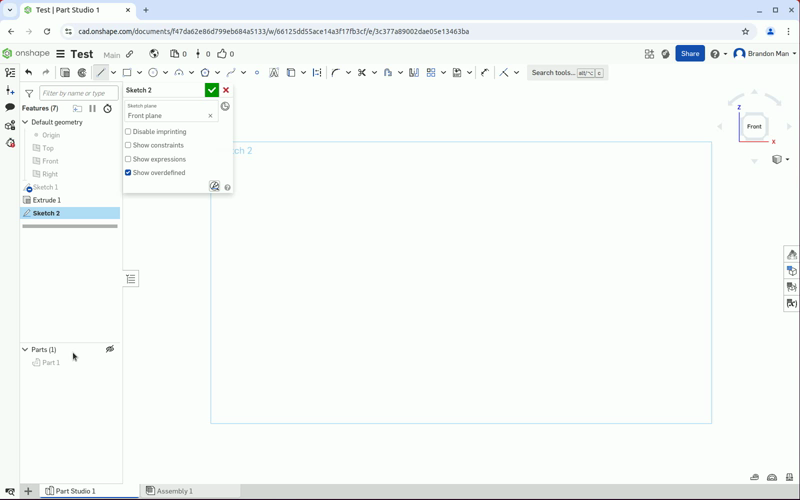
mouse_move(362, 414)
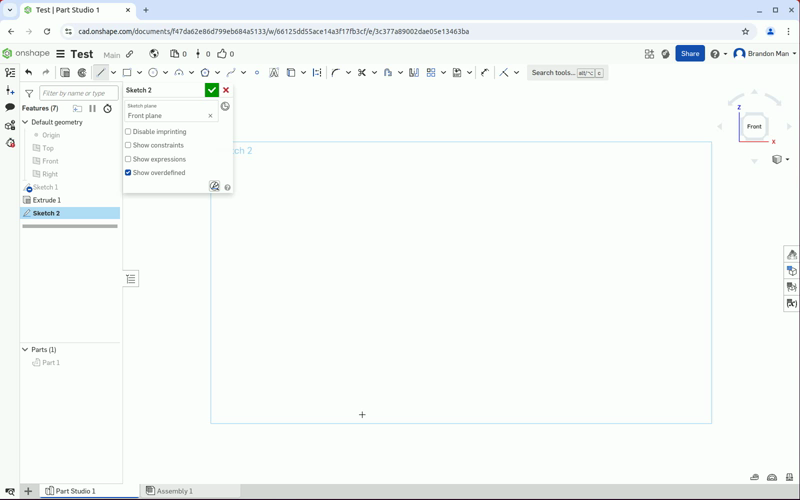
click(362, 414)
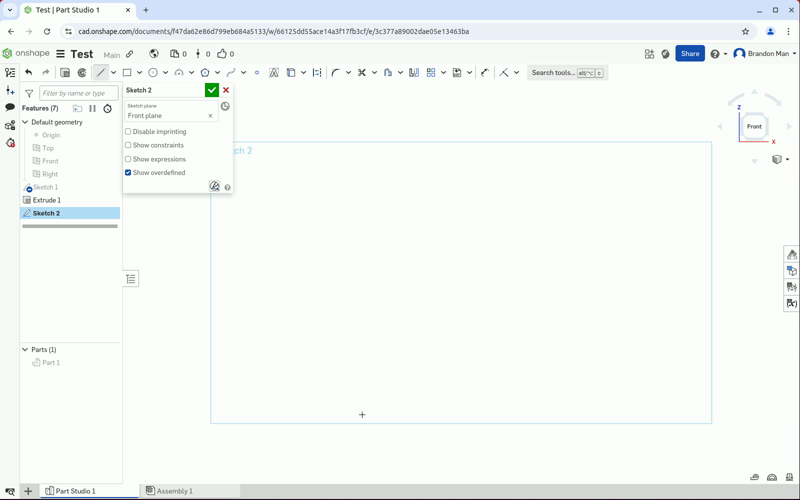
key_up(shift)
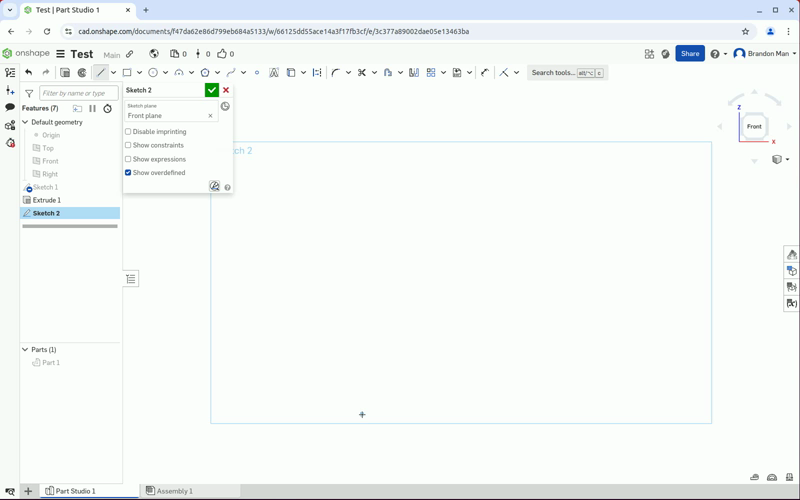
key_down(shift)
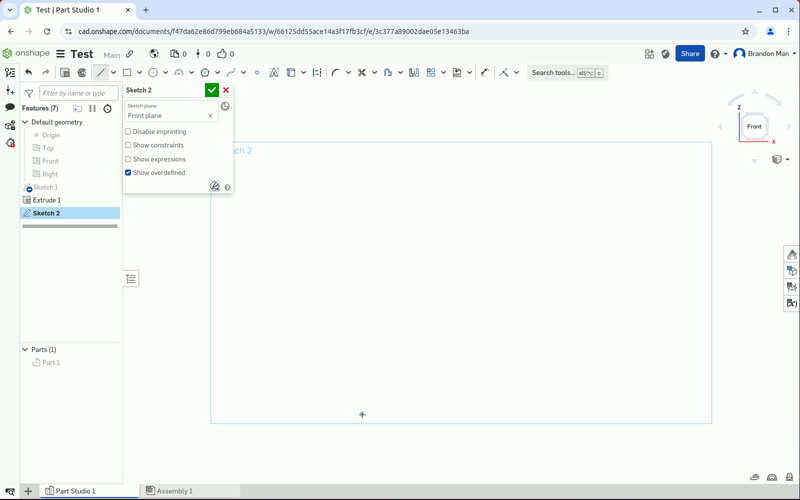
mouse_move(574, 414)
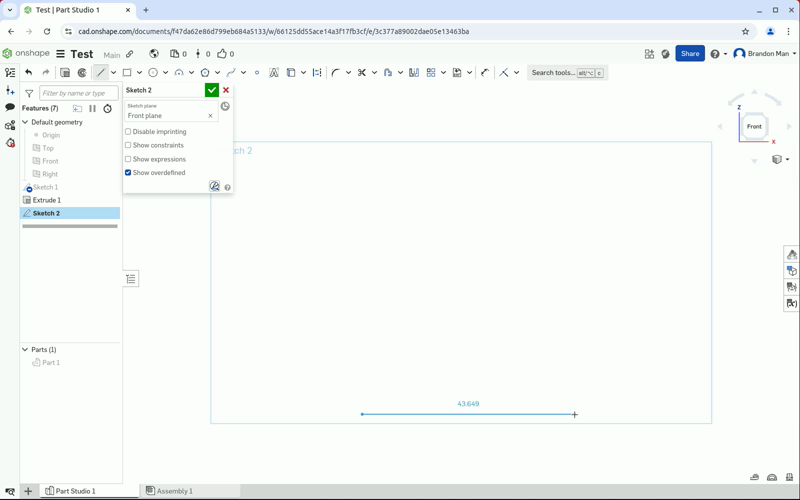
click(574, 414)
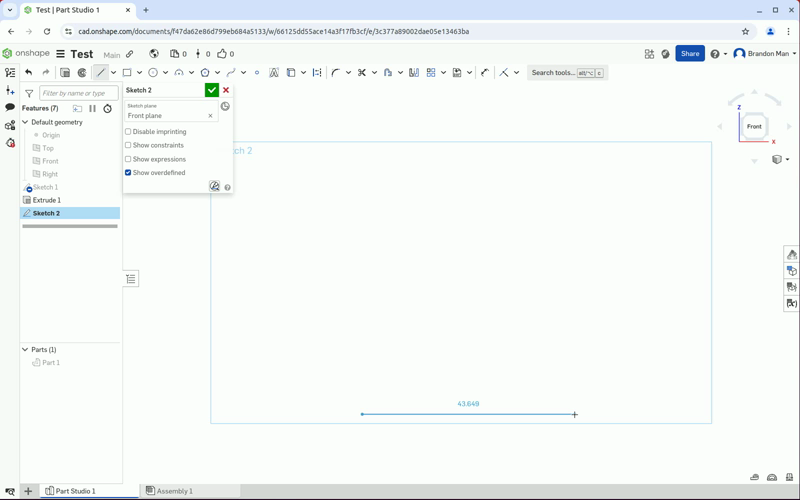
key_up(shift)
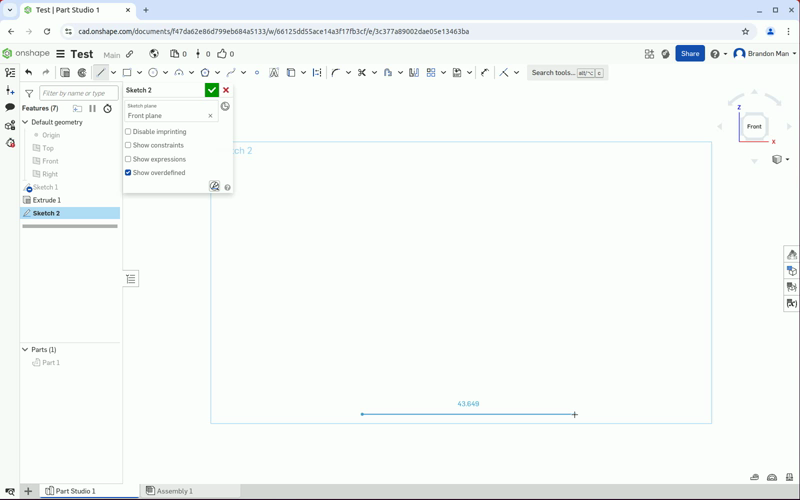
key_down(shift)
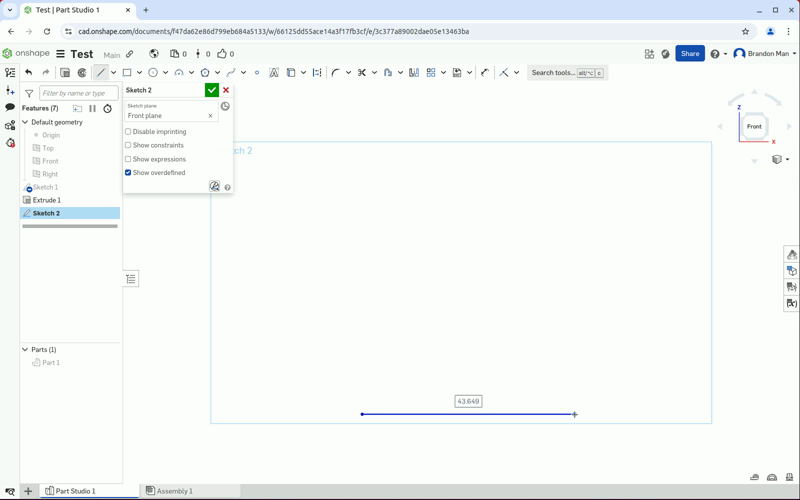
mouse_move(574, 217)
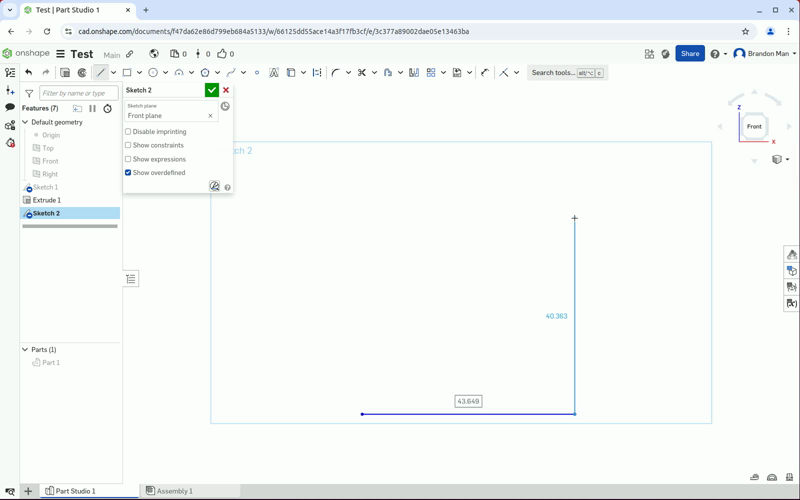
click(574, 217)
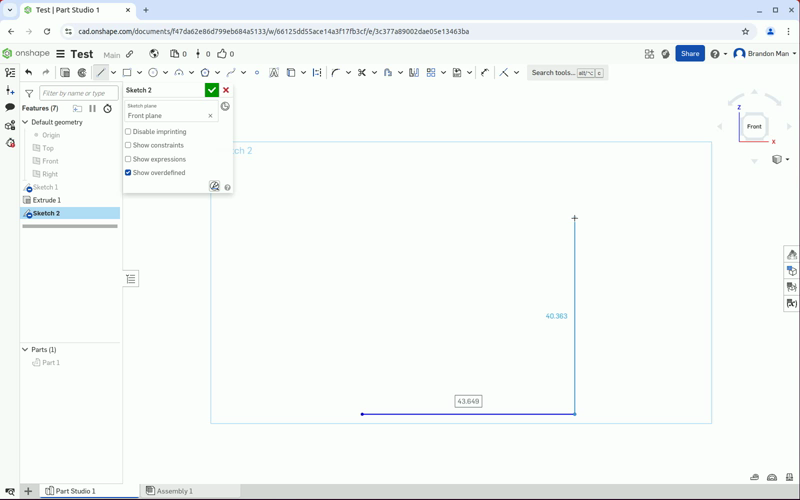
key_up(shift)
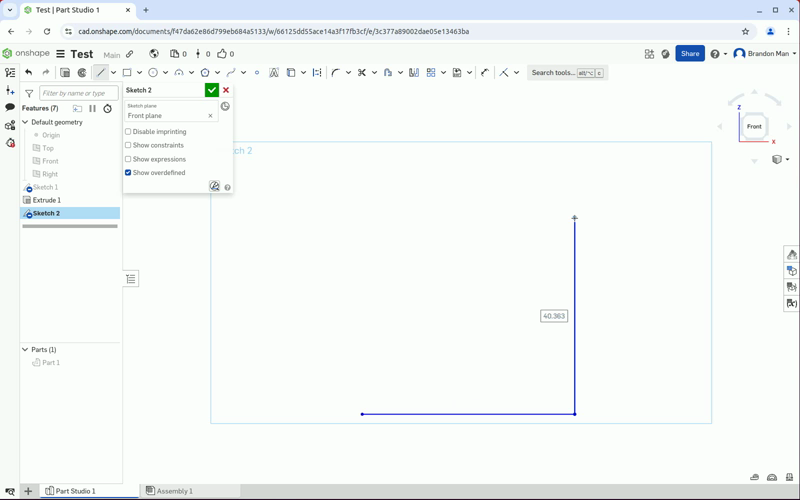
key_down(shift)
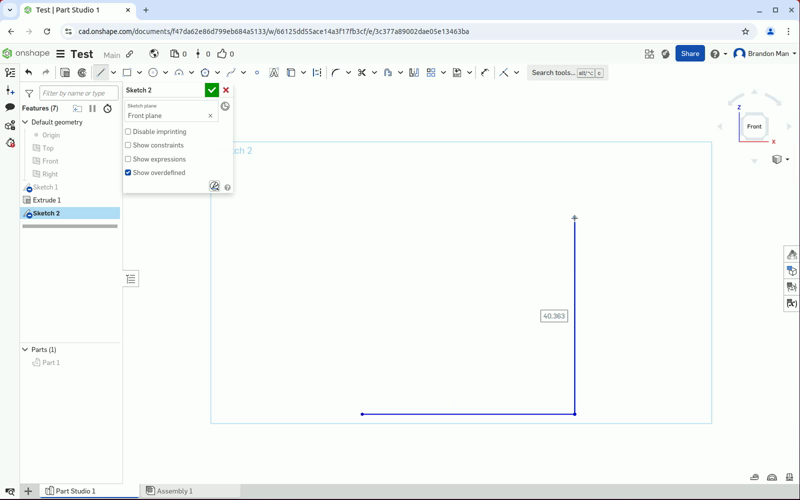
mouse_move(362, 217)
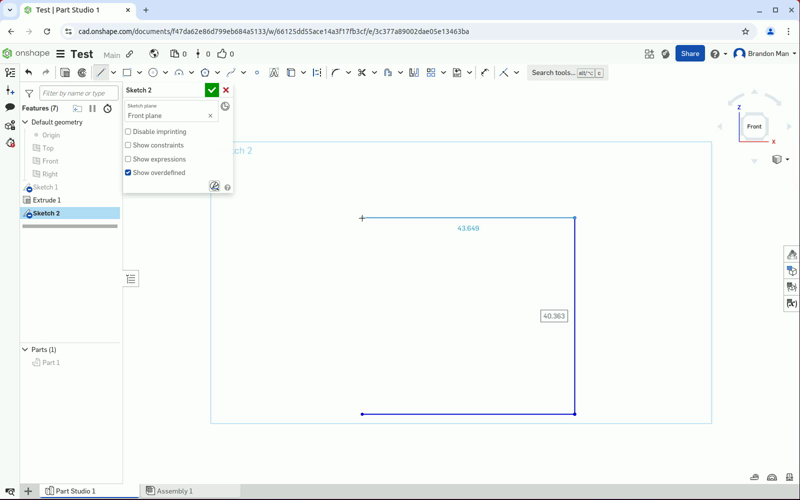
click(362, 217)
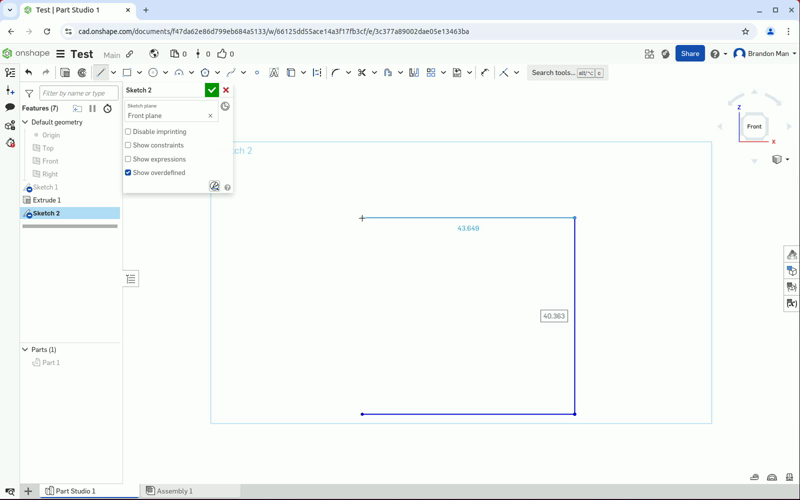
key_up(shift)
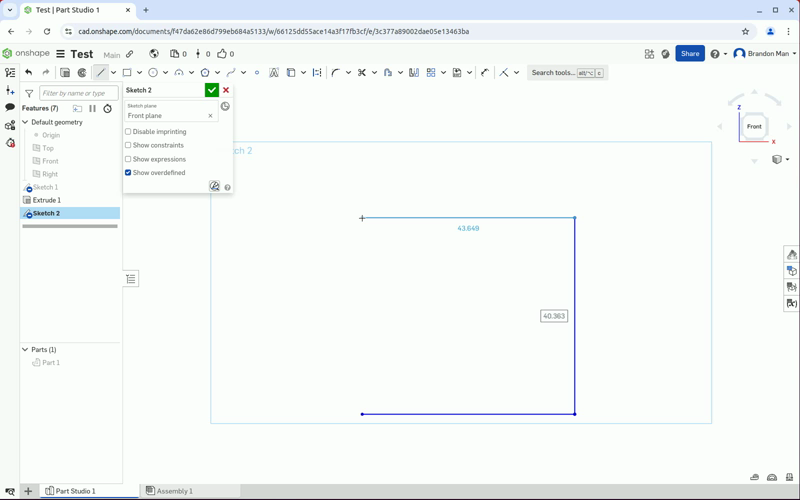
key_down(shift)
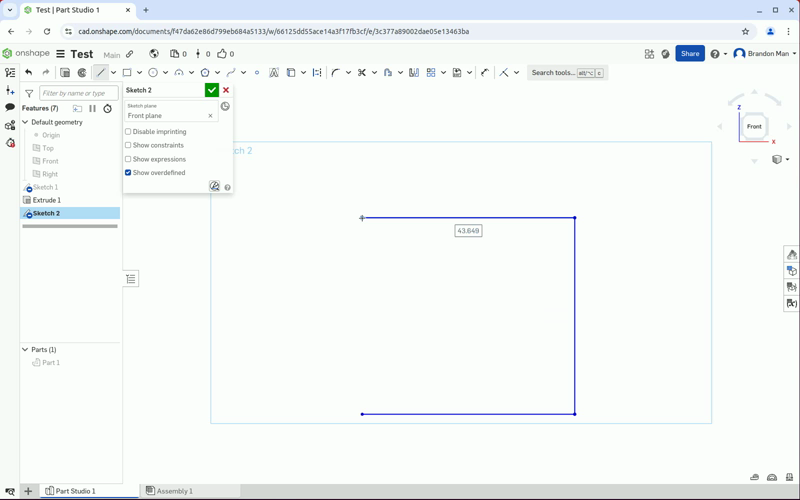
mouse_move(362, 414)
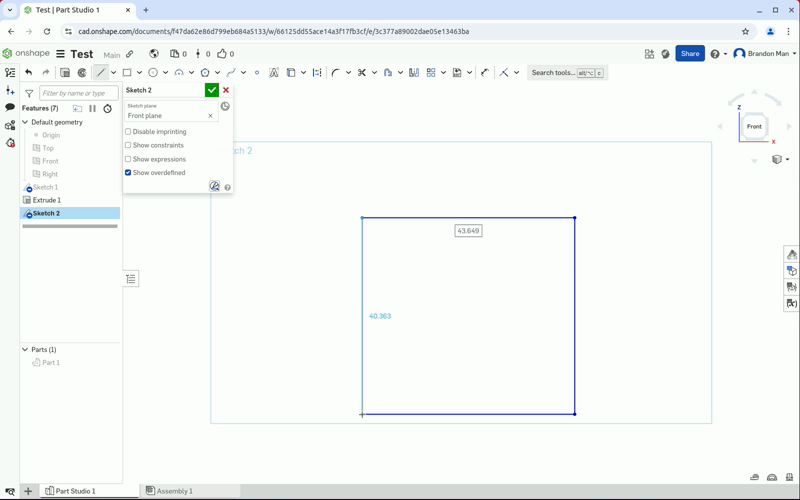
key_up(shift)
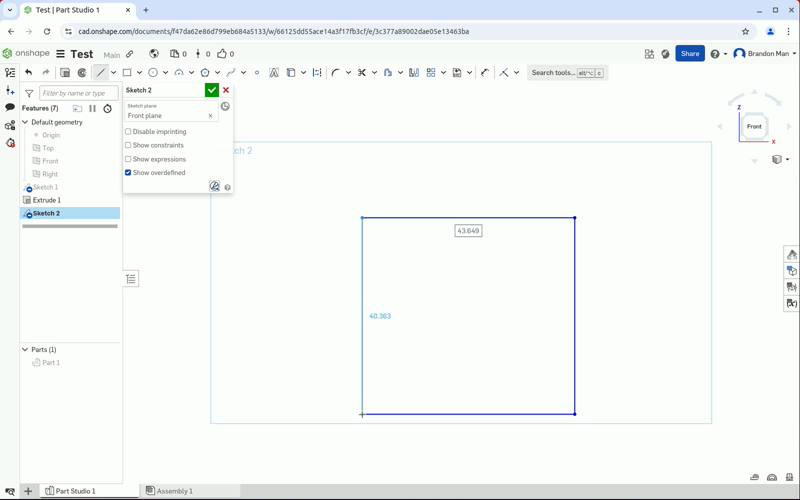
click(362, 414)
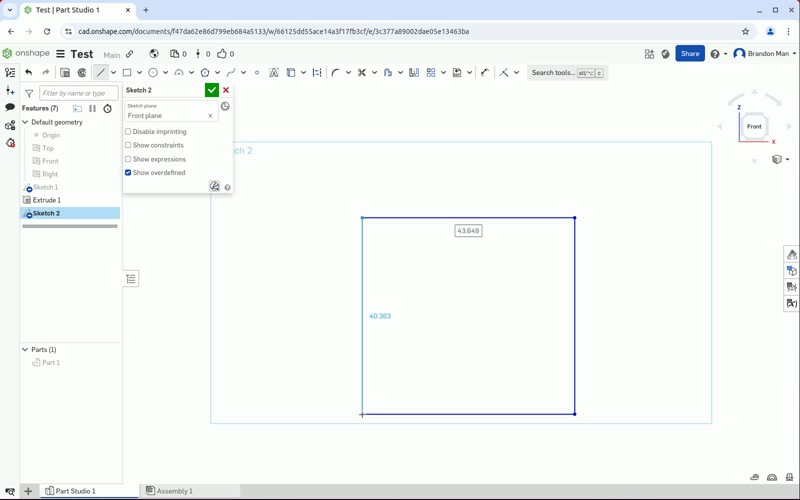
key(esc)
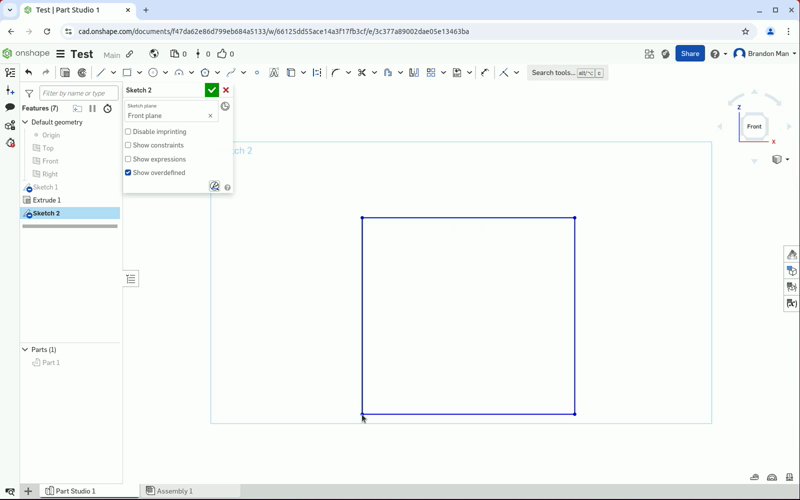
key(l)
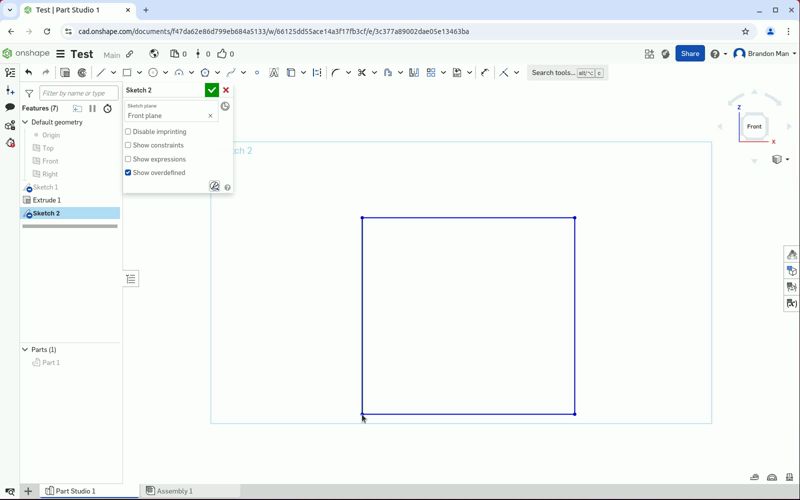
key_down(shift)
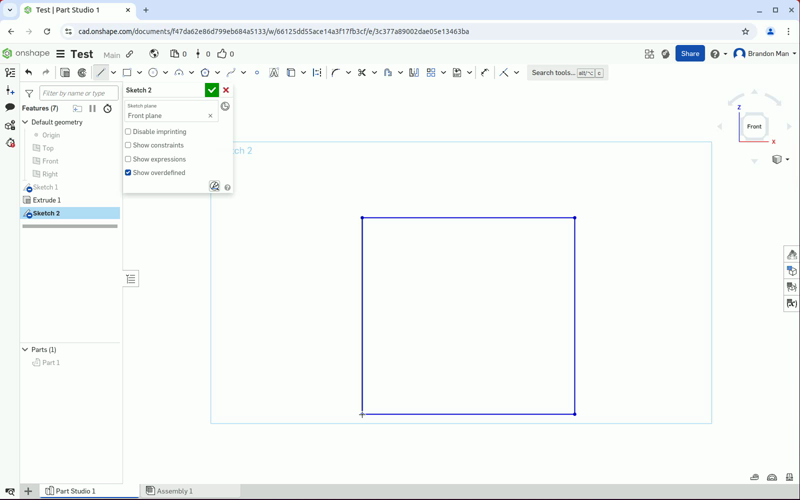
mouse_move(420, 396)
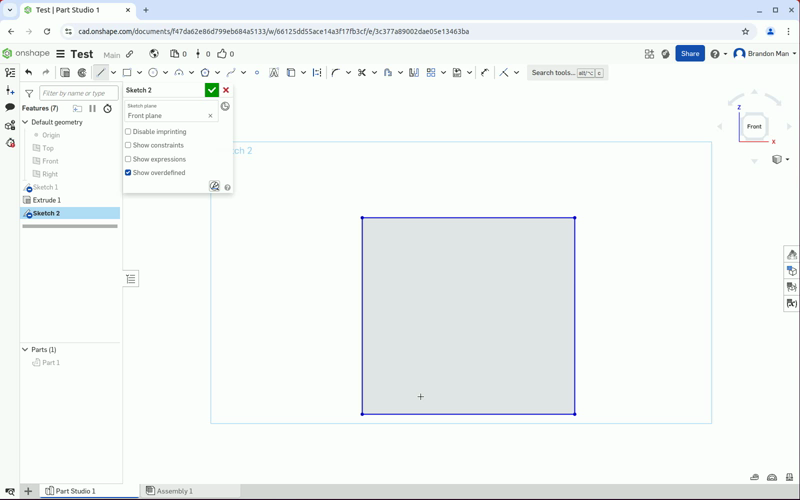
click(420, 396)
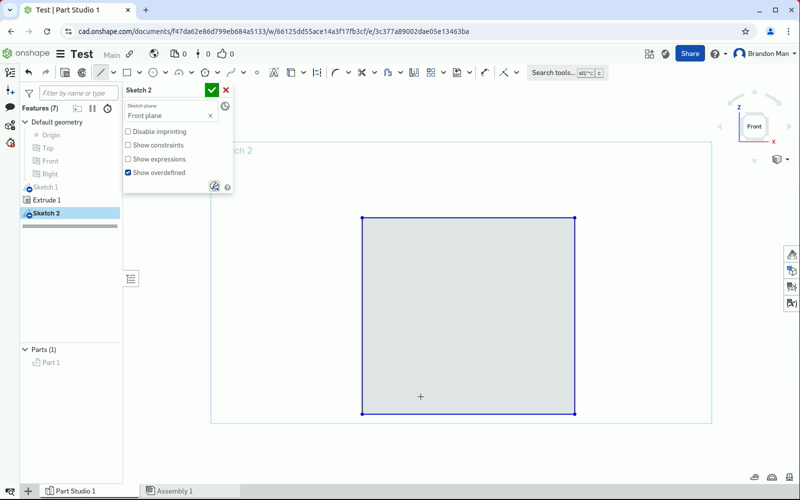
key_up(shift)
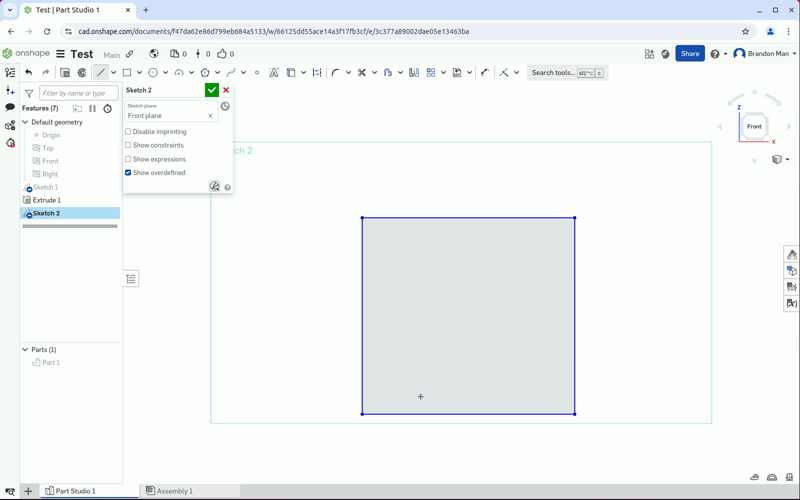
key_down(shift)
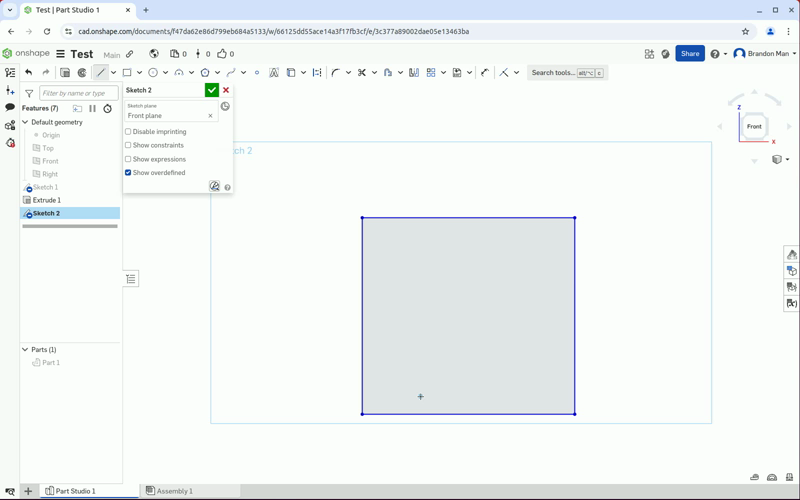
mouse_move(450, 396)
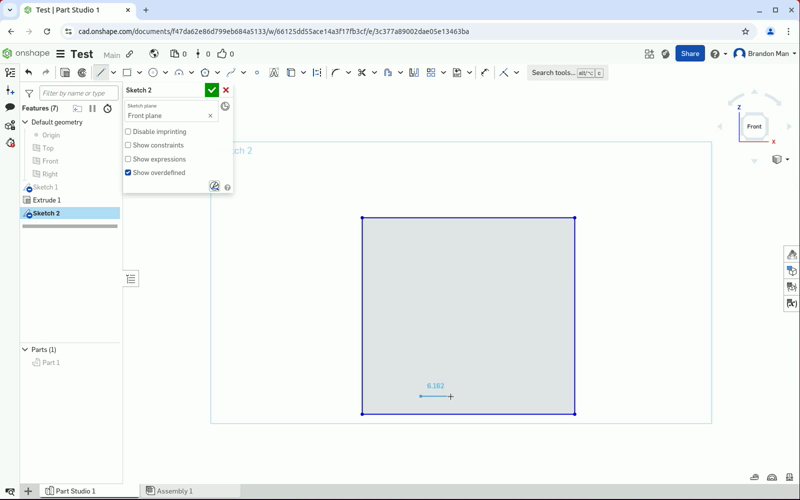
mouse_move(460, 396)
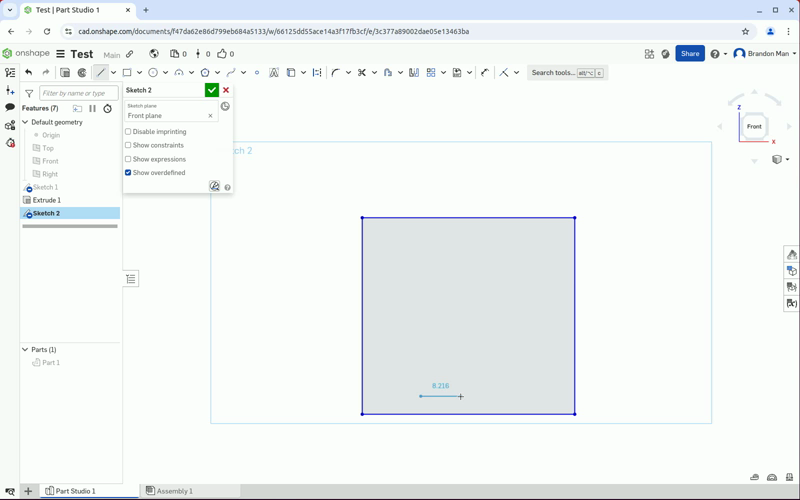
click(460, 396)
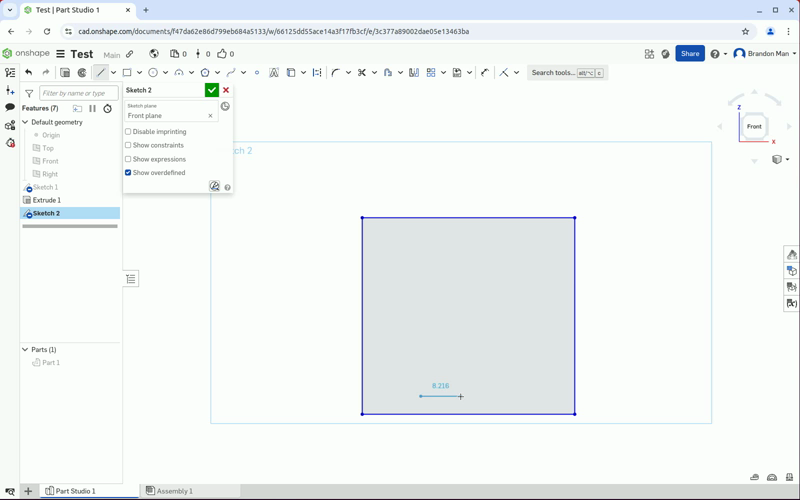
key_up(shift)
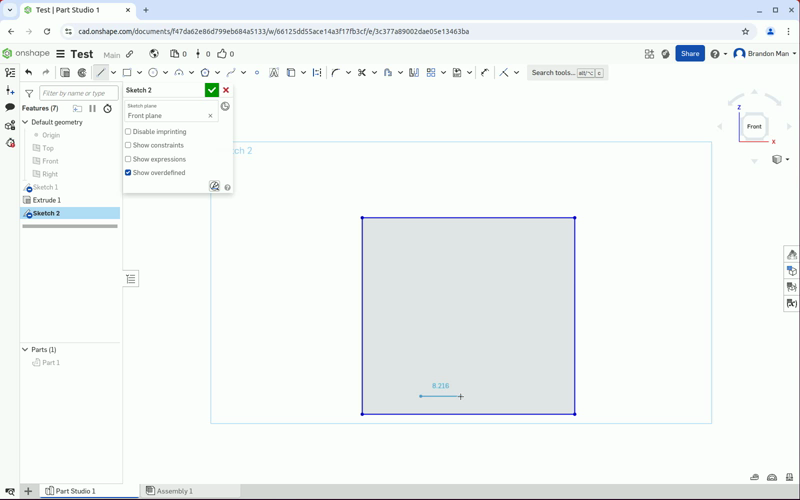
key_down(shift)
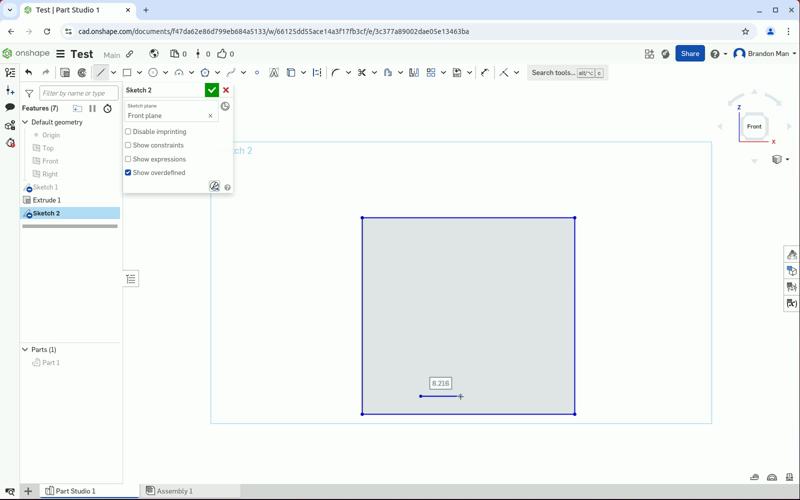
mouse_move(538, 396)
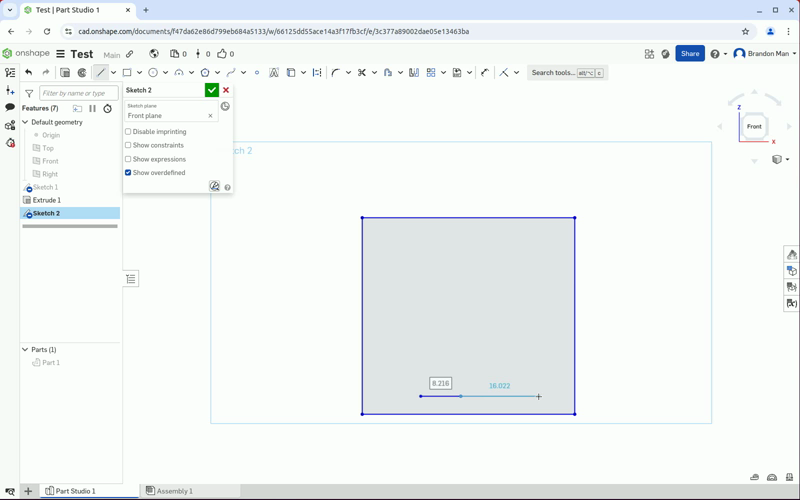
click(538, 396)
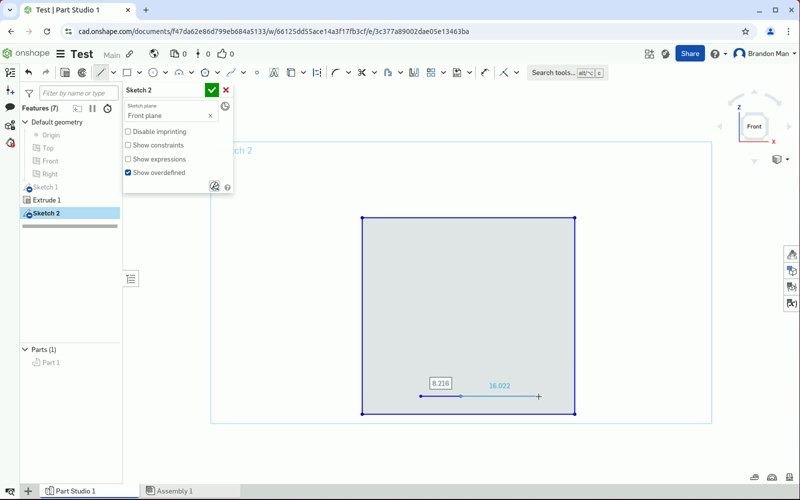
key_up(shift)
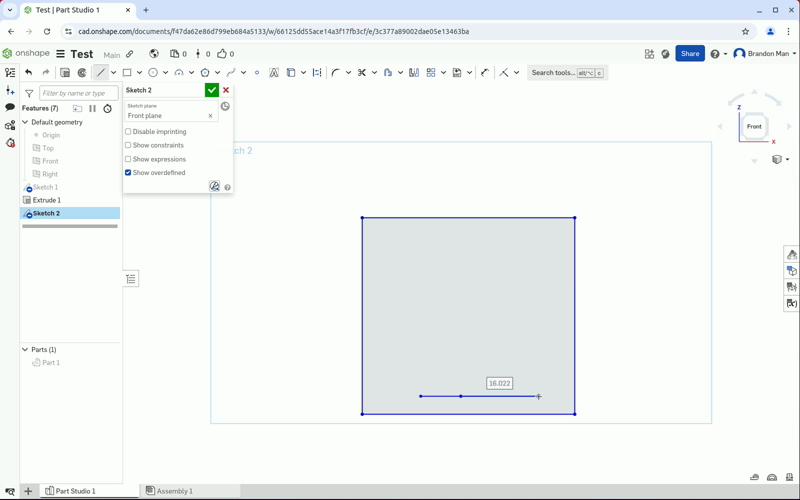
key_down(shift)
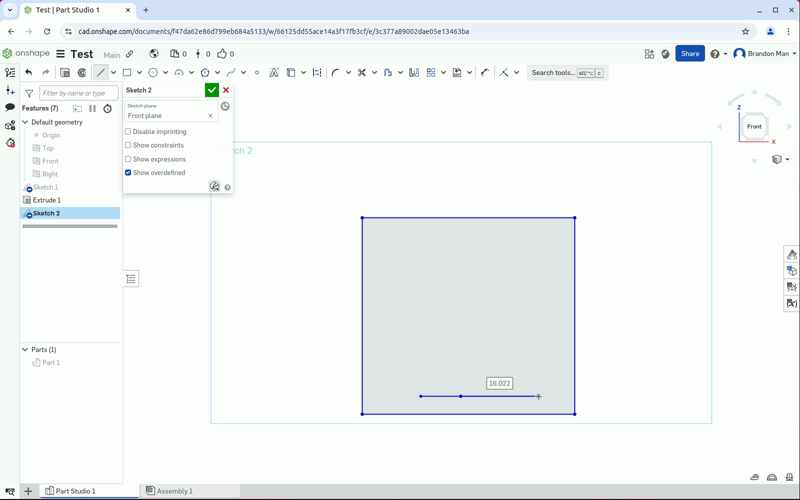
mouse_move(568, 396)
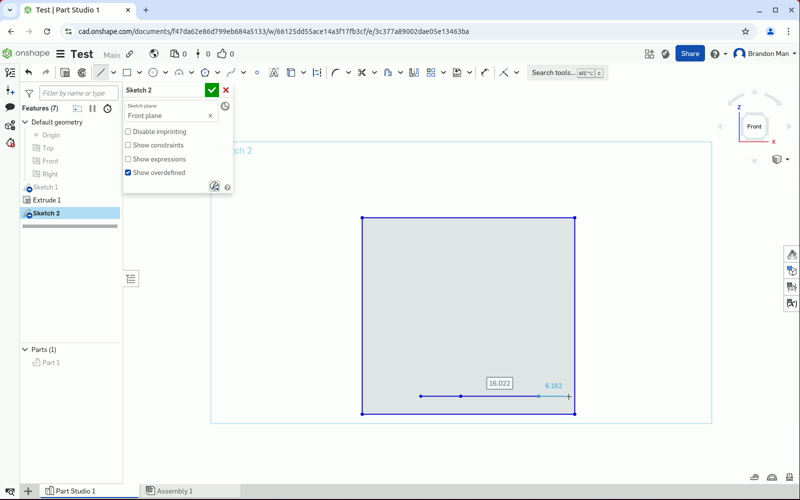
mouse_move(538, 356)
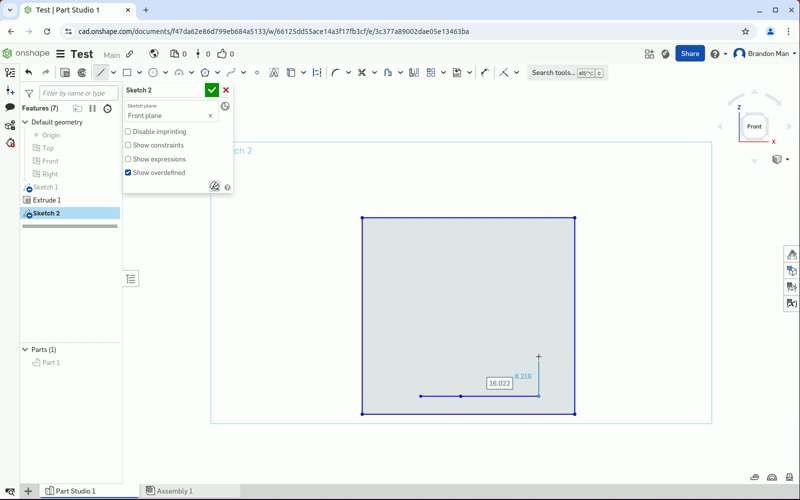
click(538, 356)
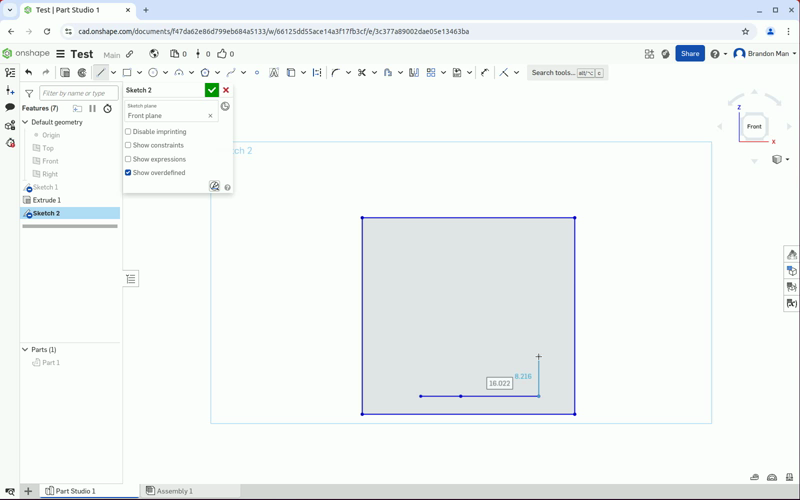
key_up(shift)
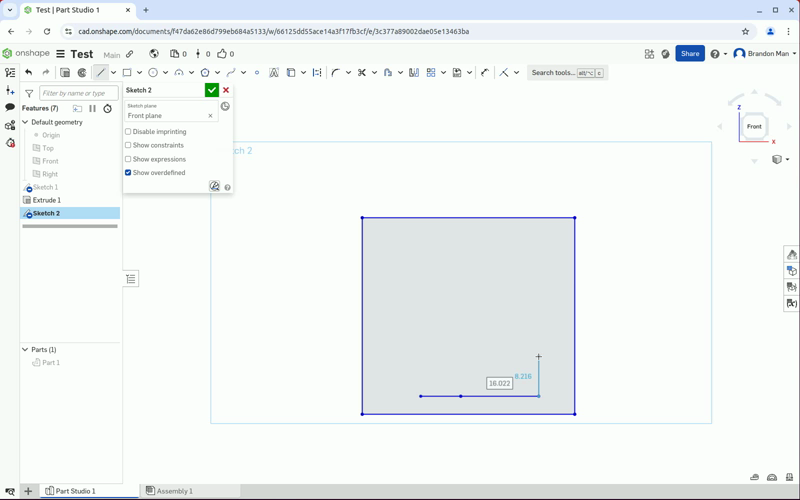
key_down(shift)
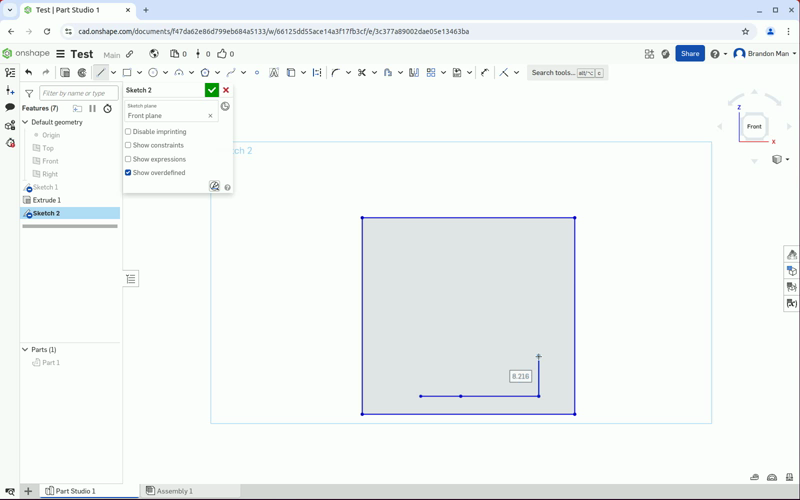
mouse_move(568, 356)
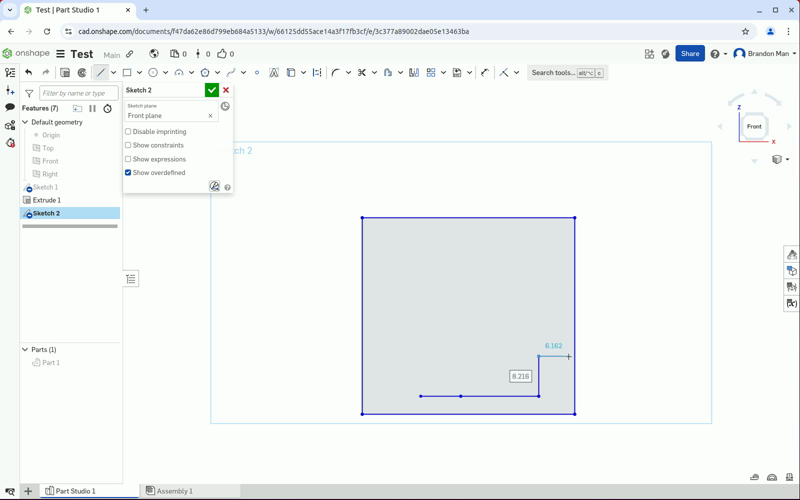
mouse_move(498, 356)
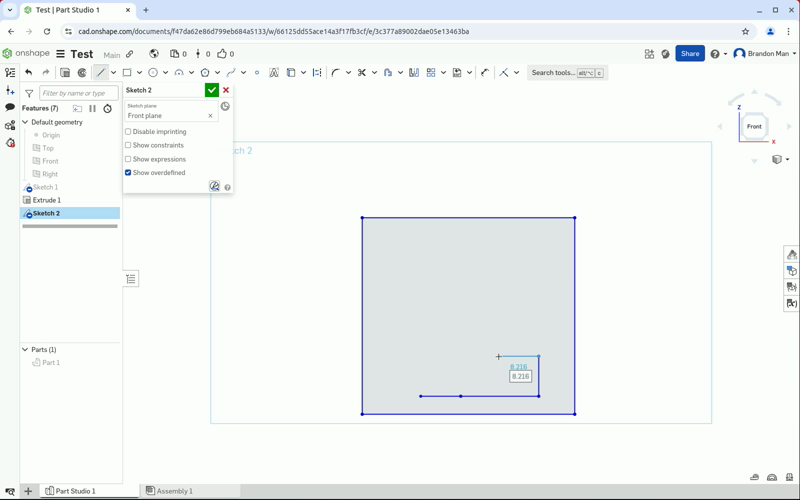
click(498, 356)
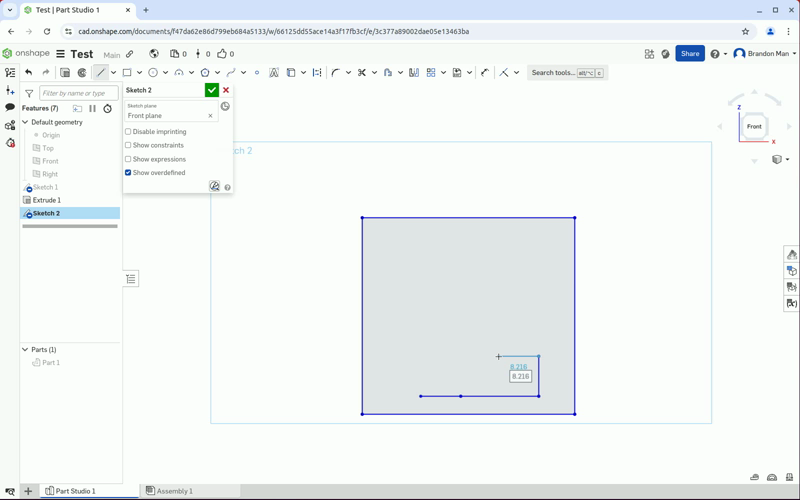
key_up(shift)
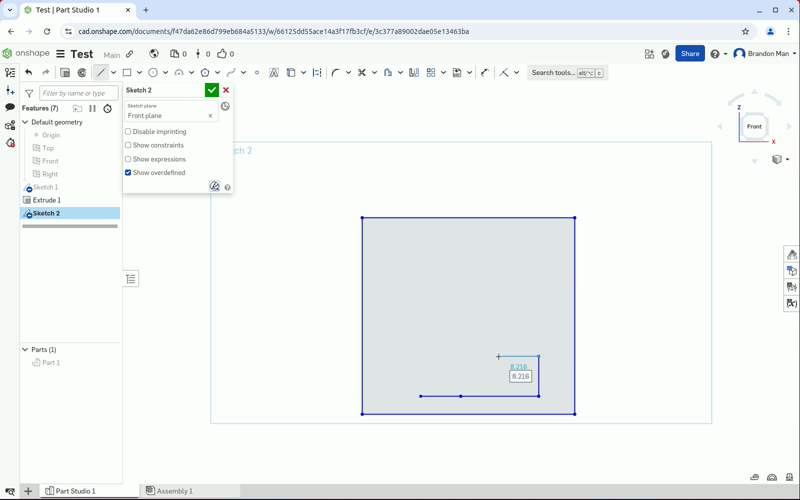
key_down(shift)
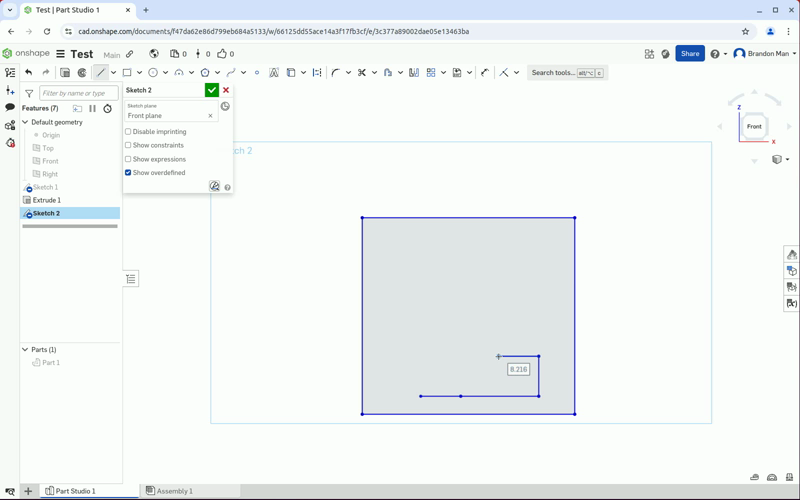
mouse_move(528, 356)
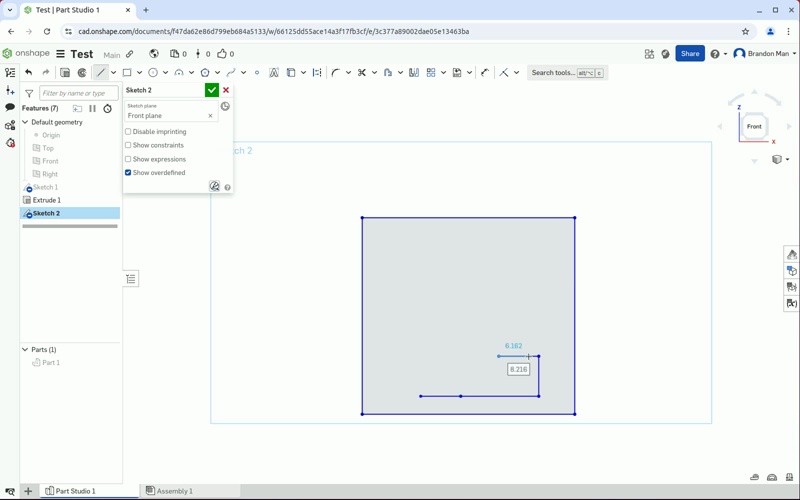
mouse_move(498, 315)
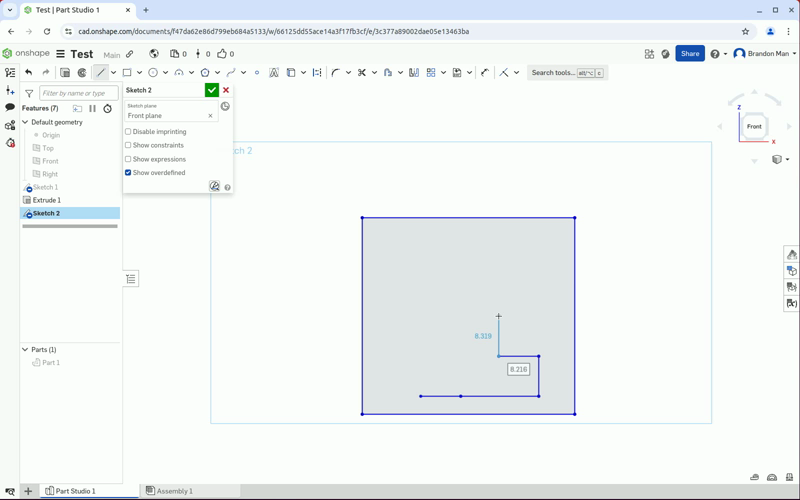
click(498, 315)
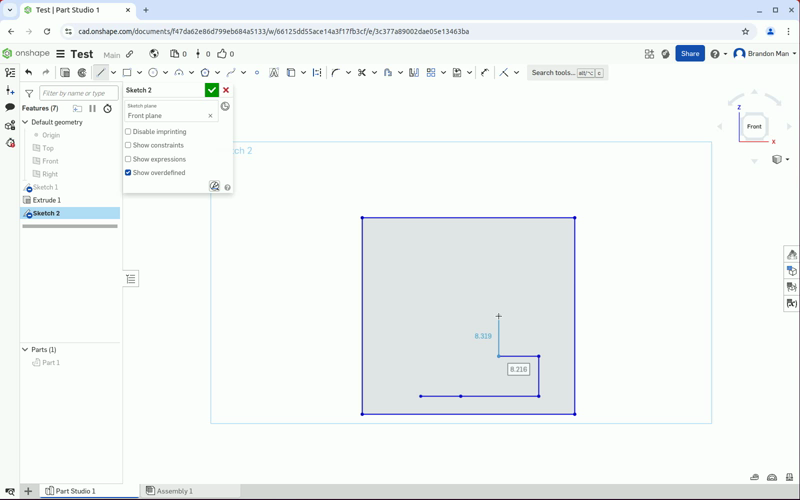
key_up(shift)
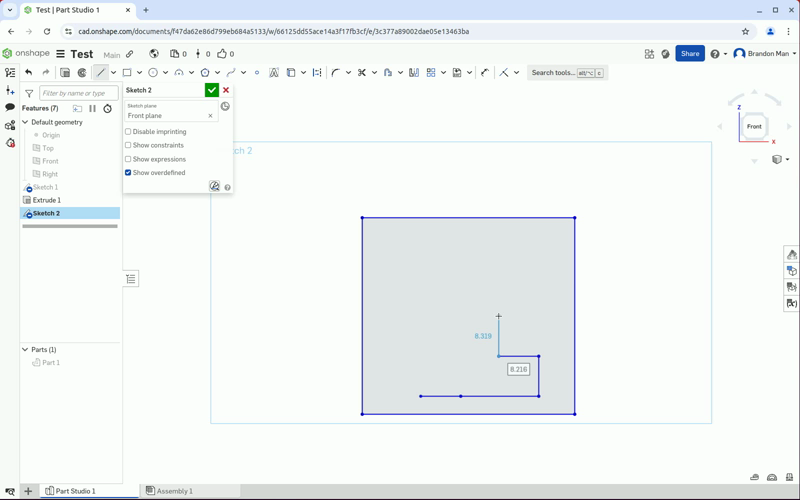
key_down(shift)
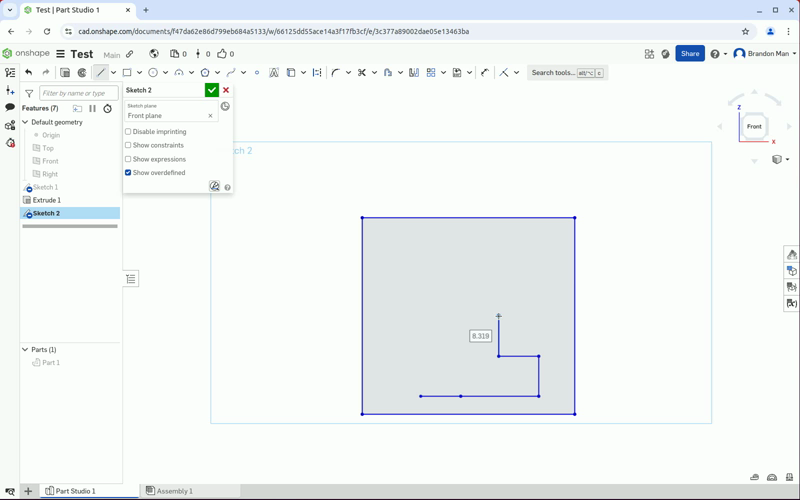
mouse_move(528, 315)
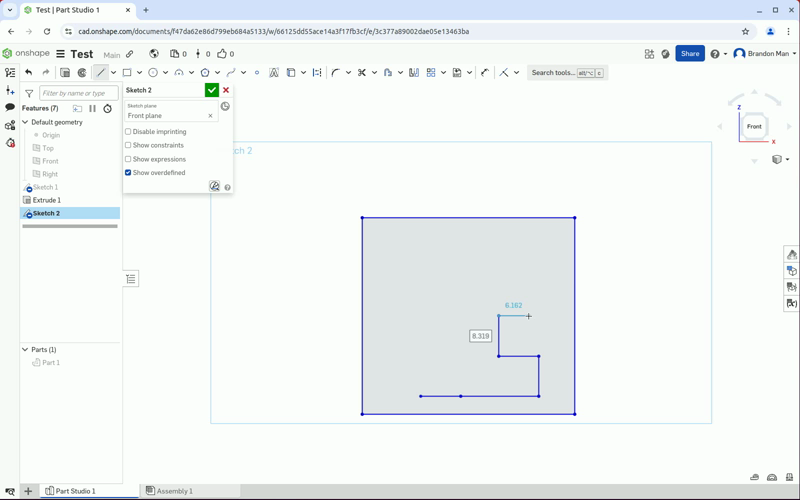
mouse_move(460, 315)
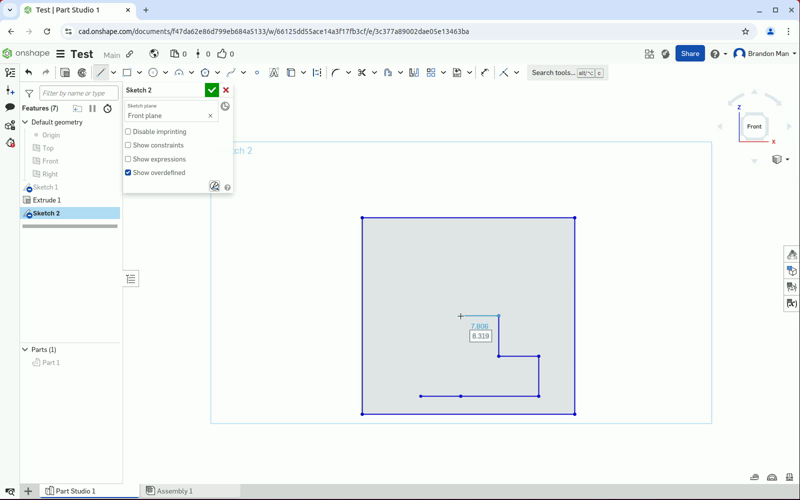
click(460, 315)
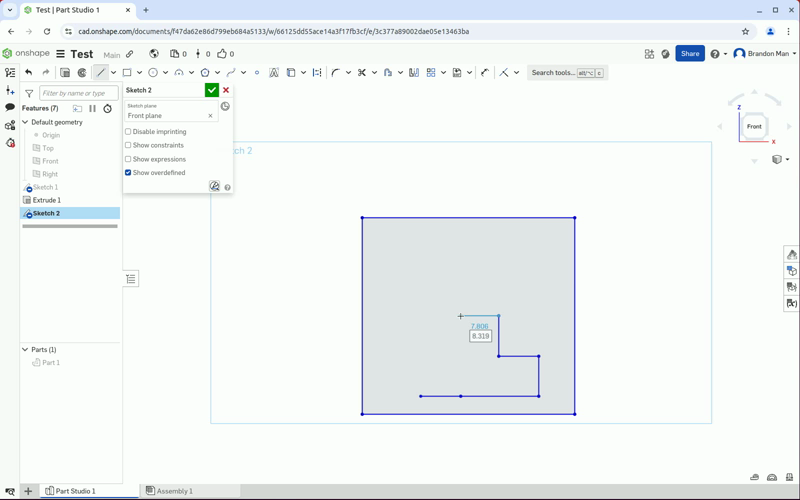
key_up(shift)
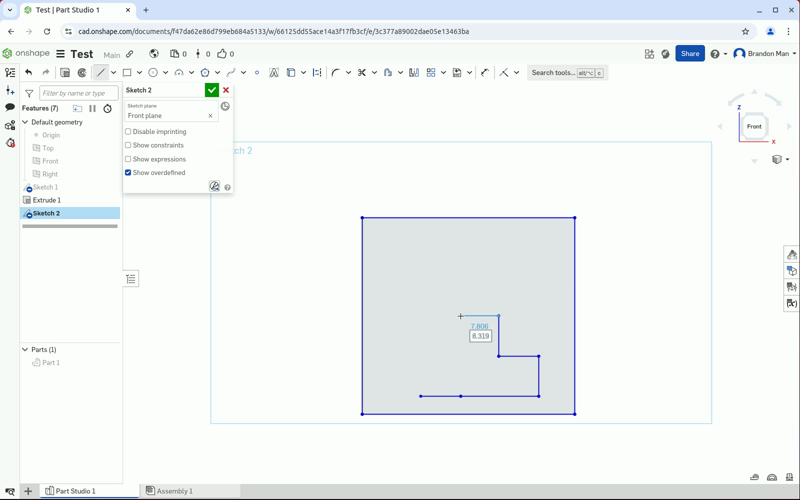
key_down(shift)
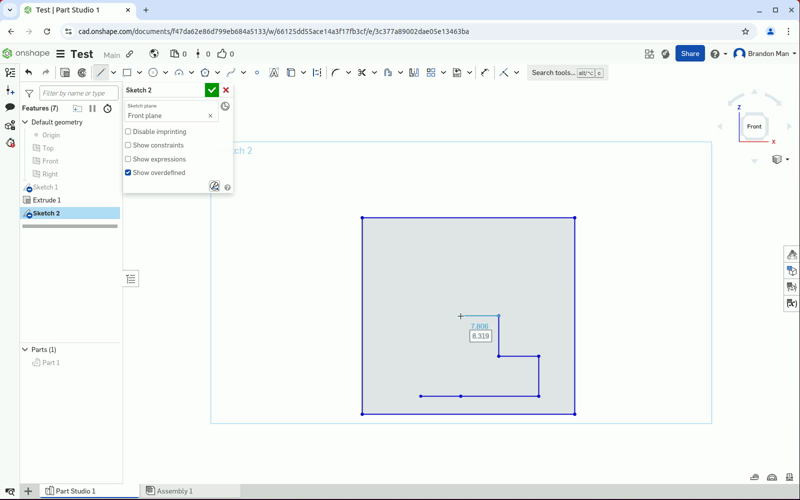
mouse_move(490, 315)
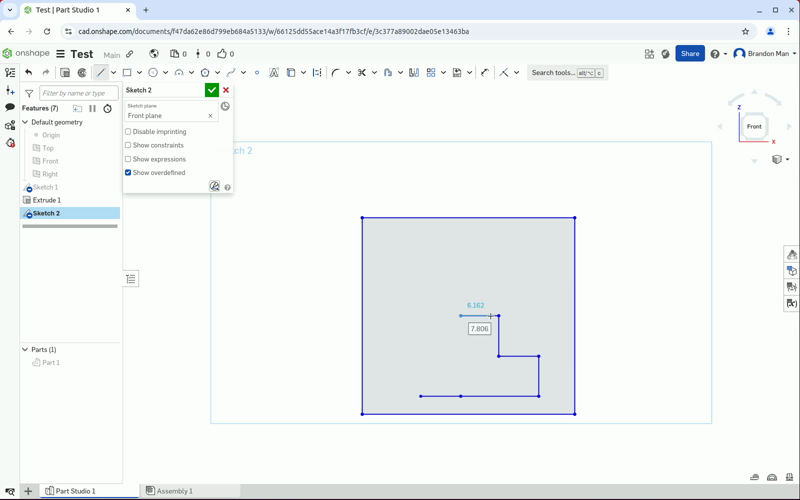
mouse_move(460, 356)
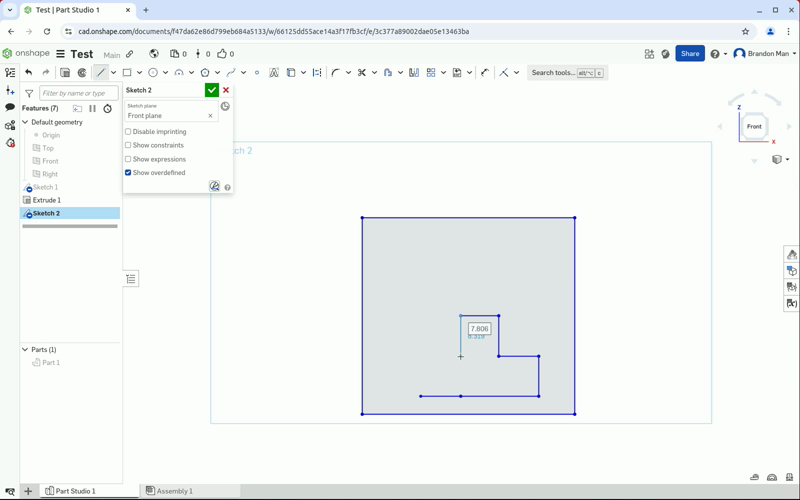
click(460, 356)
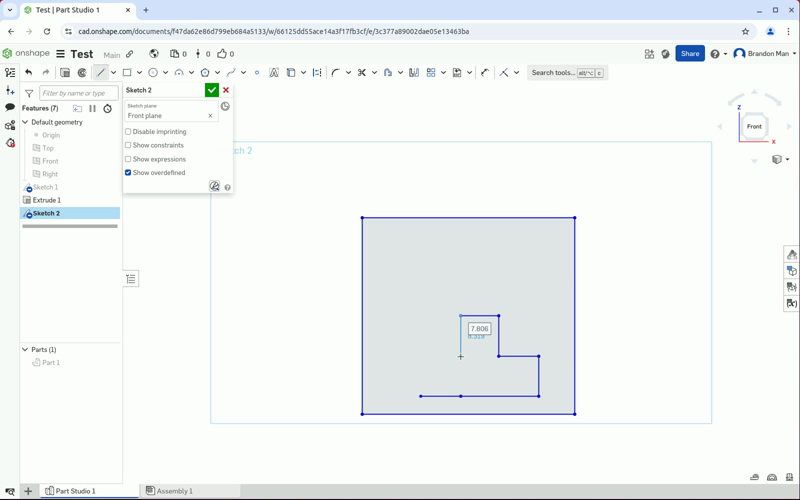
key_up(shift)
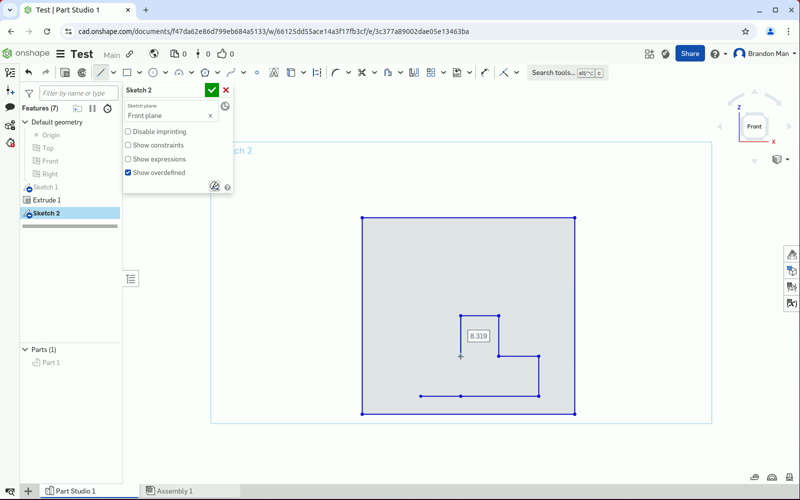
key_down(shift)
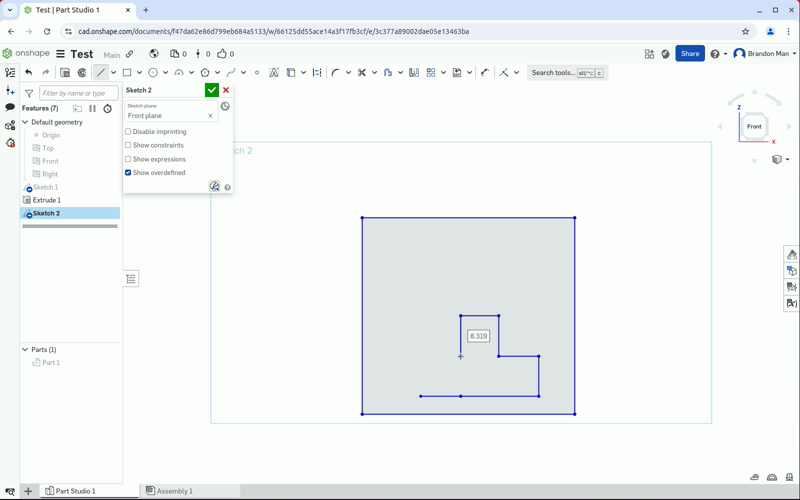
mouse_move(490, 356)
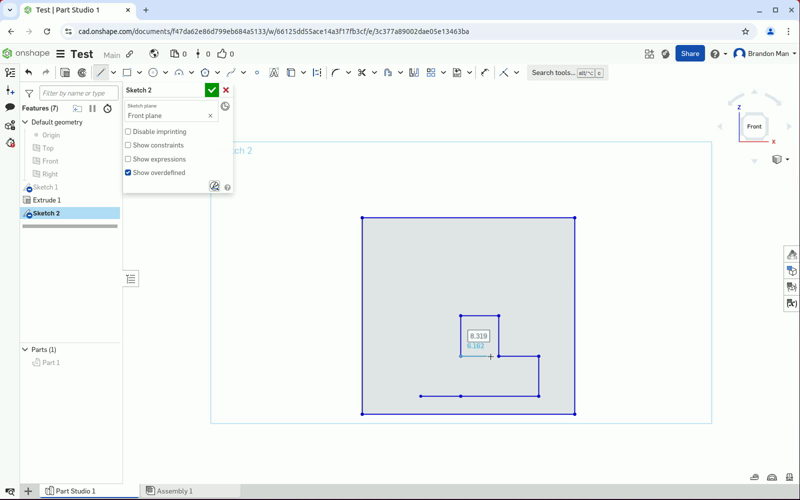
mouse_move(420, 356)
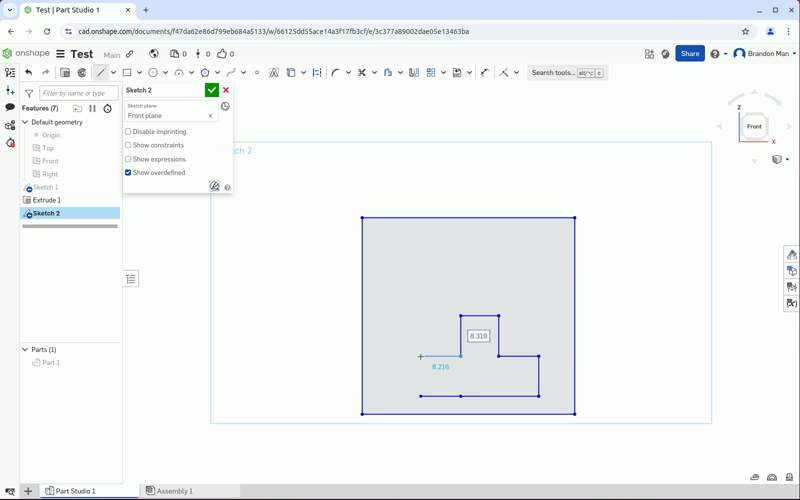
click(420, 356)
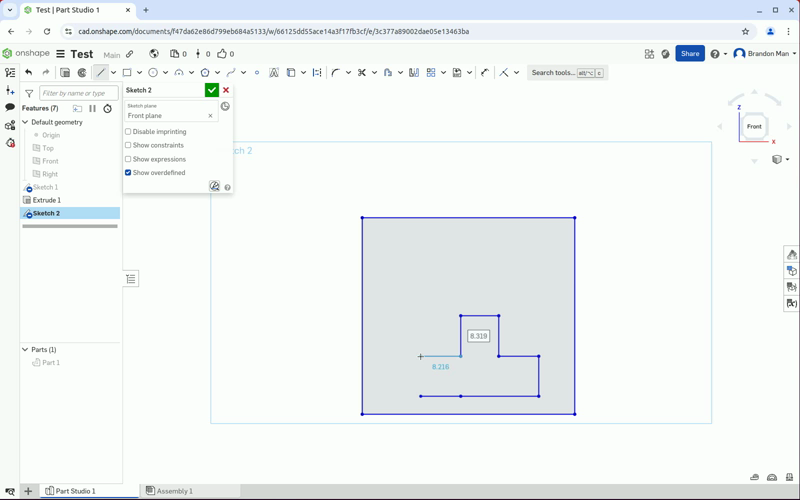
key_up(shift)
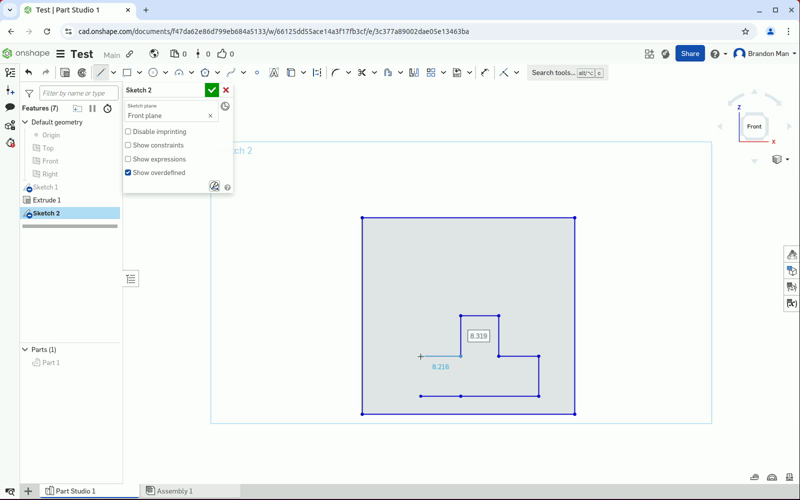
mouse_move(450, 356)
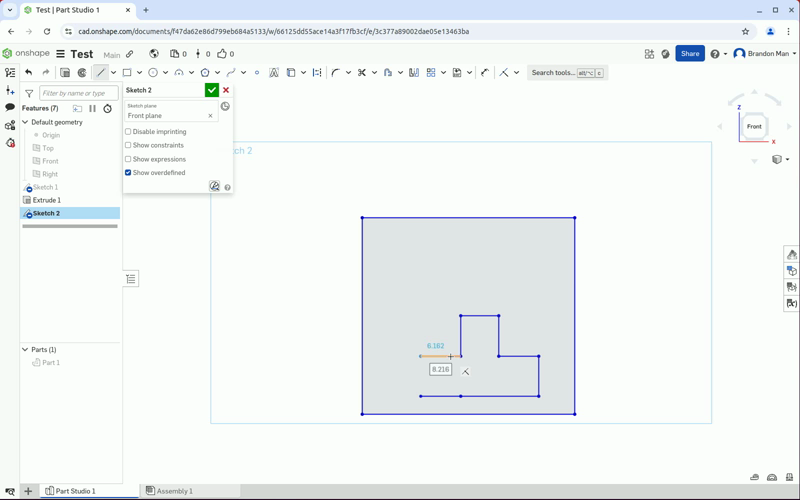
key_down(shift)
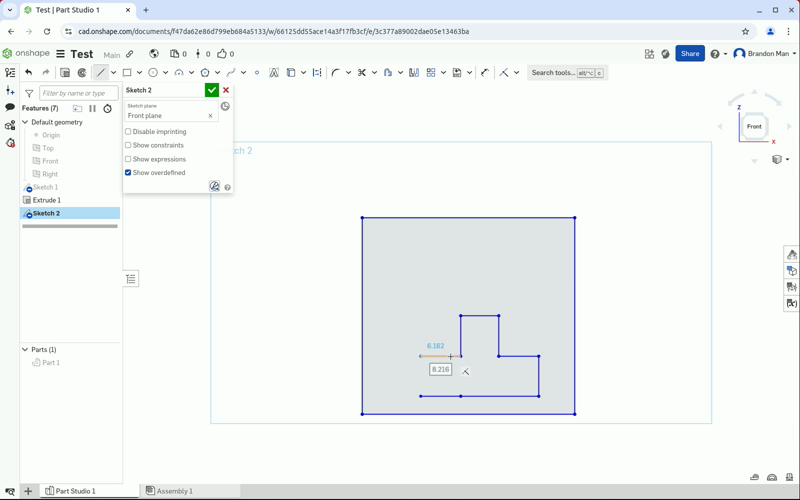
mouse_move(420, 396)
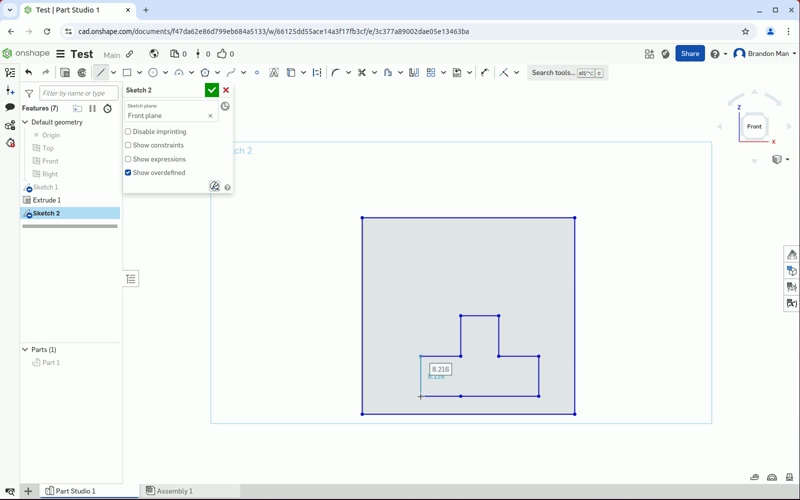
key_up(shift)
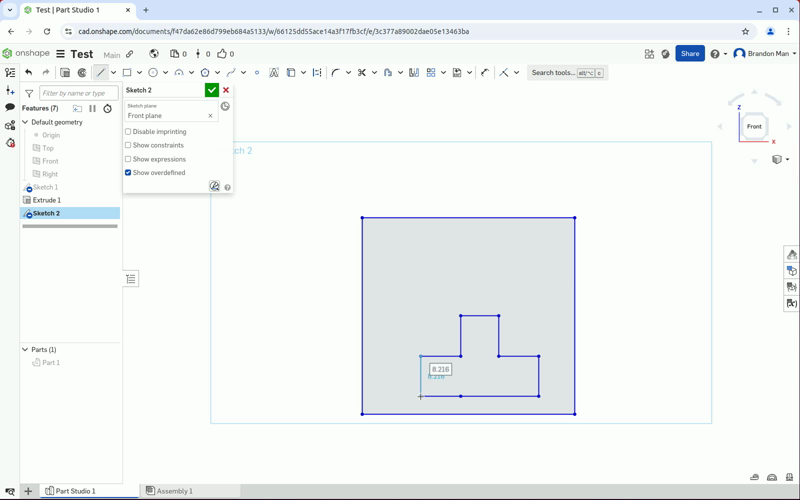
click(420, 396)
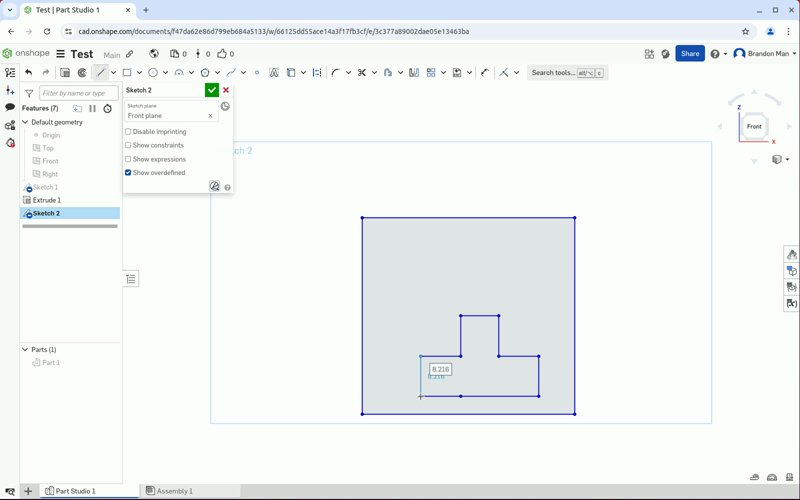
key(esc)
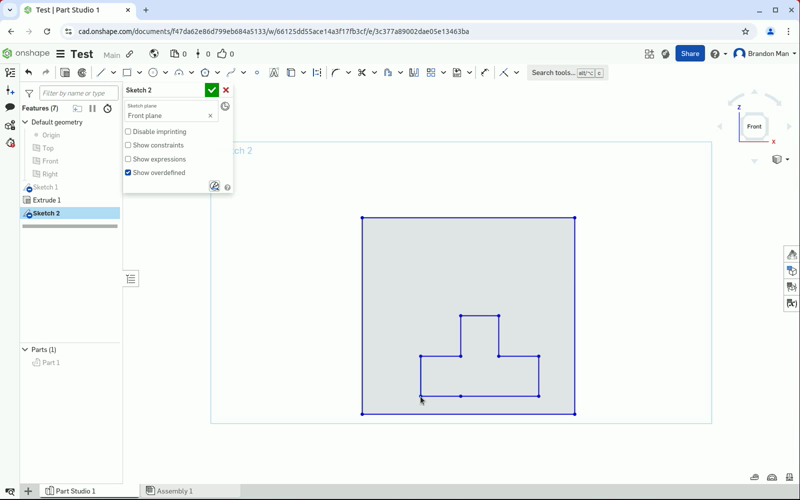
mouse_move(396, 255)
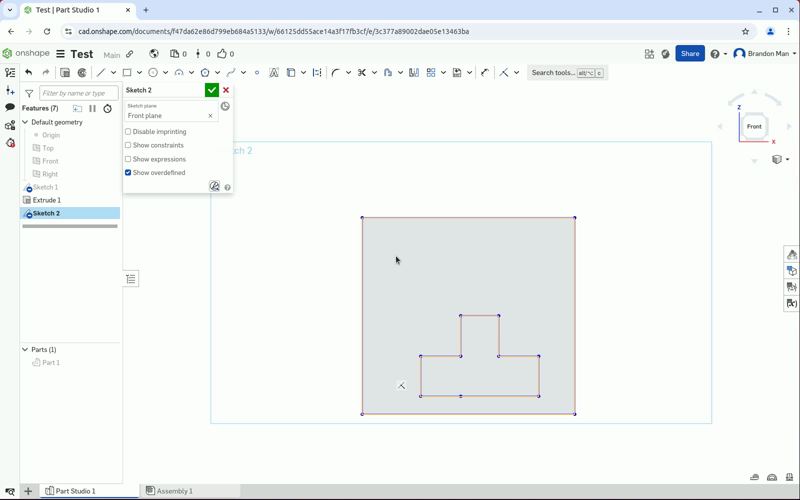
click(396, 255)
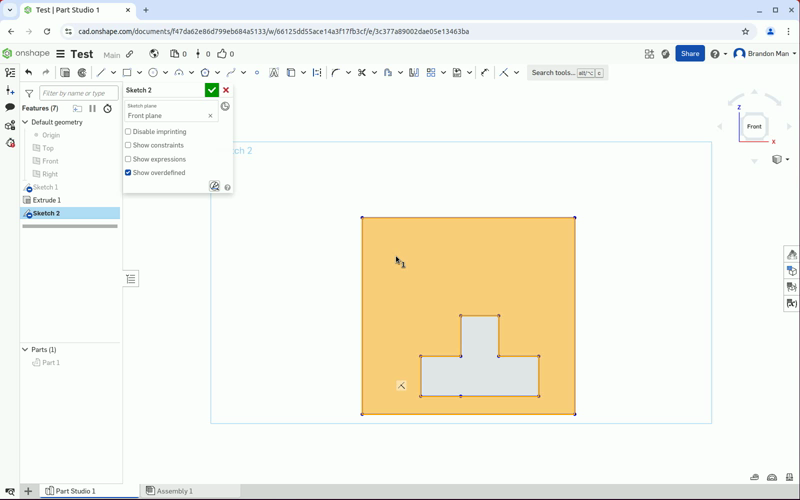
mouse_move(73, 352)
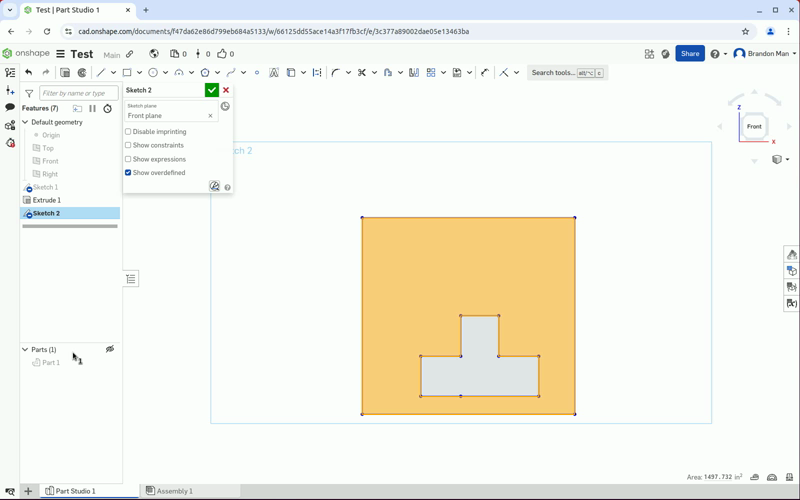
key(shift+y)
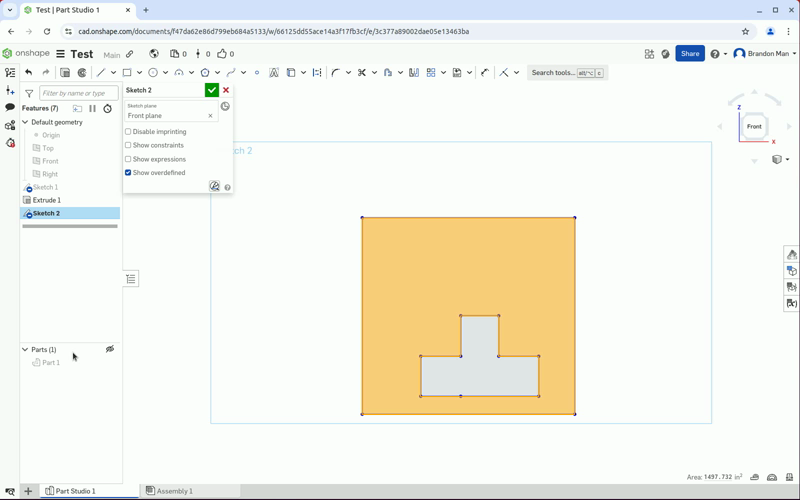
key(shift+e)
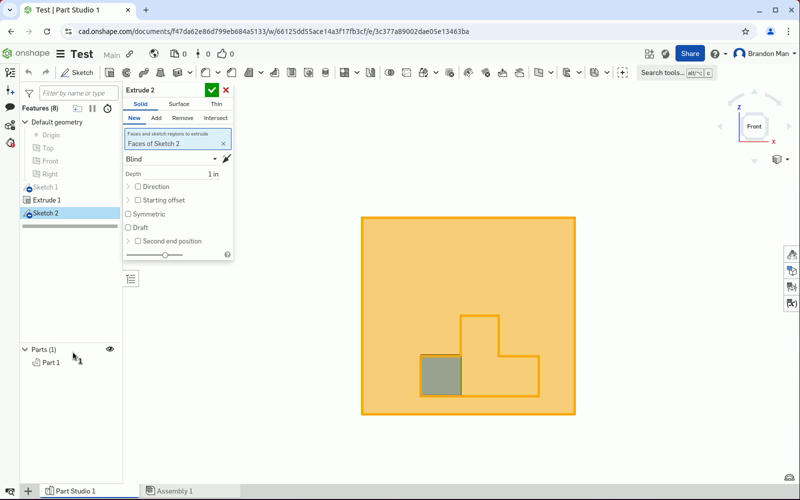
mouse_move(143, 106)
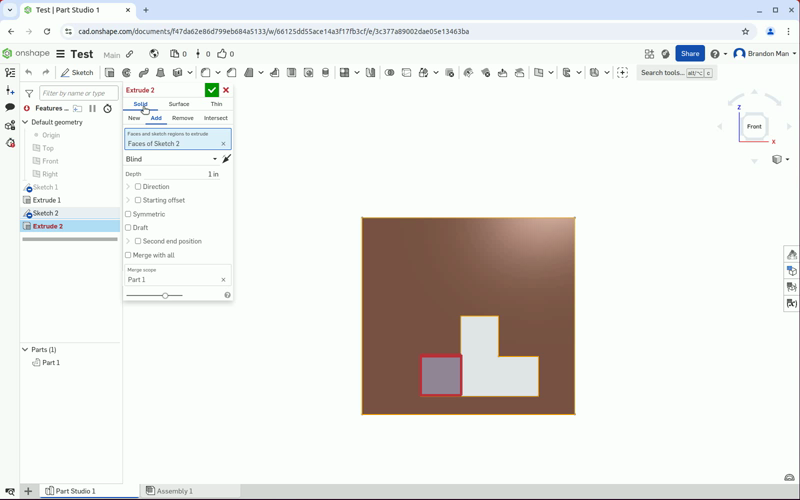
click(143, 106)
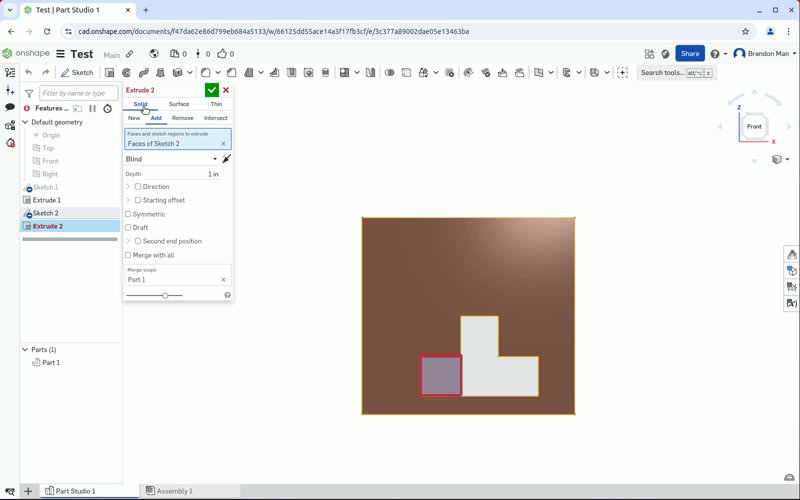
mouse_move(137, 120)
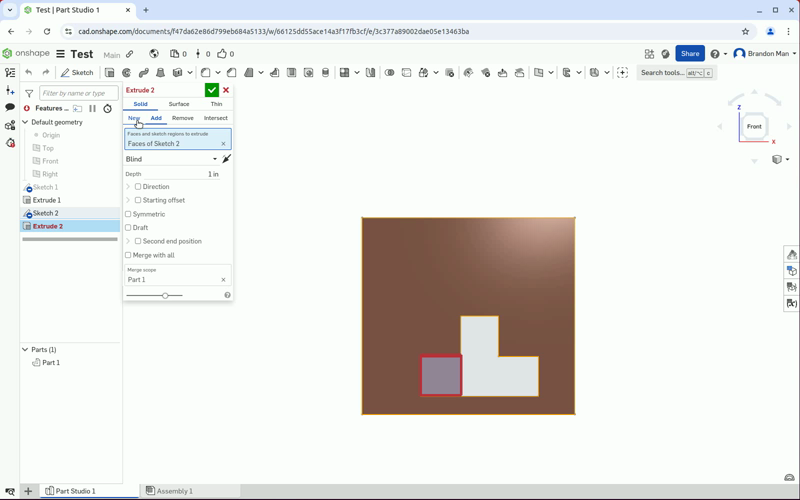
click(137, 120)
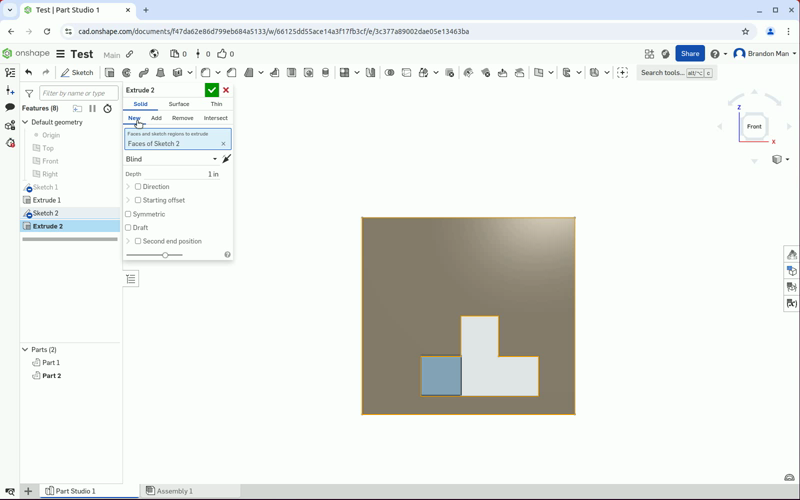
key(tab, 4)
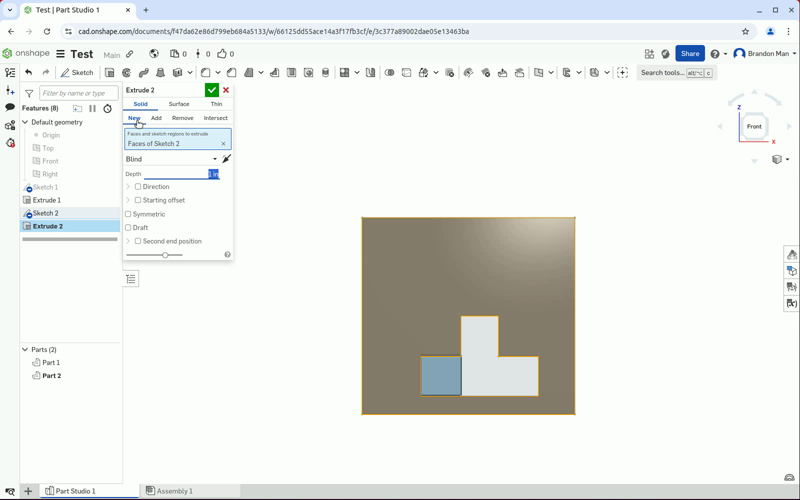
text(-8.184)
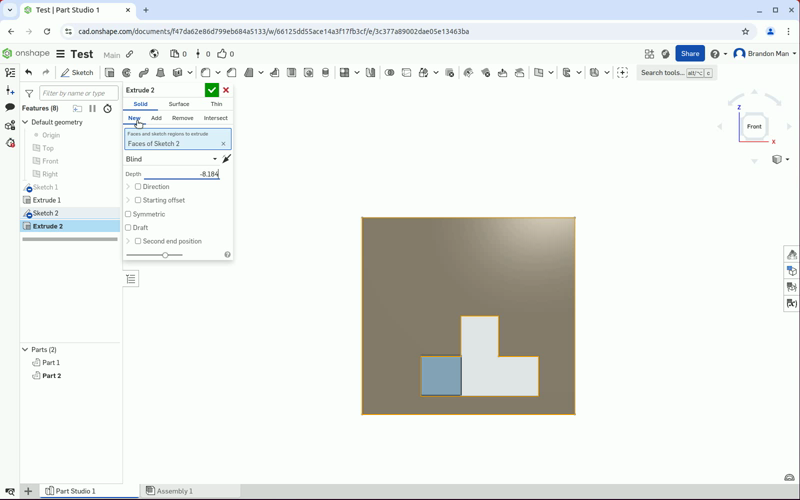
key(enter)
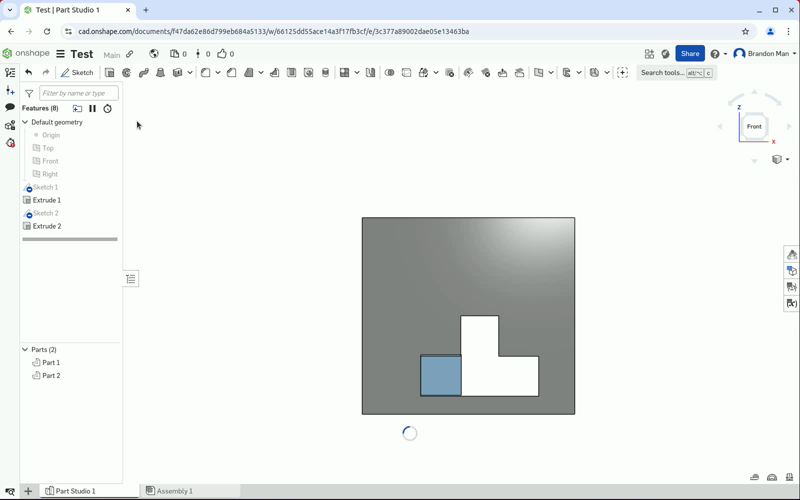
key(shift+h)
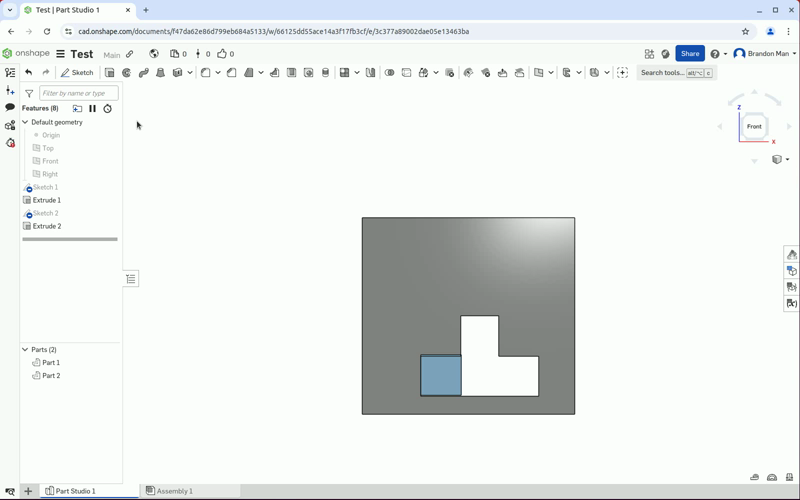
key(shift+h)
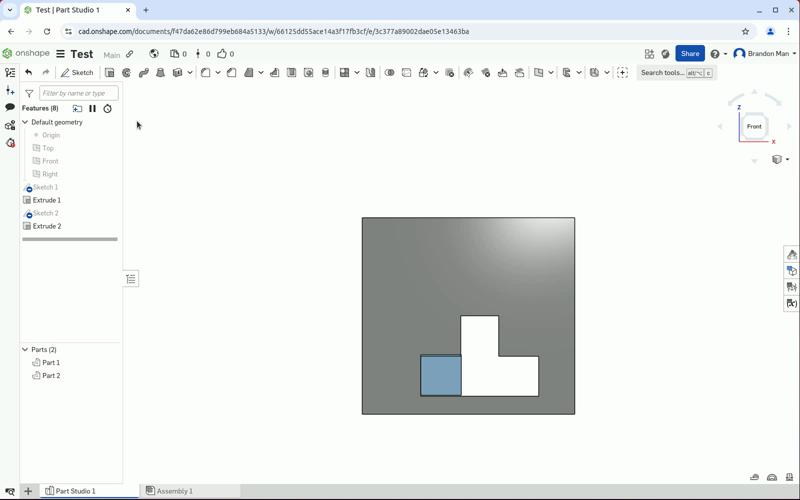
mouse_move(73, 189)
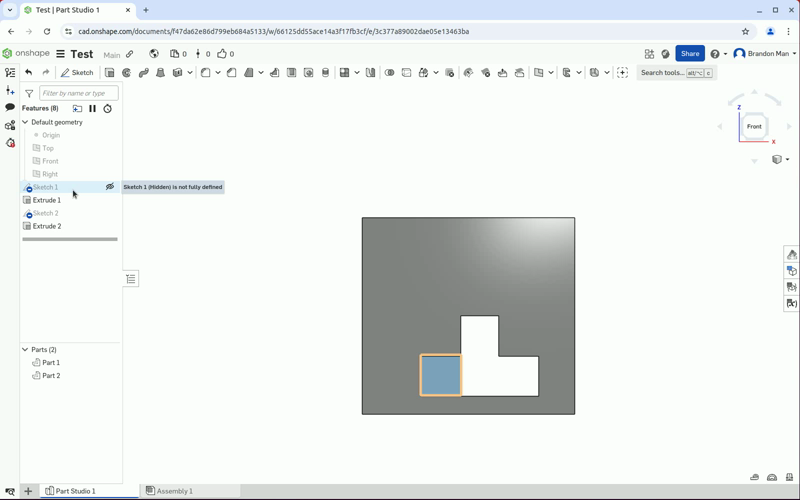
click(73, 189)
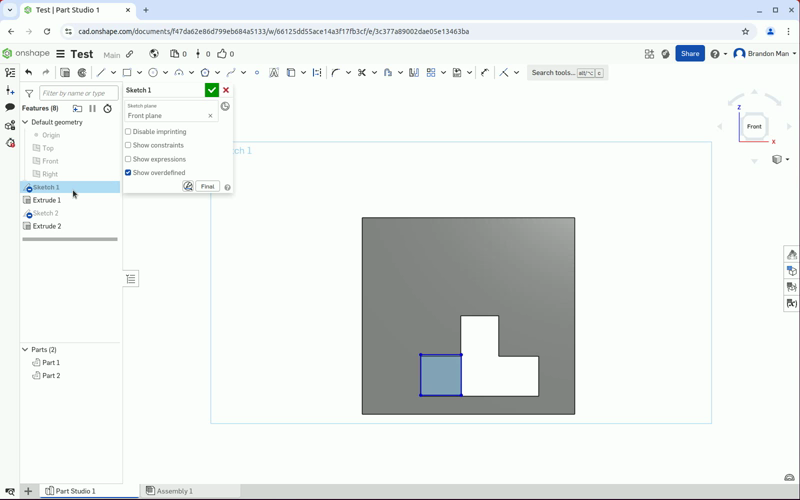
mouse_move(229, 92)
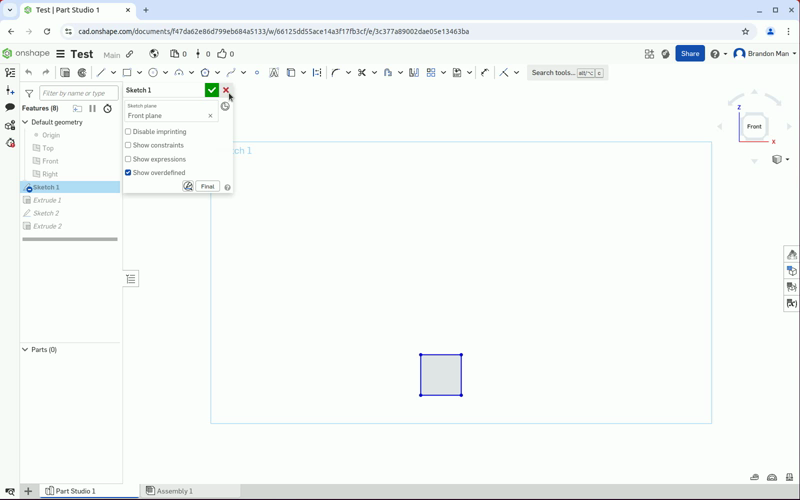
click(229, 92)
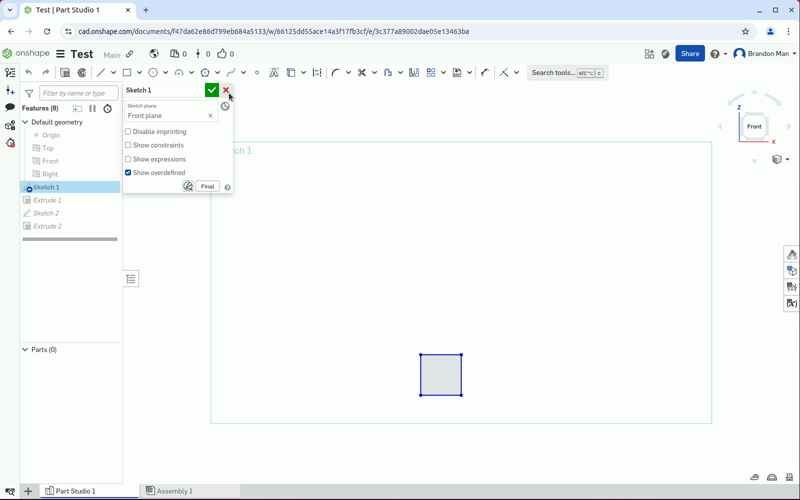
key(shift+s)
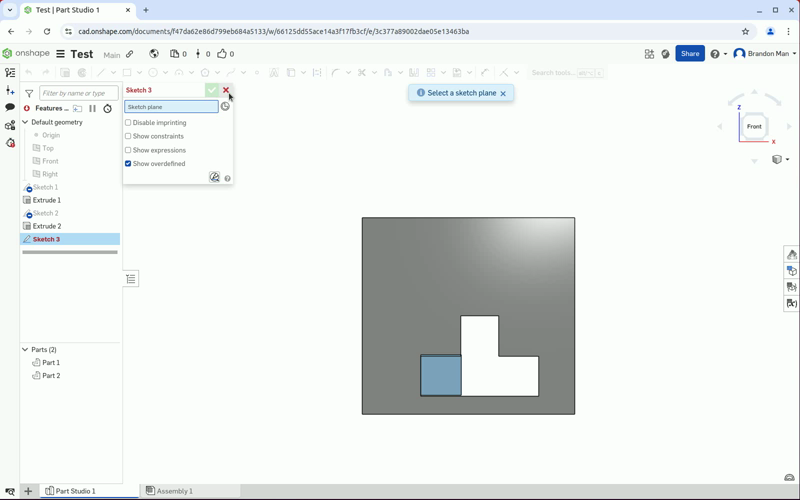
mouse_move(73, 163)
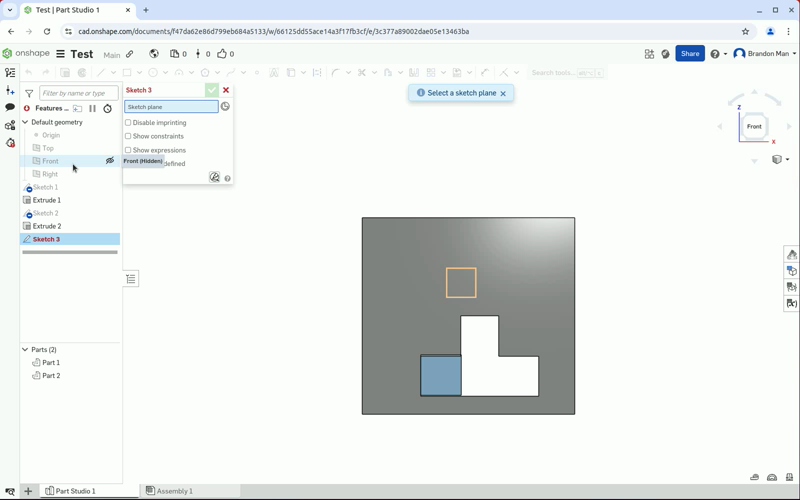
click(73, 163)
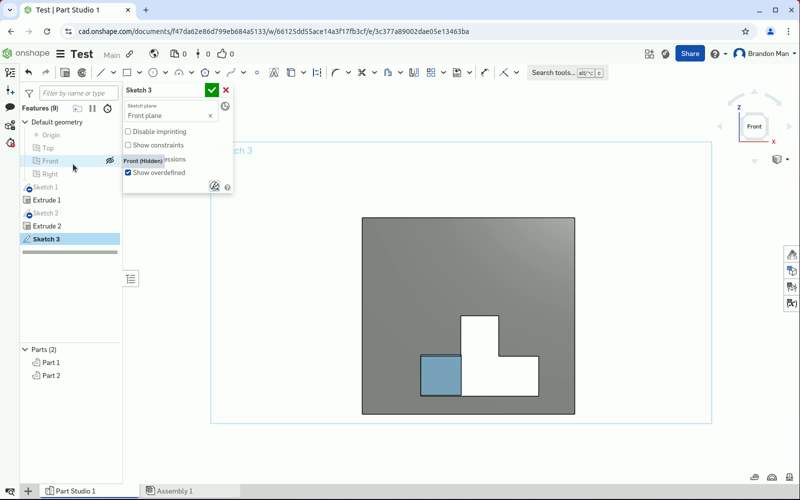
mouse_move(73, 352)
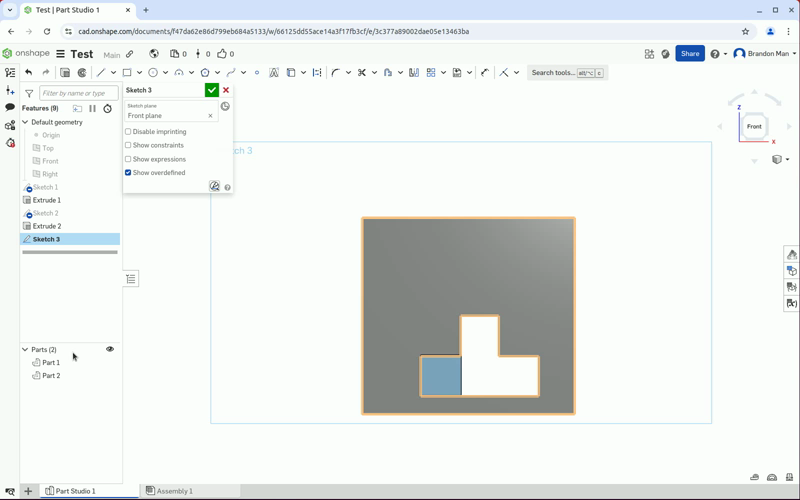
key(y)
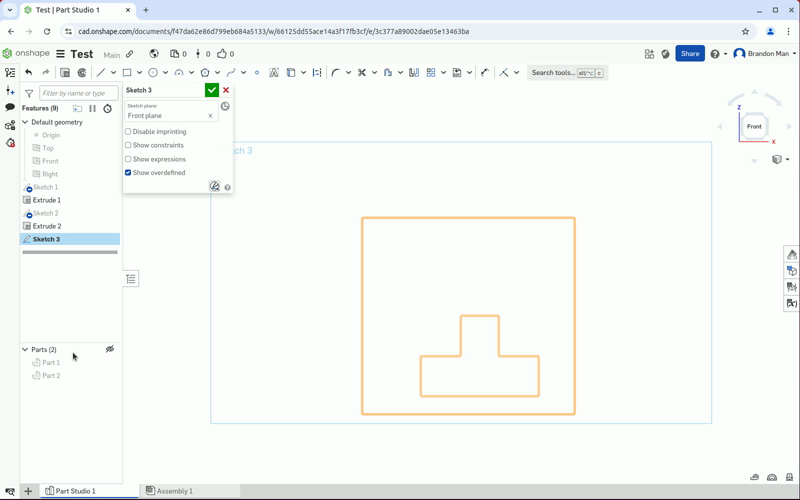
key(l)
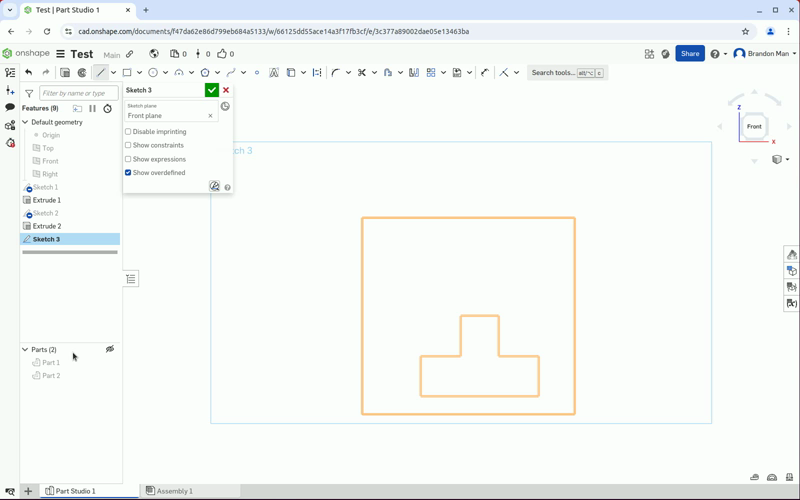
key_down(shift)
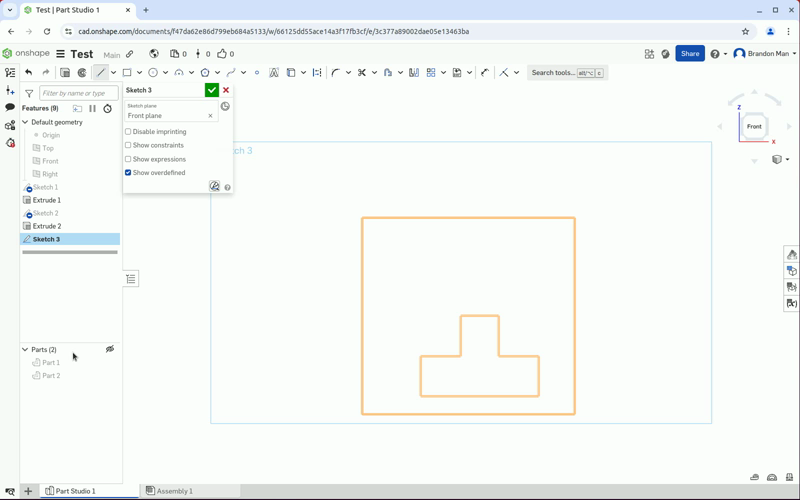
mouse_move(460, 395)
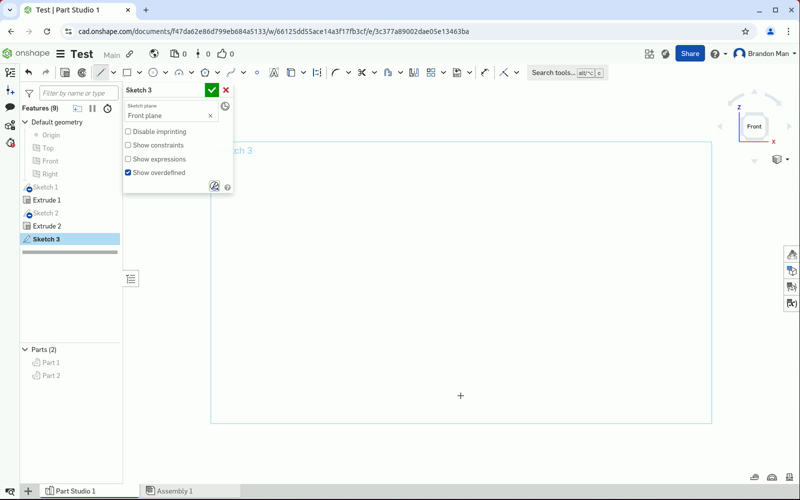
click(460, 395)
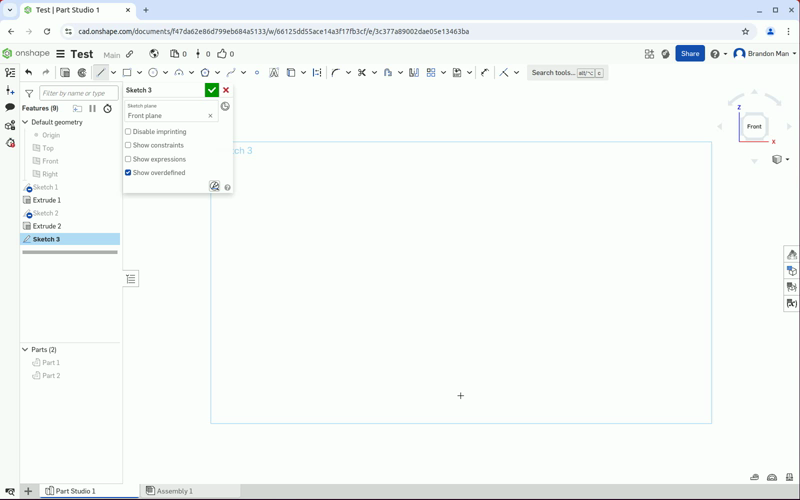
key_up(shift)
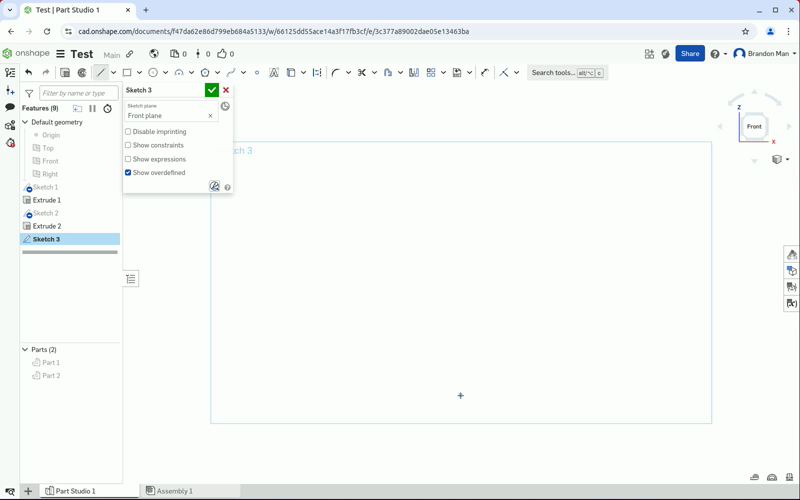
key_down(shift)
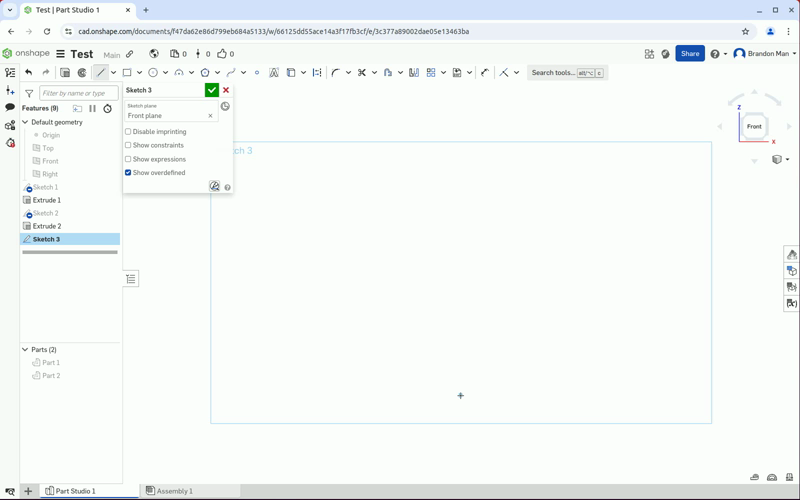
mouse_move(540, 395)
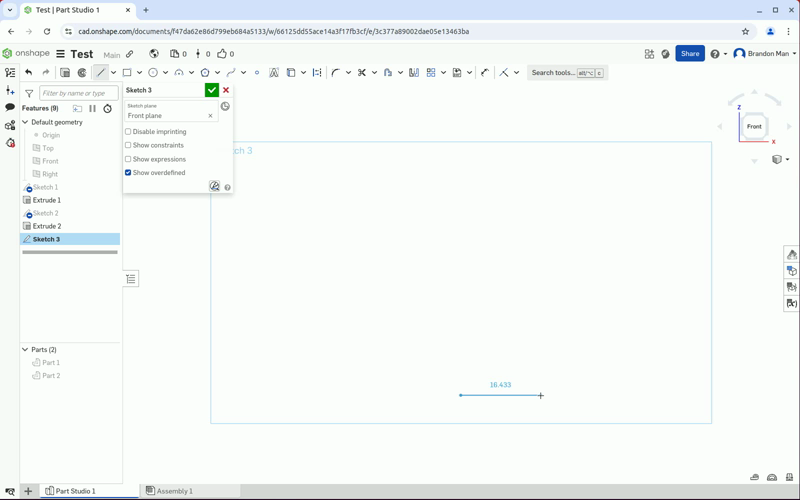
click(540, 395)
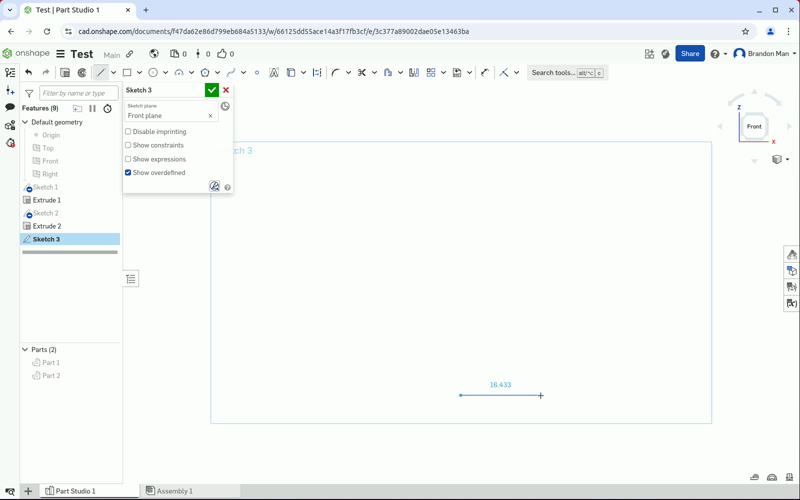
key_up(shift)
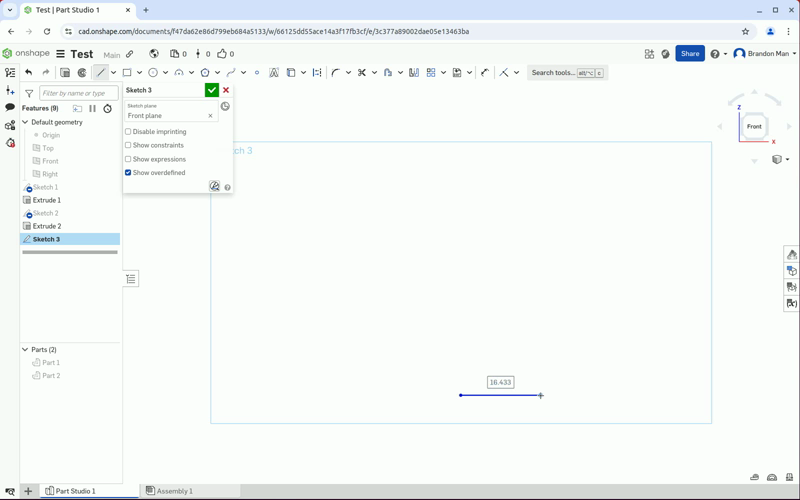
key_down(shift)
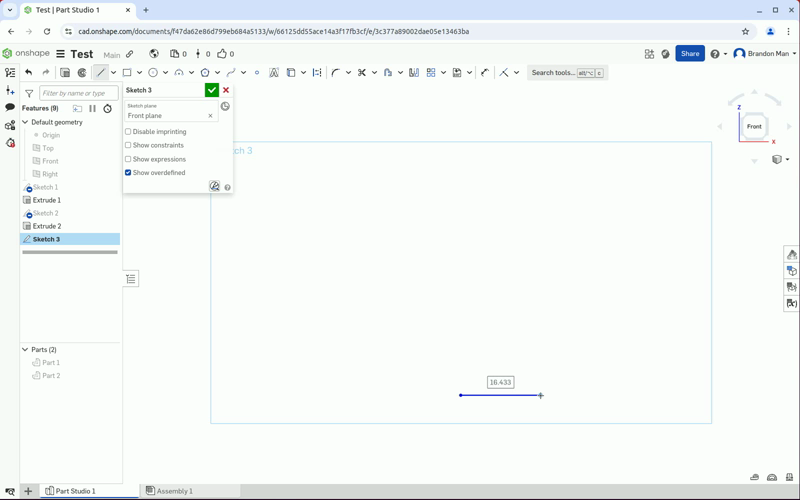
mouse_move(570, 395)
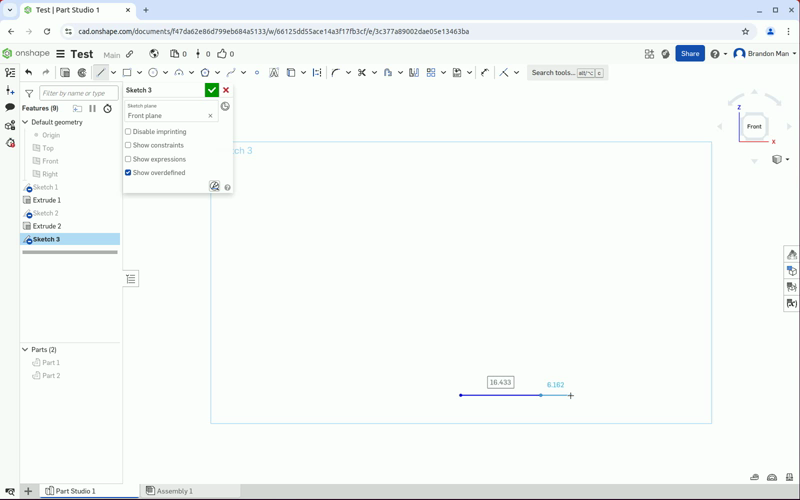
mouse_move(540, 354)
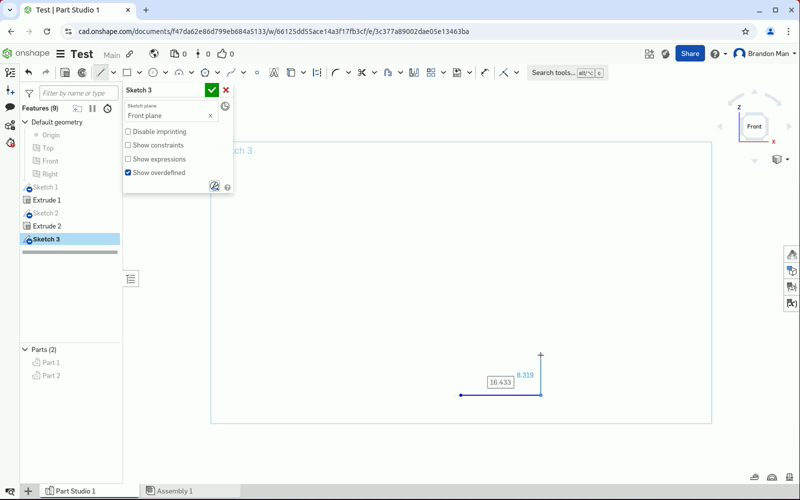
click(540, 354)
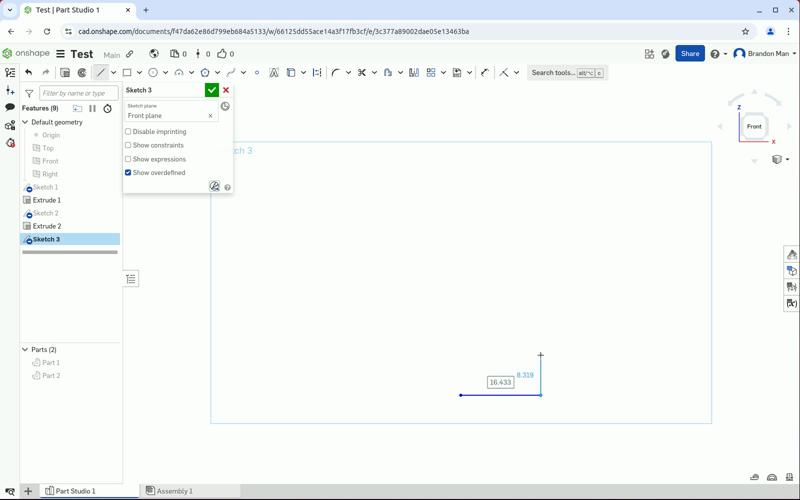
key_up(shift)
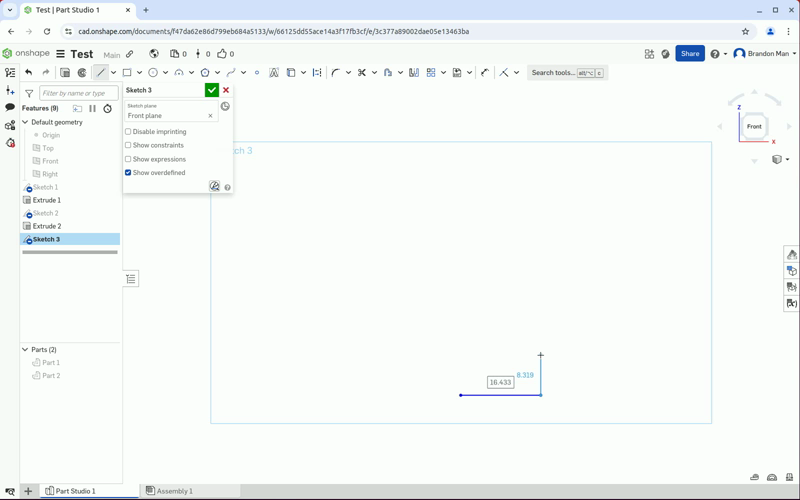
key_down(shift)
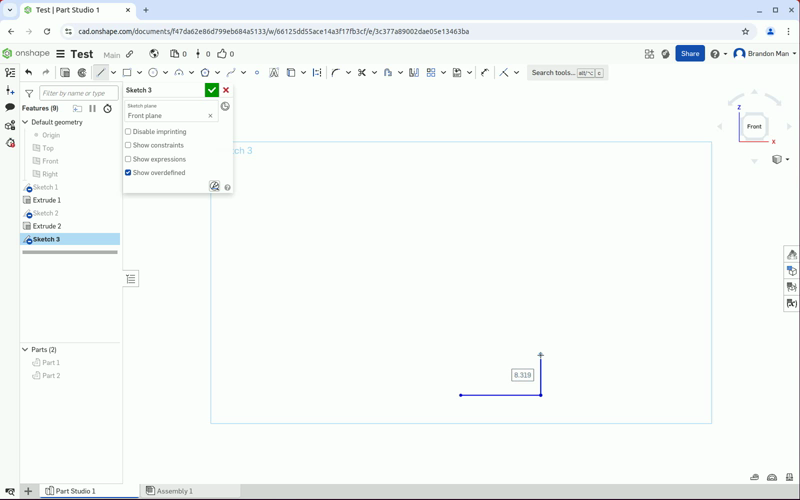
mouse_move(570, 354)
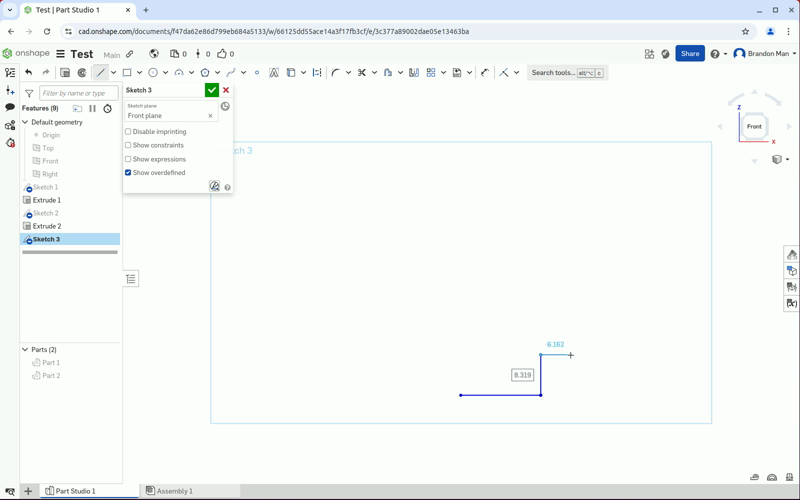
mouse_move(501, 354)
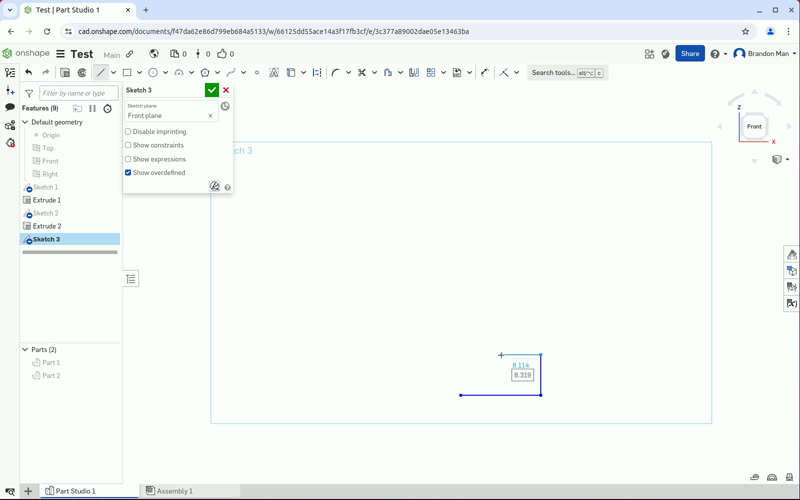
click(501, 354)
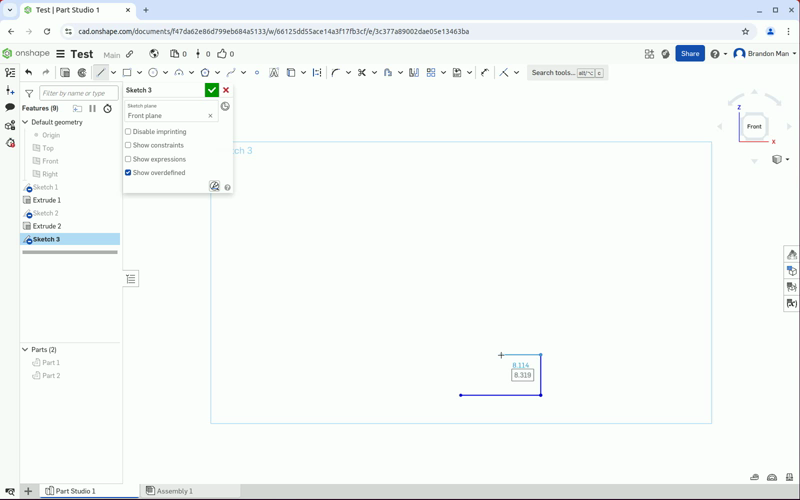
key_up(shift)
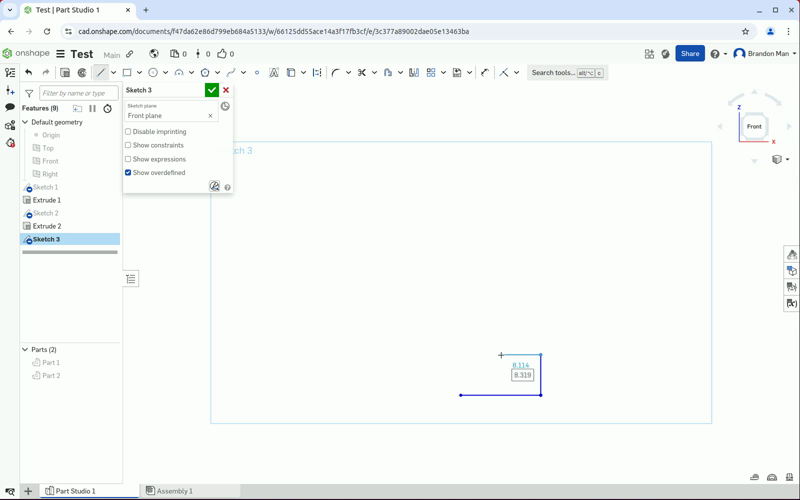
key_down(shift)
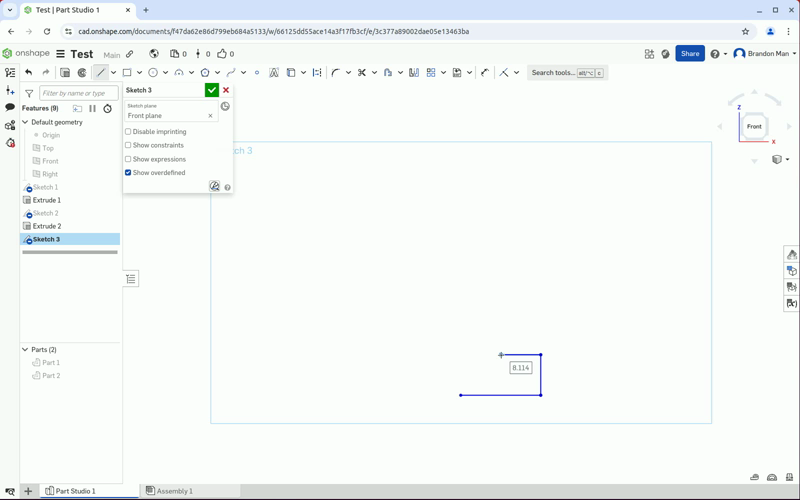
mouse_move(531, 354)
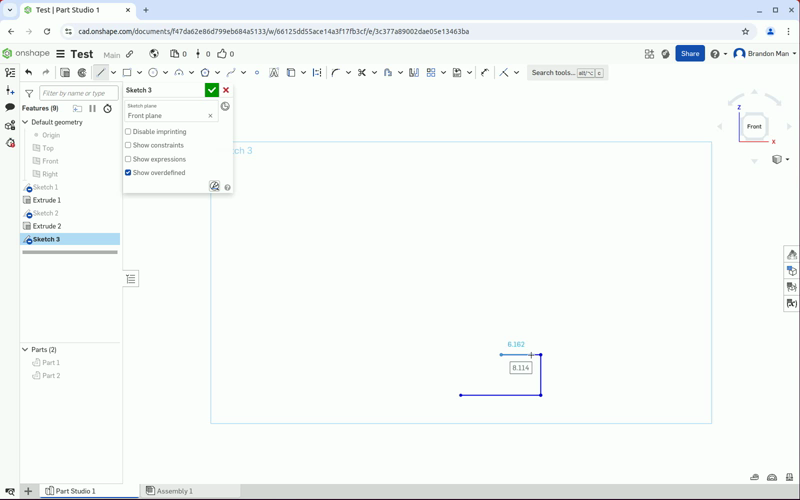
mouse_move(460, 354)
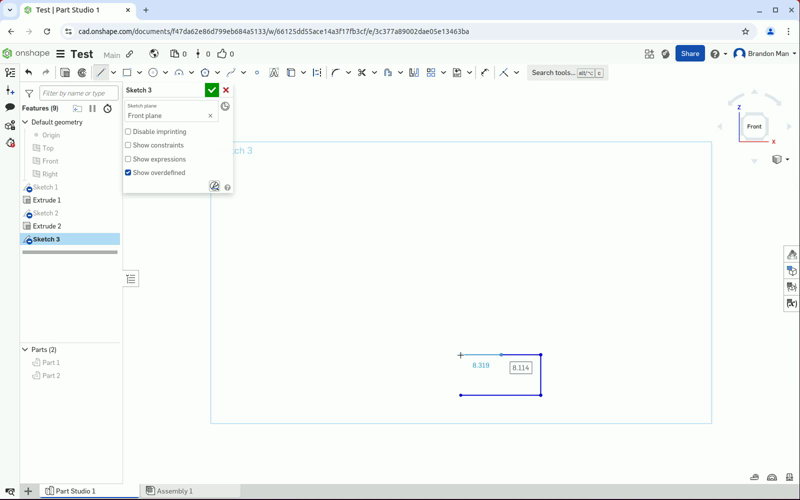
click(460, 354)
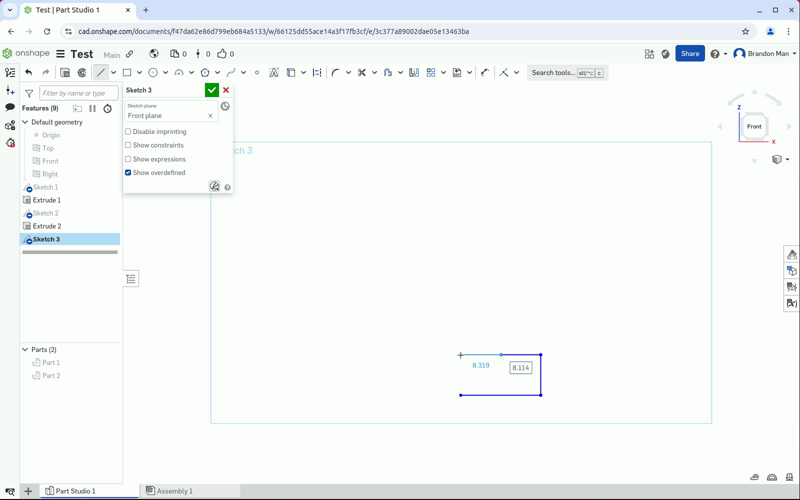
key_up(shift)
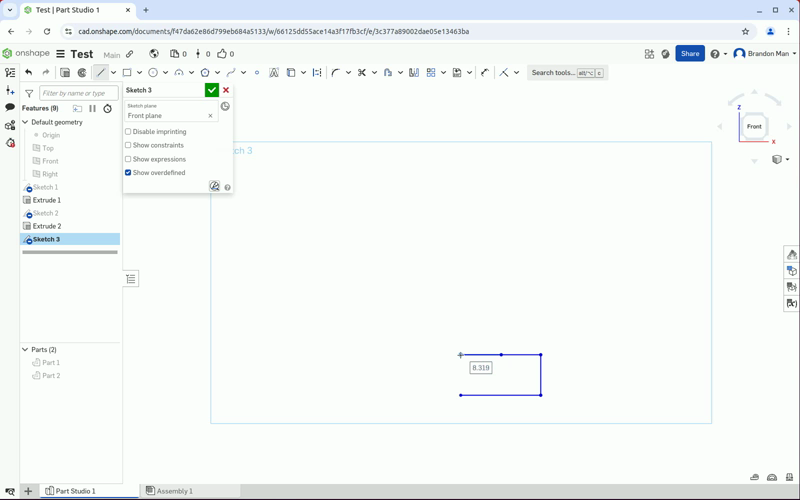
mouse_move(490, 354)
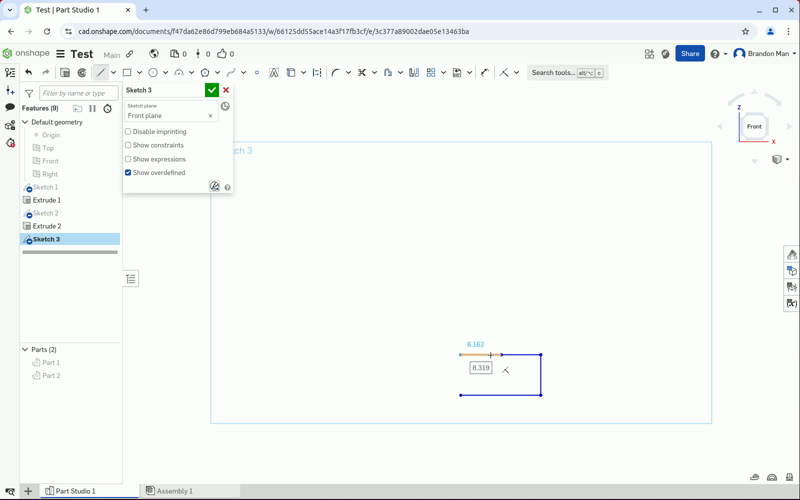
key_down(shift)
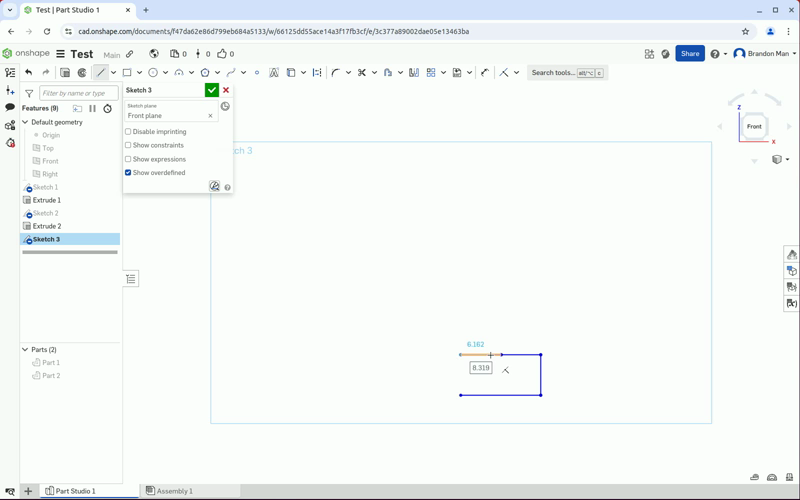
mouse_move(460, 395)
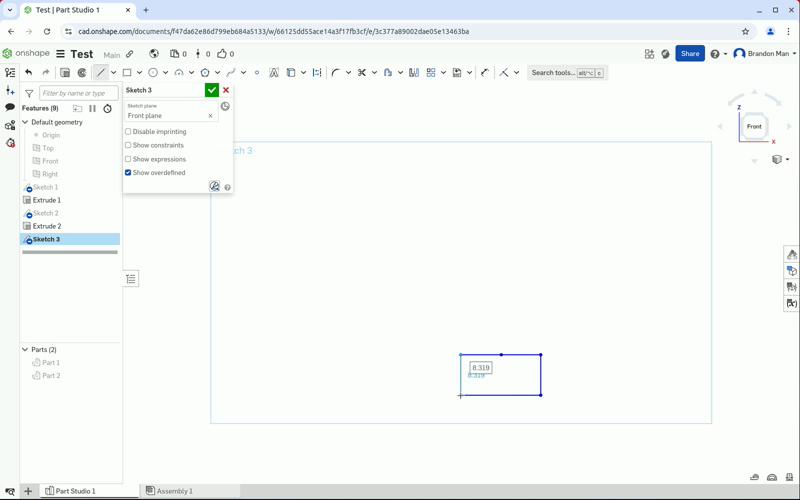
key_up(shift)
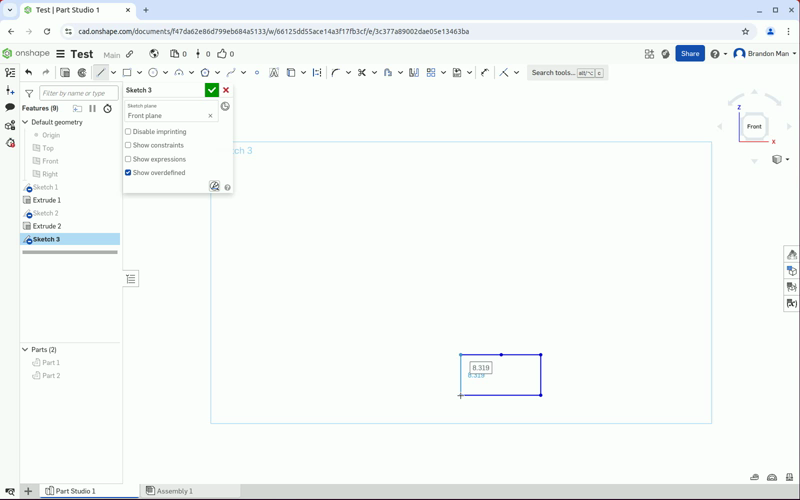
click(460, 395)
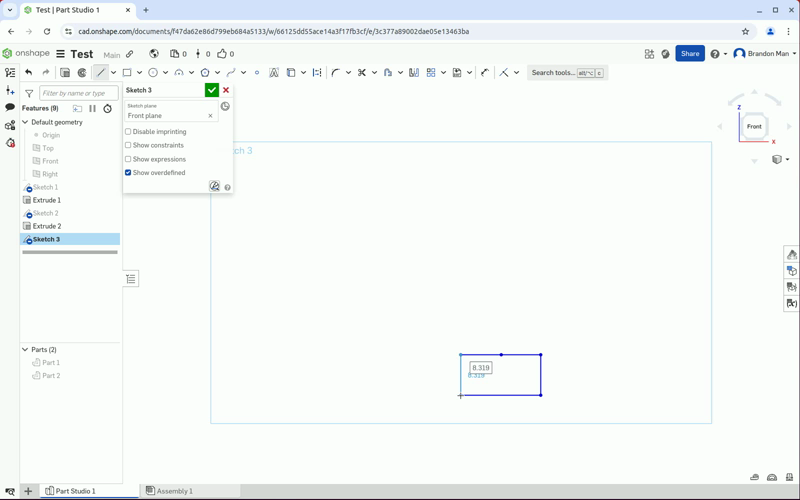
key(esc)
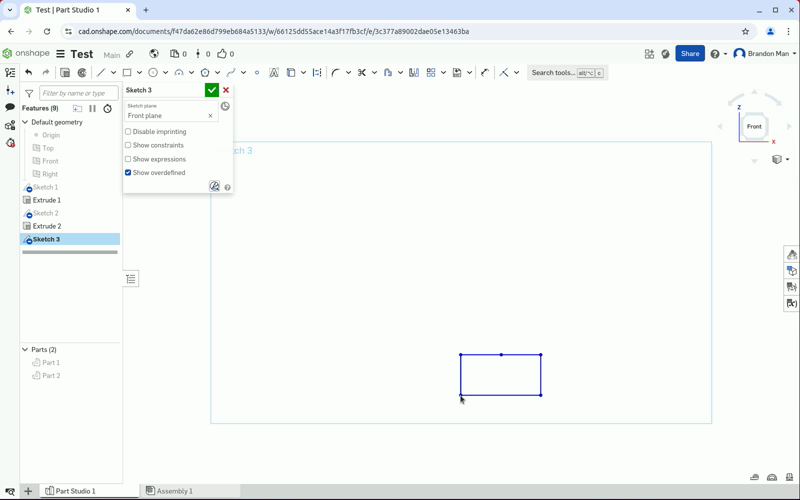
mouse_move(521, 362)
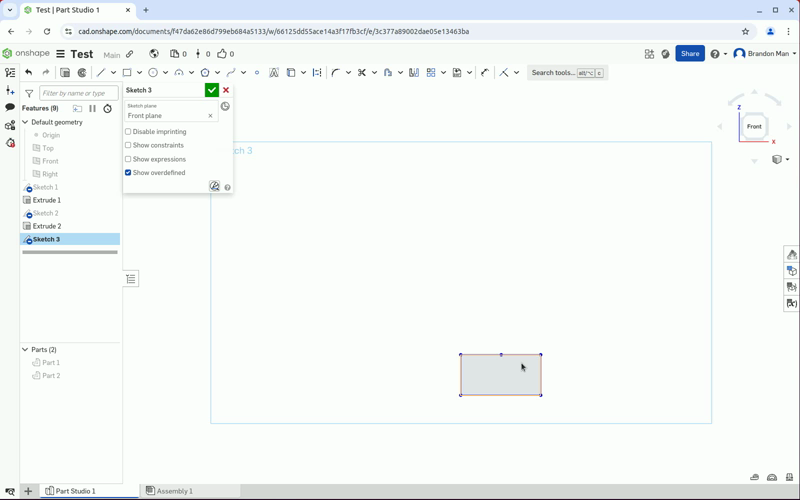
click(521, 362)
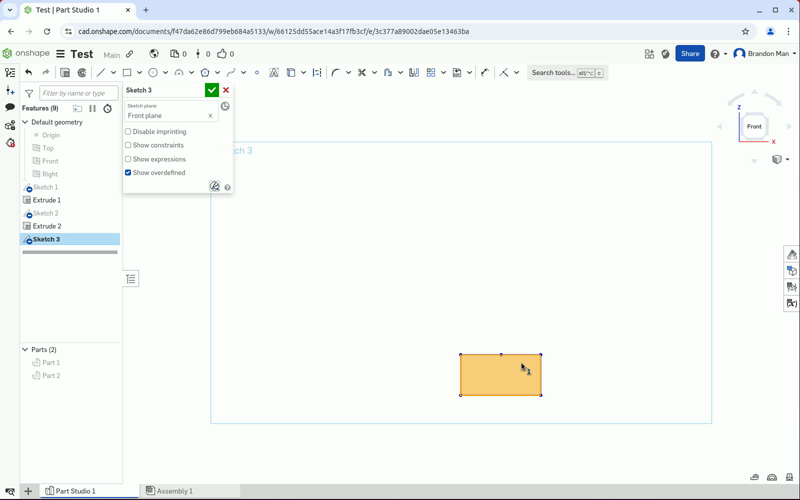
mouse_move(73, 352)
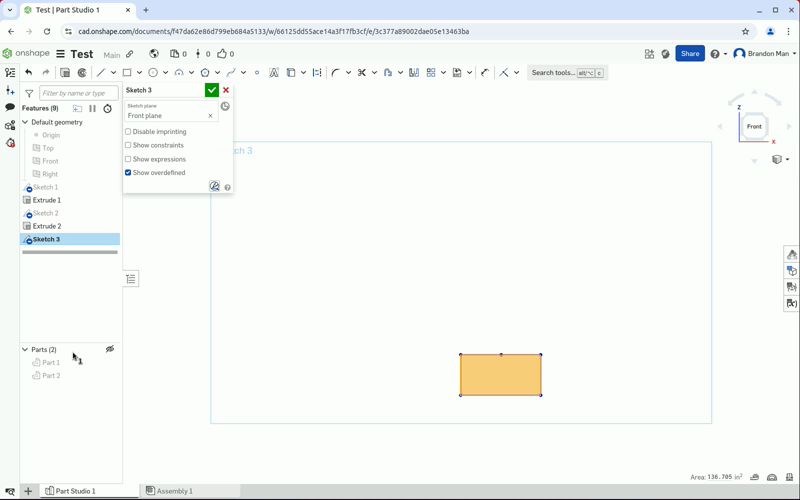
key(shift+y)
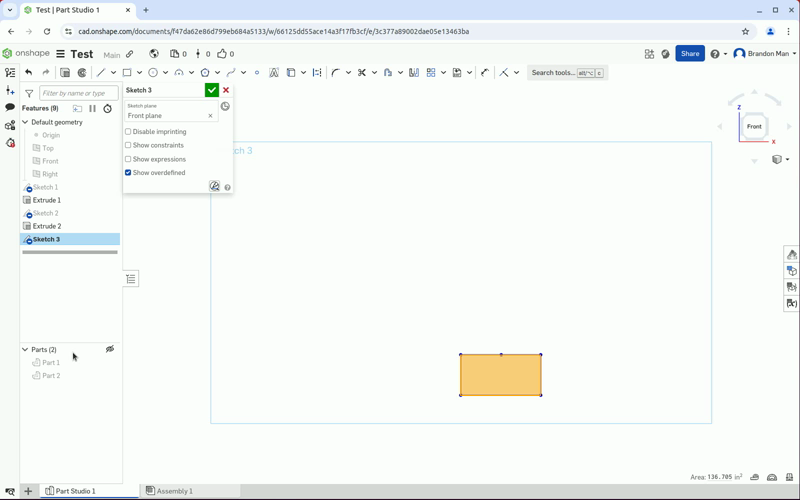
key(shift+e)
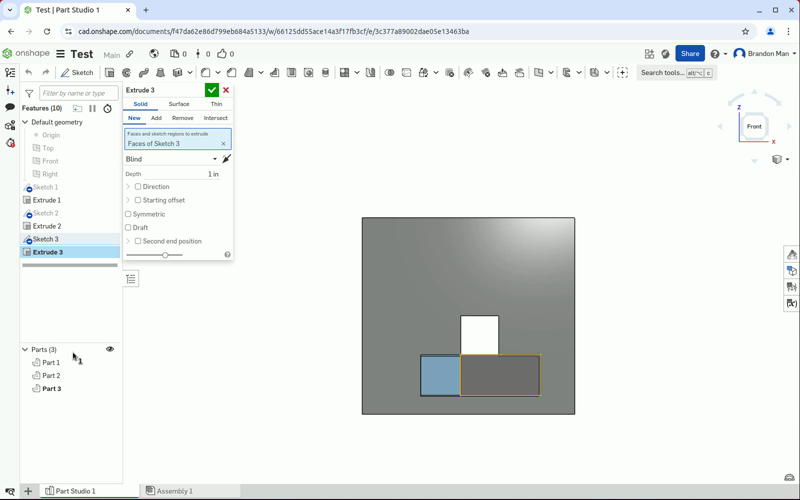
mouse_move(143, 106)
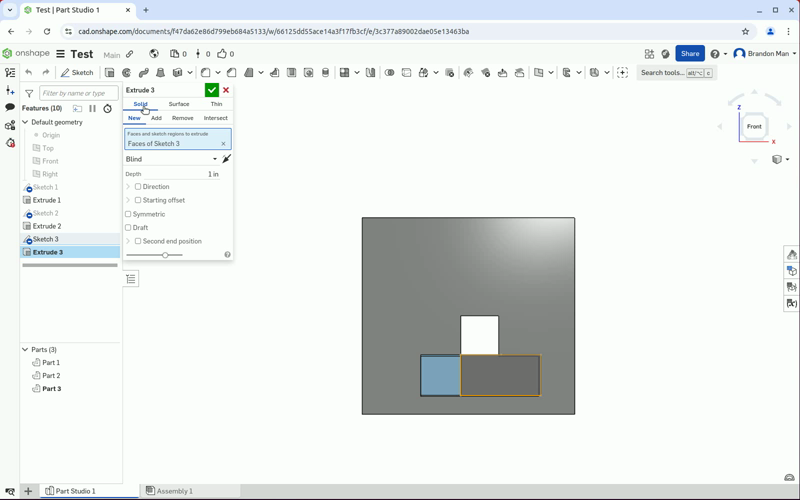
click(143, 106)
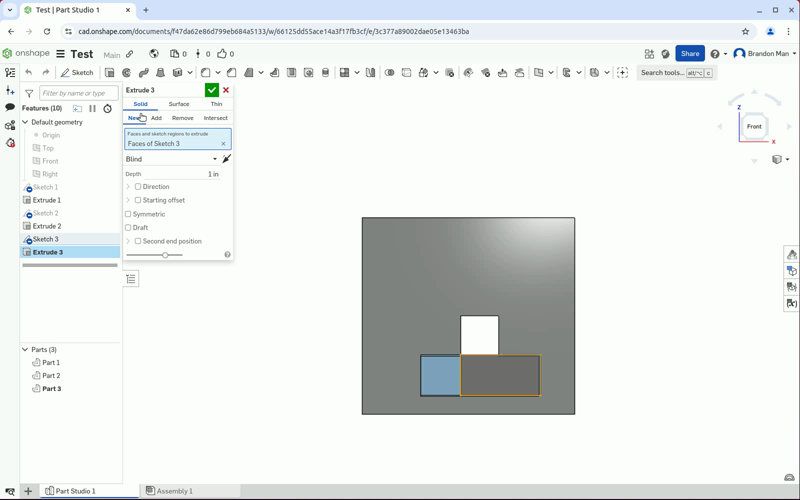
mouse_move(137, 120)
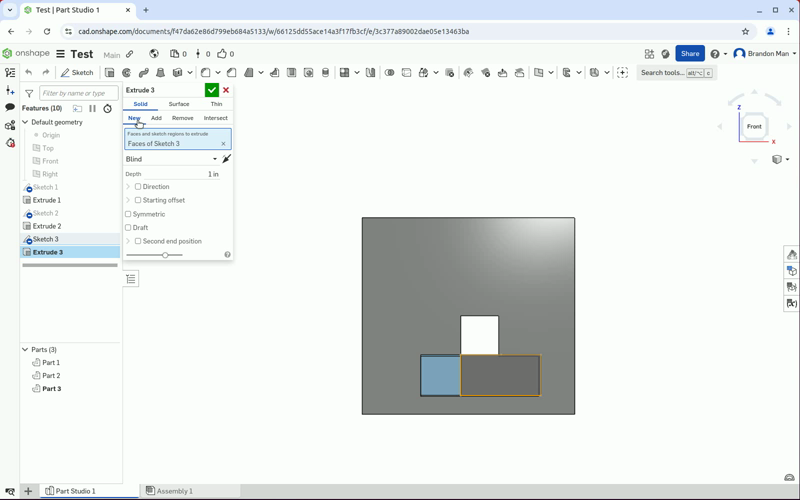
click(137, 120)
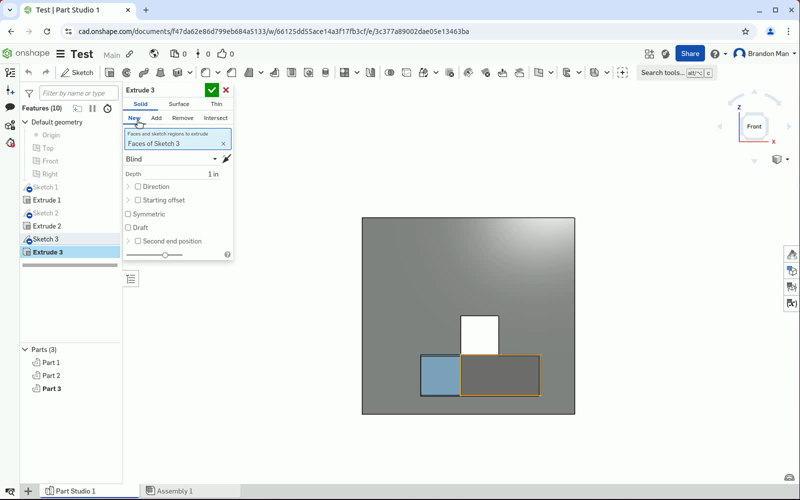
key(tab, 4)
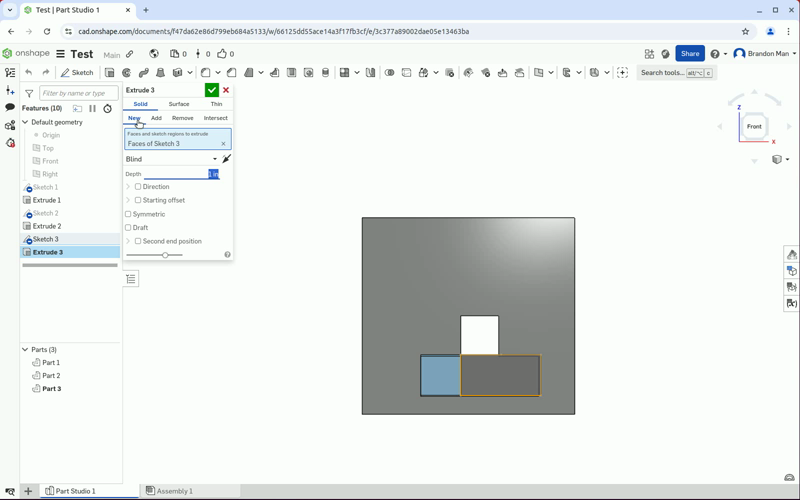
text(-8.184)
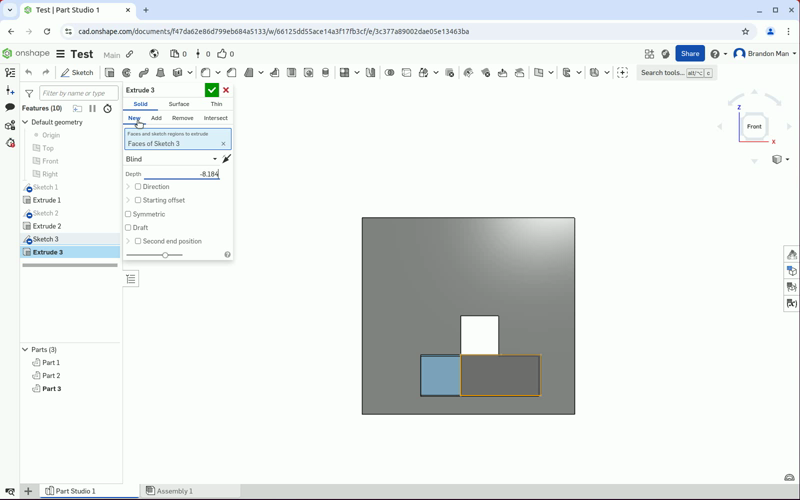
key(enter)
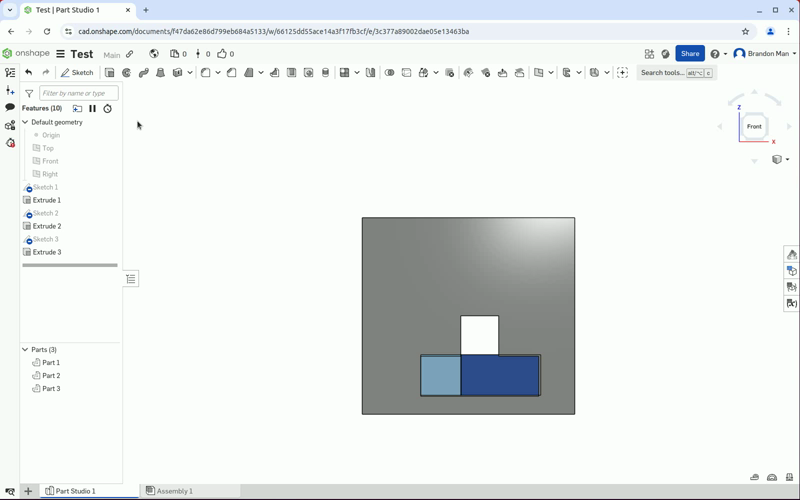
key(shift+h)
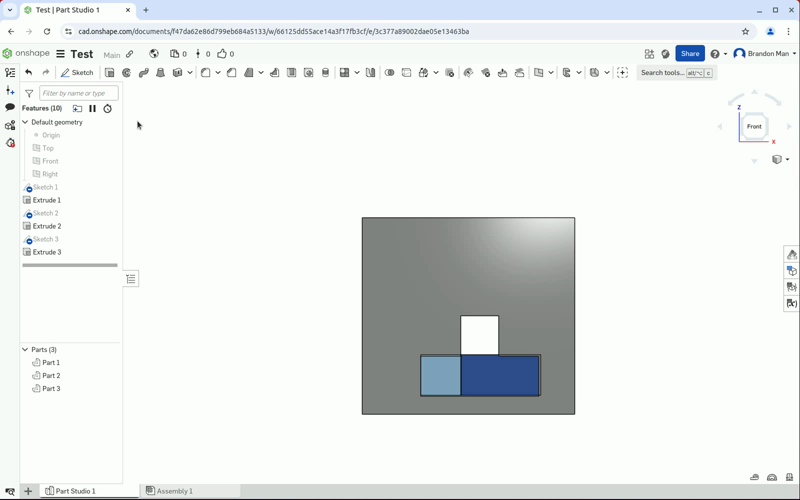
key(shift+h)
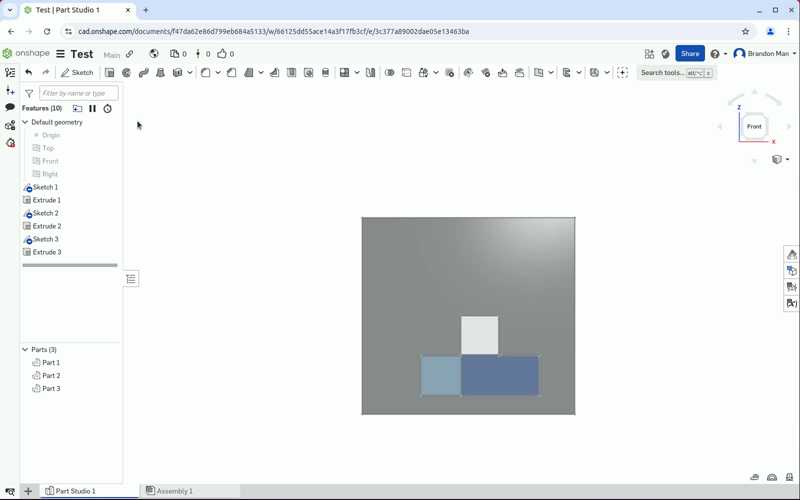
key(shift+7)
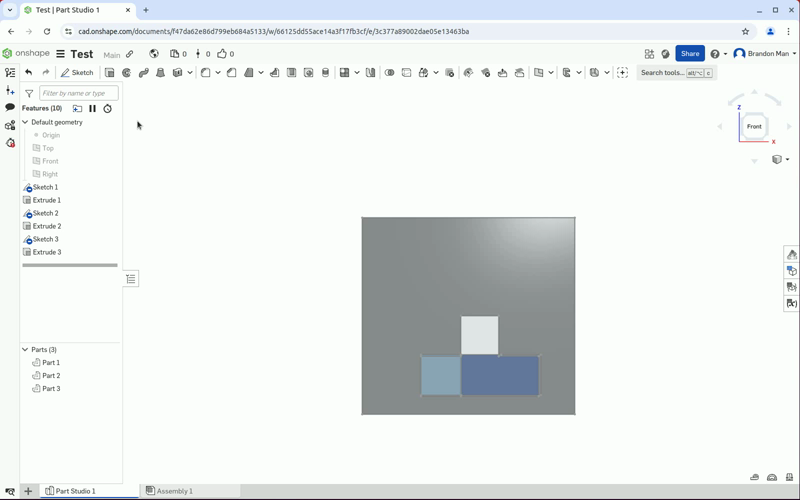
key(left, 2)
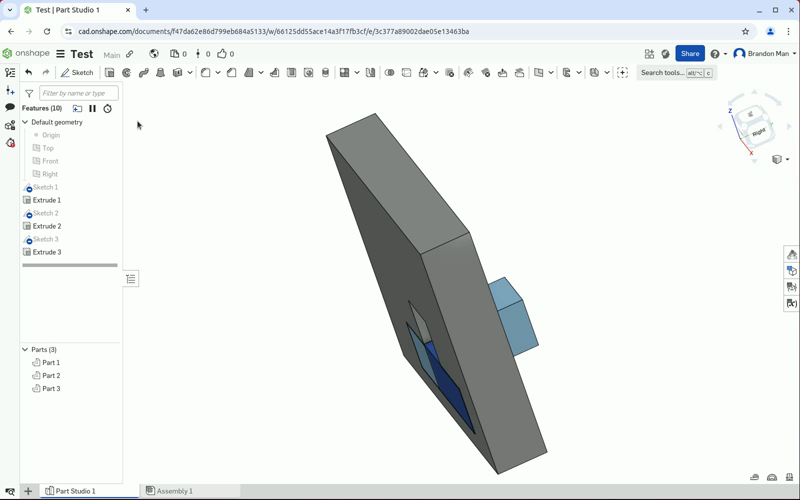
key(down, 2)
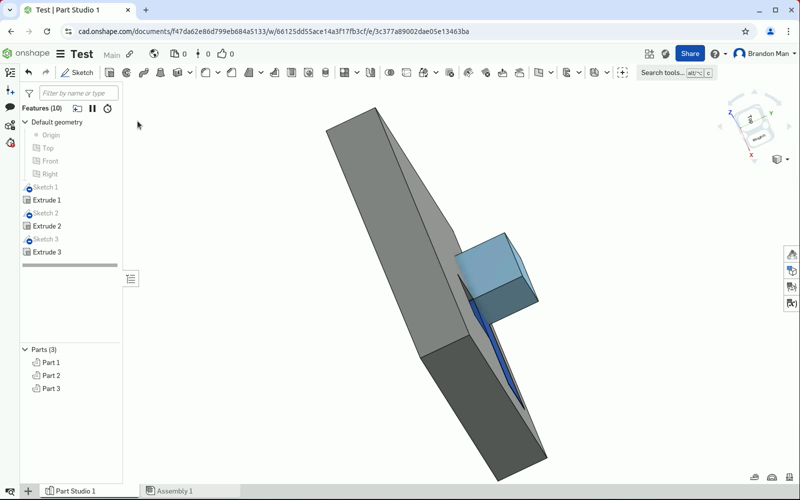
key(up, 2)
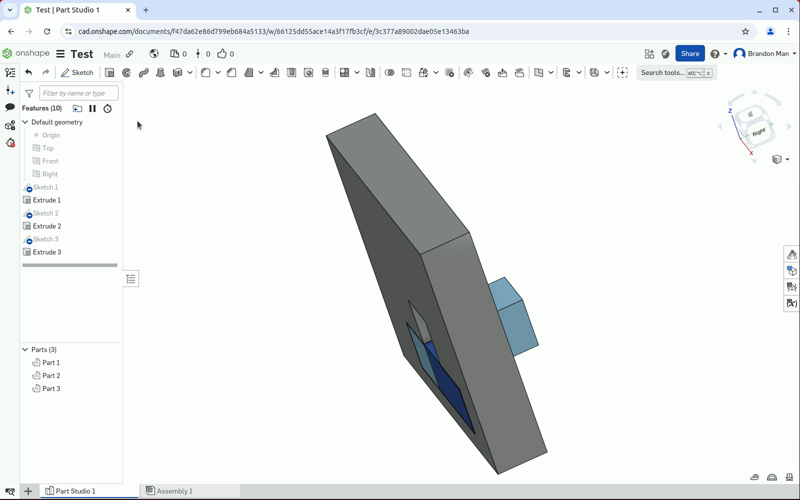
key(right, 2)
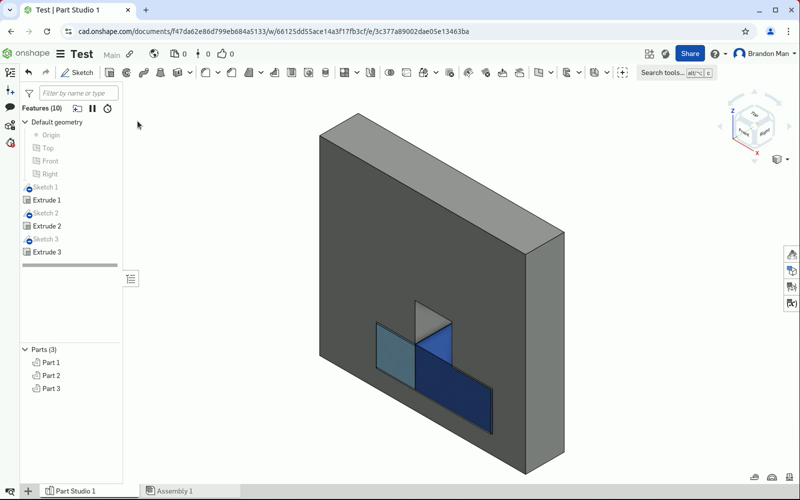
mouse_move(73, 189)
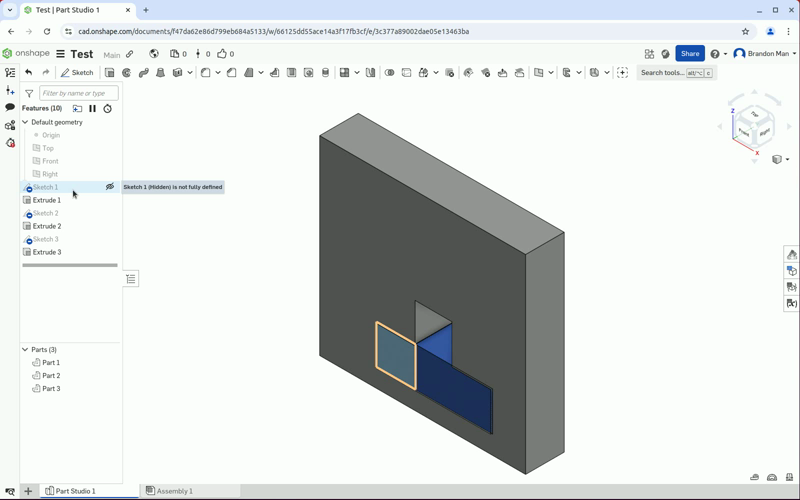
click(73, 189)